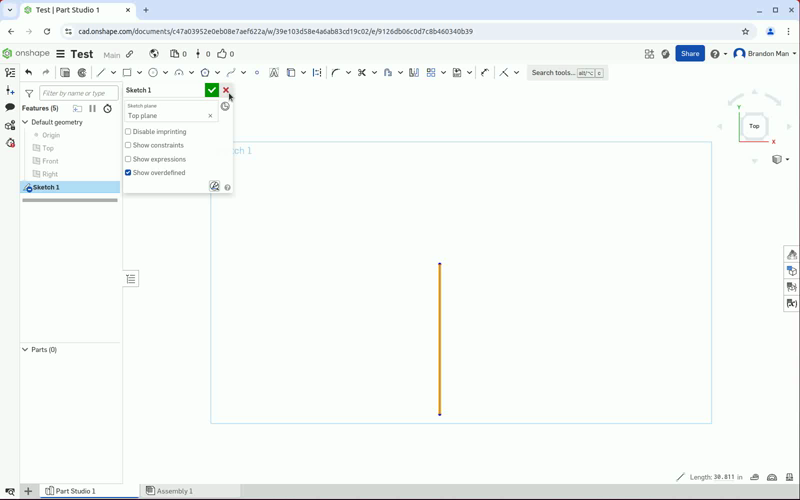
key(shift+h)
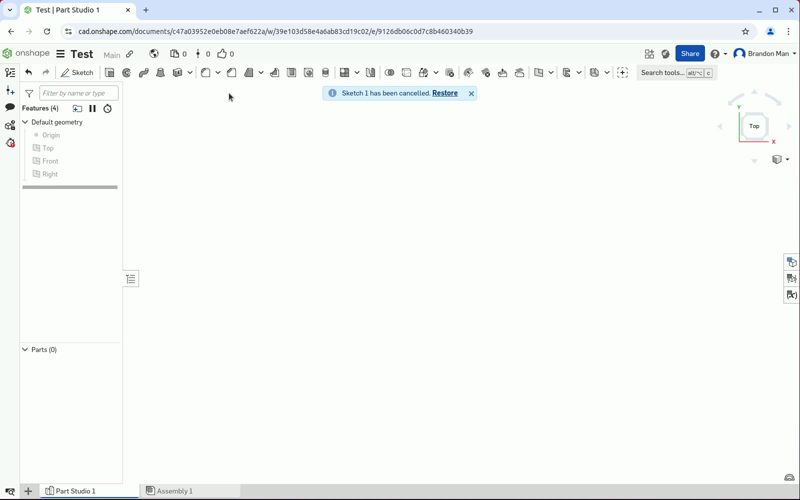
mouse_move(73, 352)
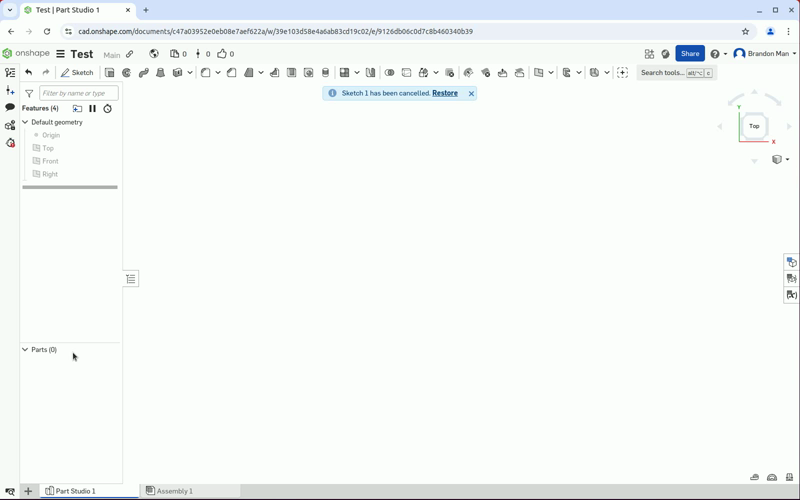
key(y)
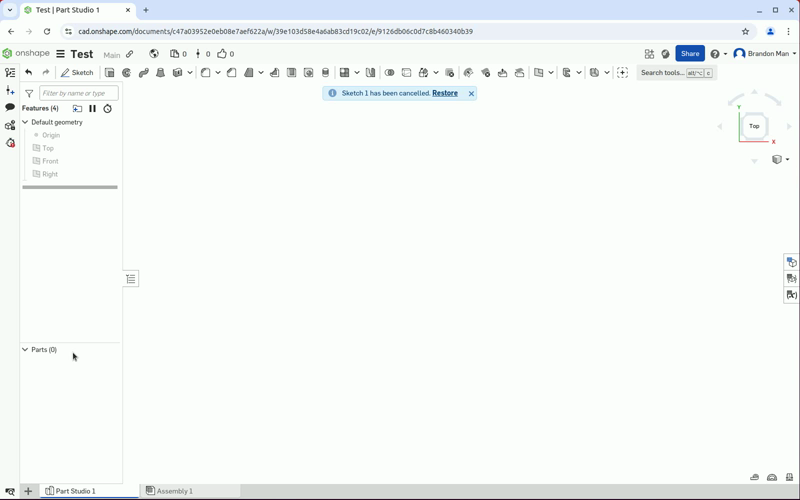
key(shift+p)
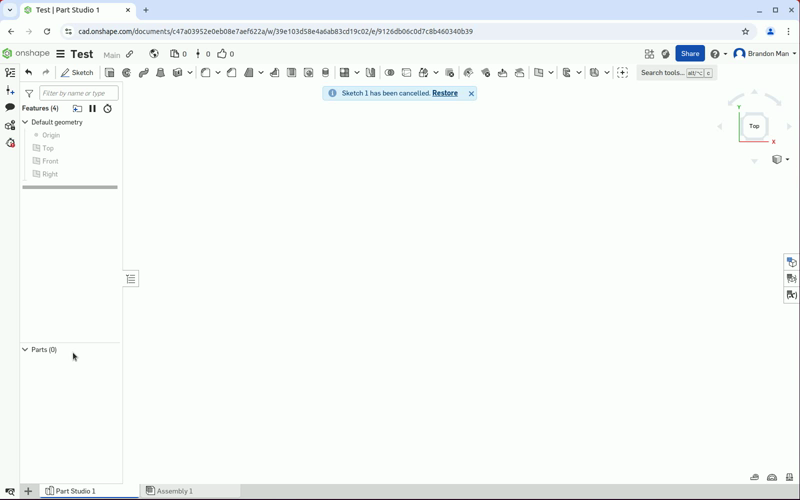
key(space)
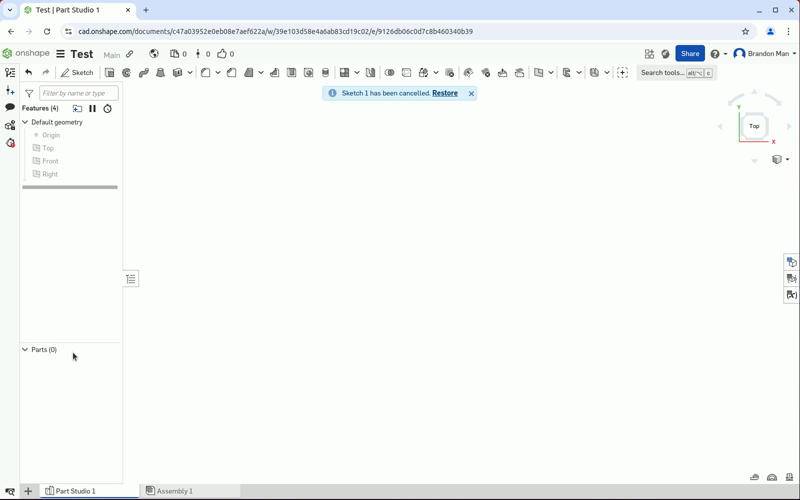
key_down(shift)
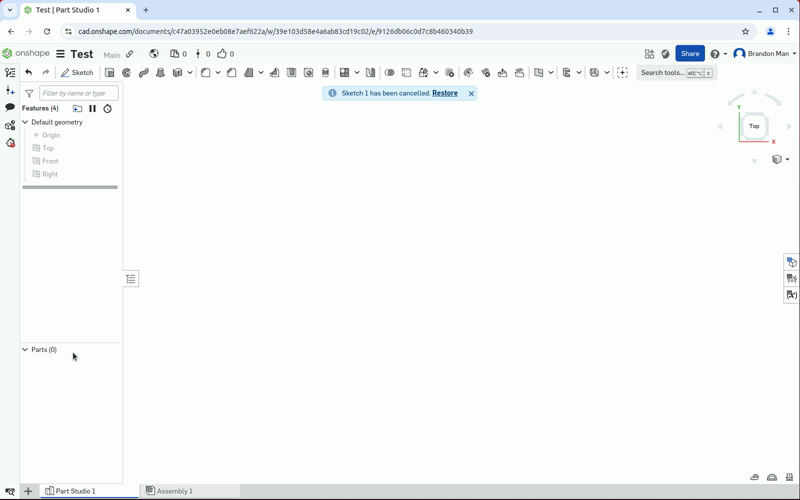
key(up)
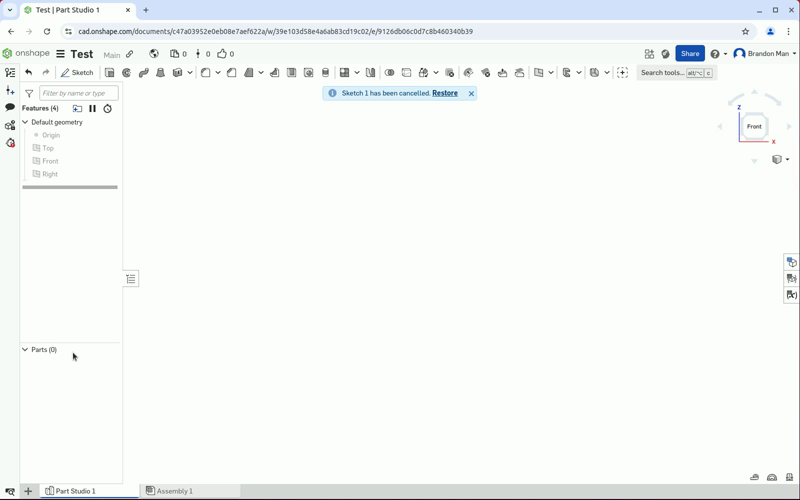
key_up(shift)
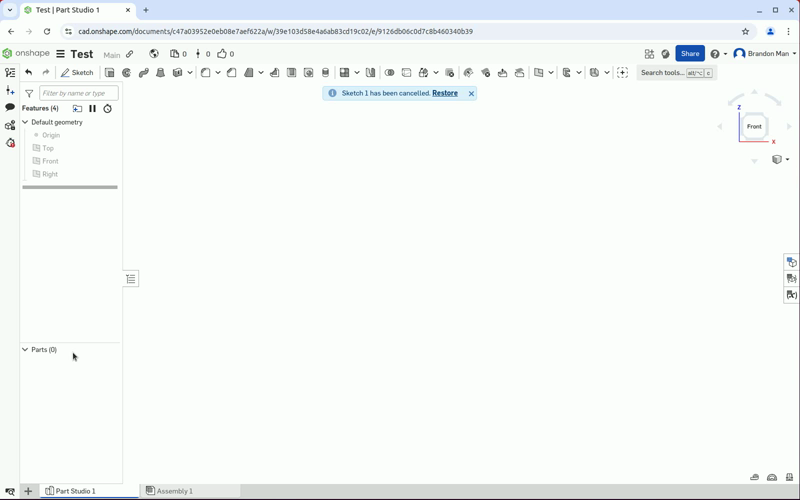
mouse_move(73, 352)
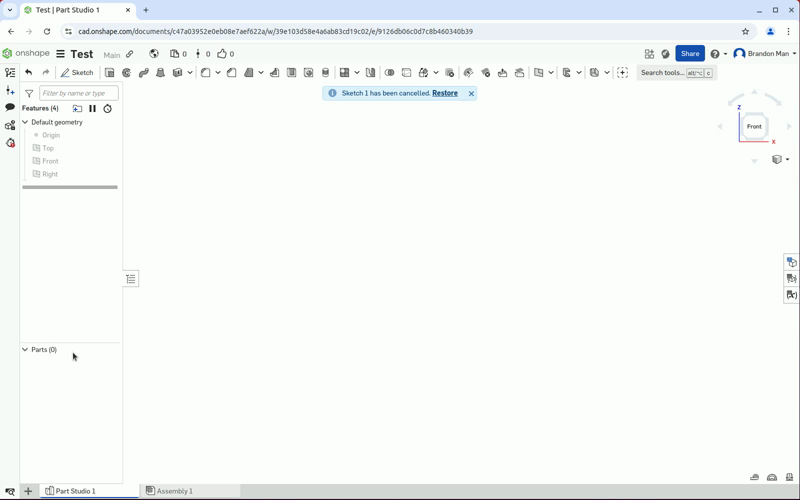
key(shift+y)
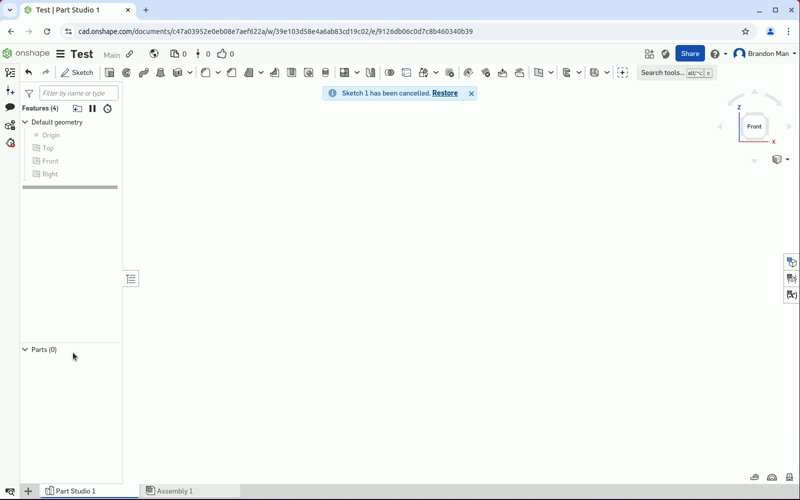
key(shift+s)
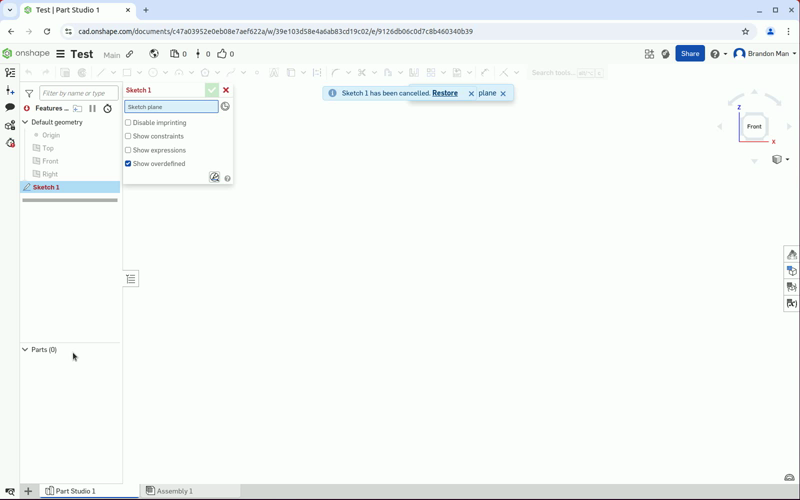
mouse_move(73, 163)
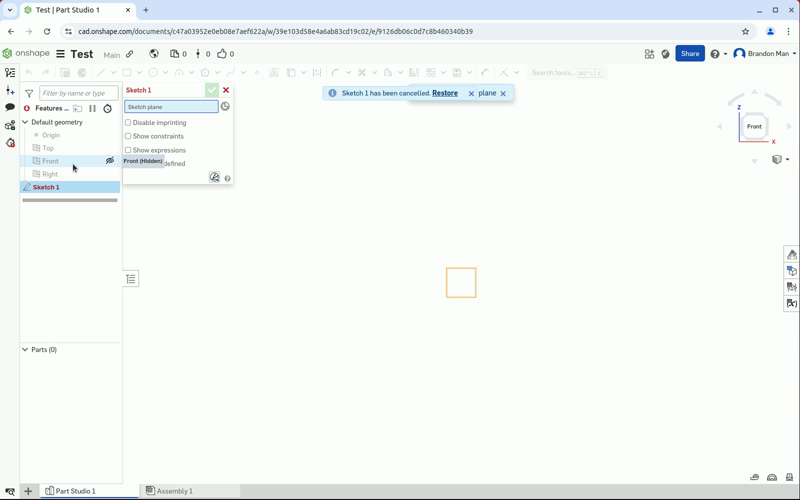
click(73, 163)
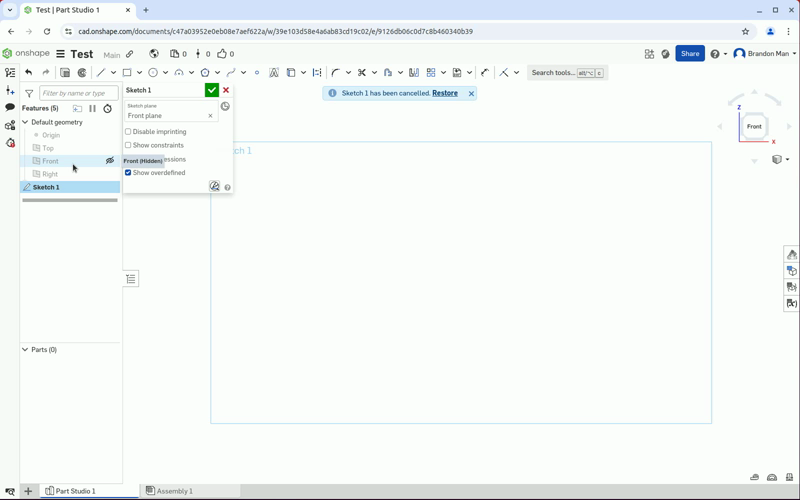
mouse_move(73, 352)
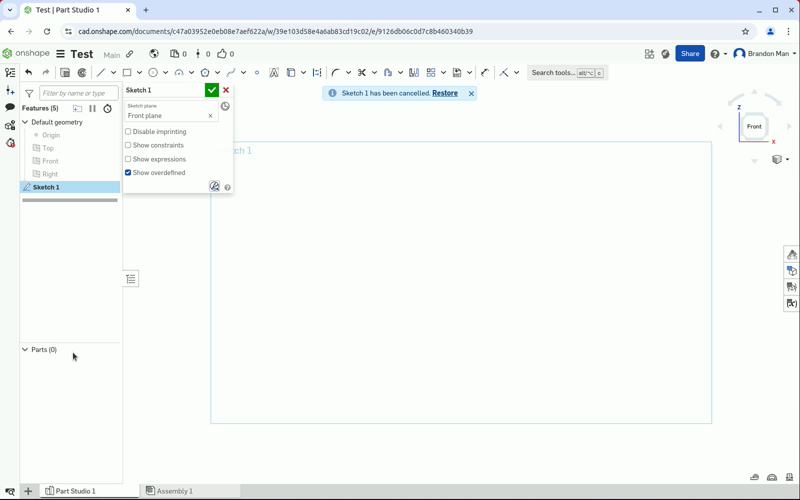
key(y)
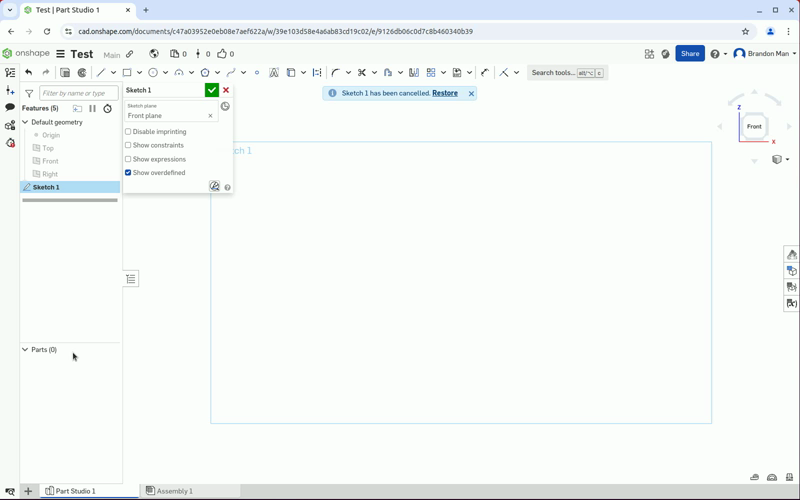
key(l)
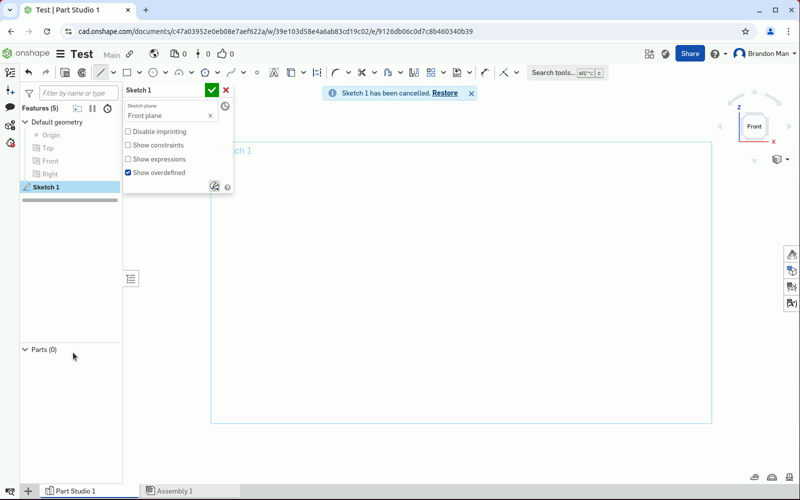
key_down(shift)
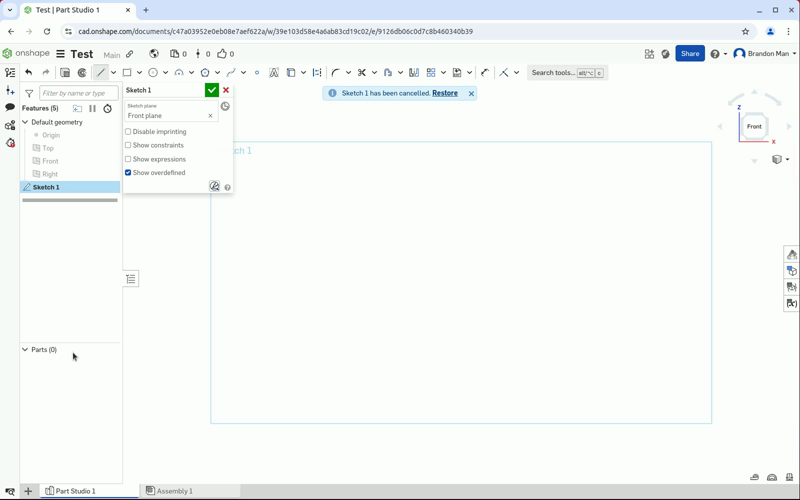
mouse_move(409, 348)
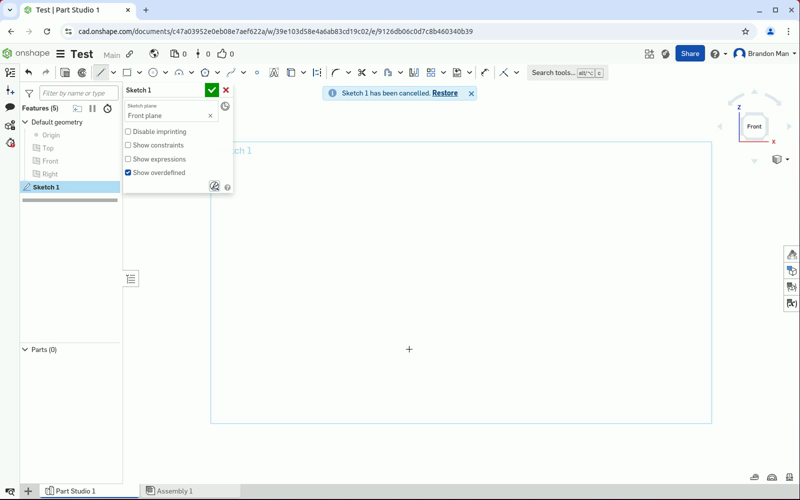
click(409, 348)
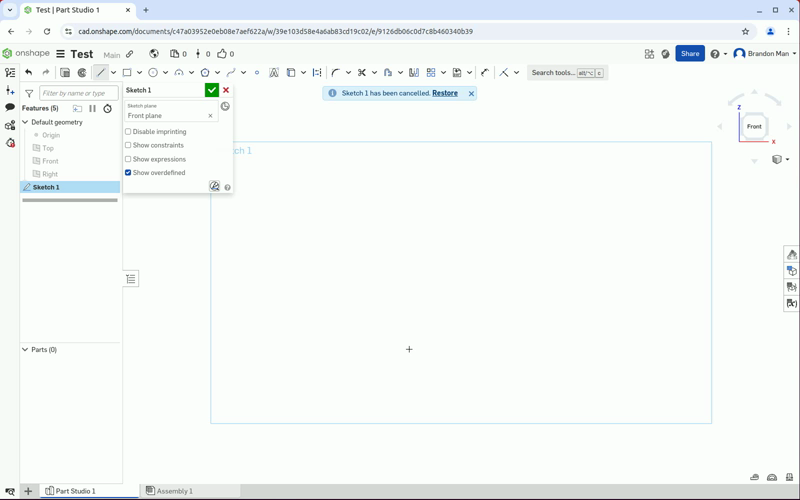
key_up(shift)
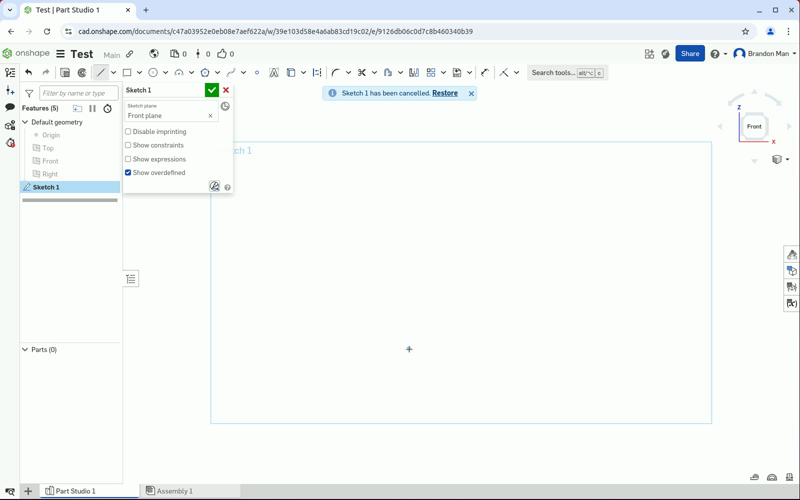
key_down(shift)
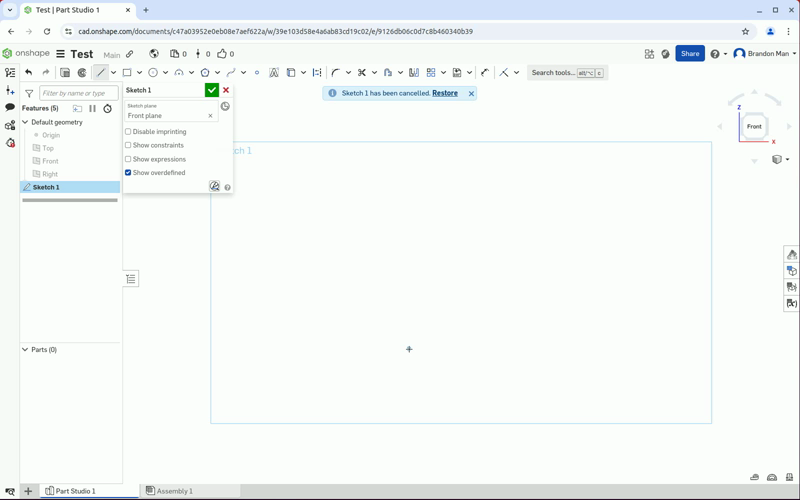
mouse_move(516, 348)
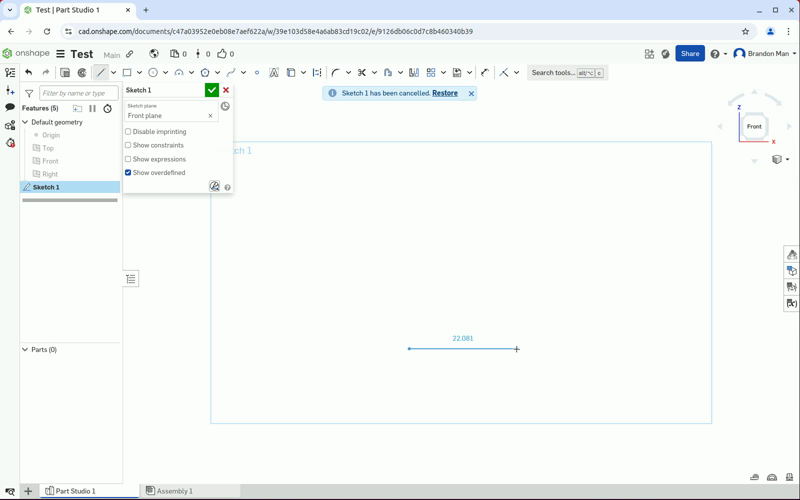
click(516, 348)
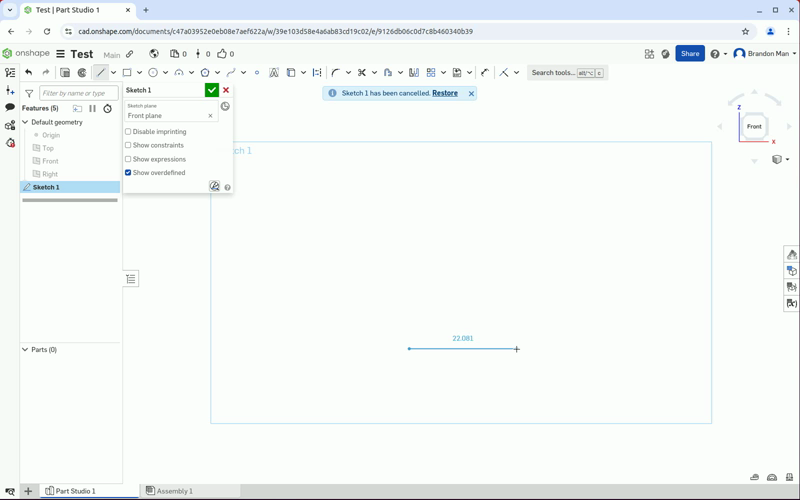
key_up(shift)
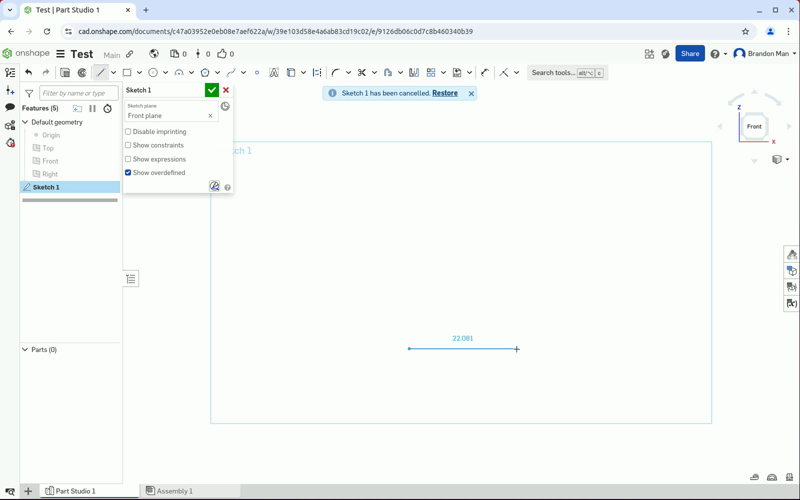
key_down(shift)
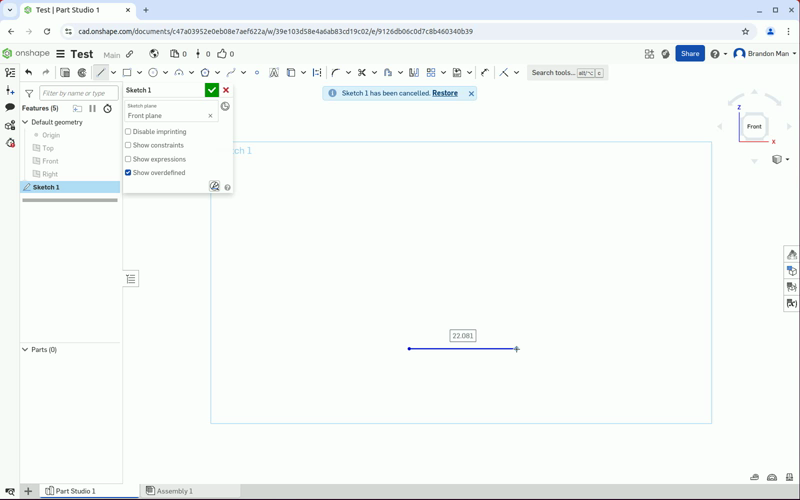
mouse_move(516, 240)
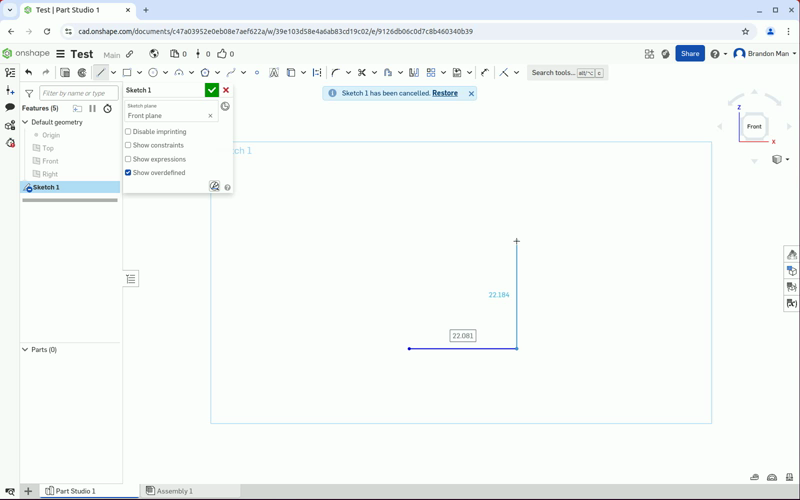
click(516, 240)
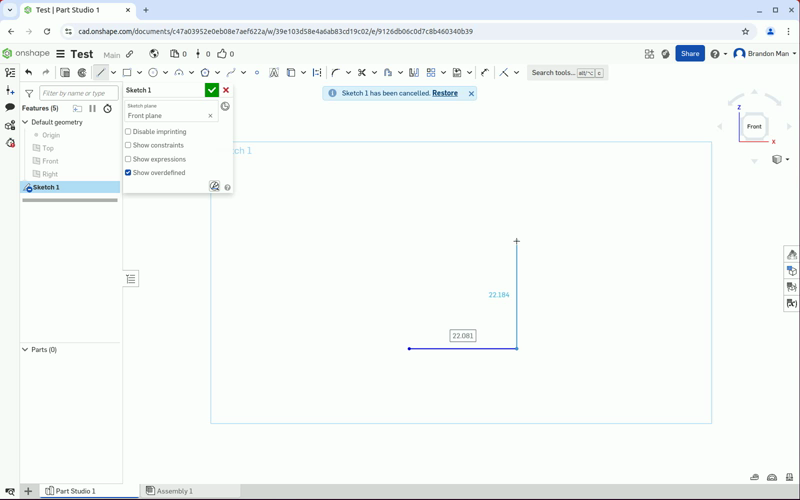
key_up(shift)
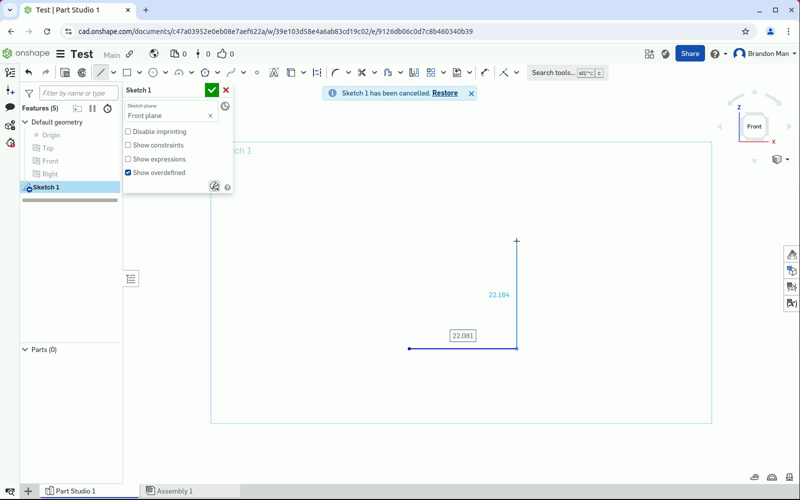
key_down(shift)
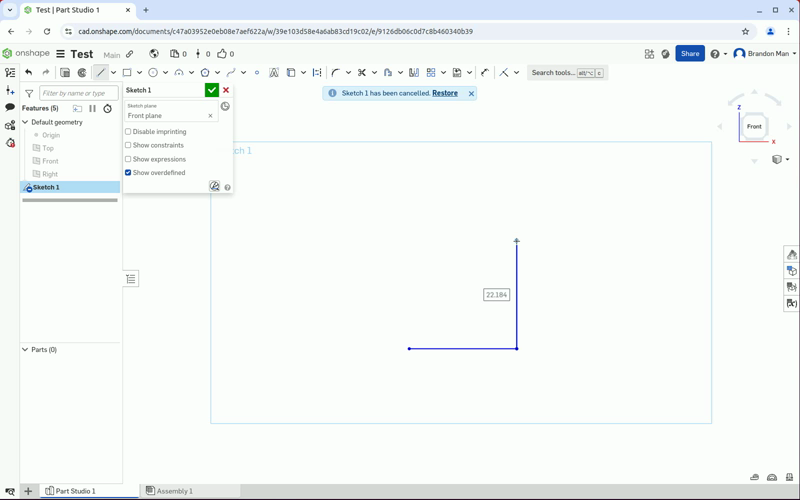
mouse_move(409, 240)
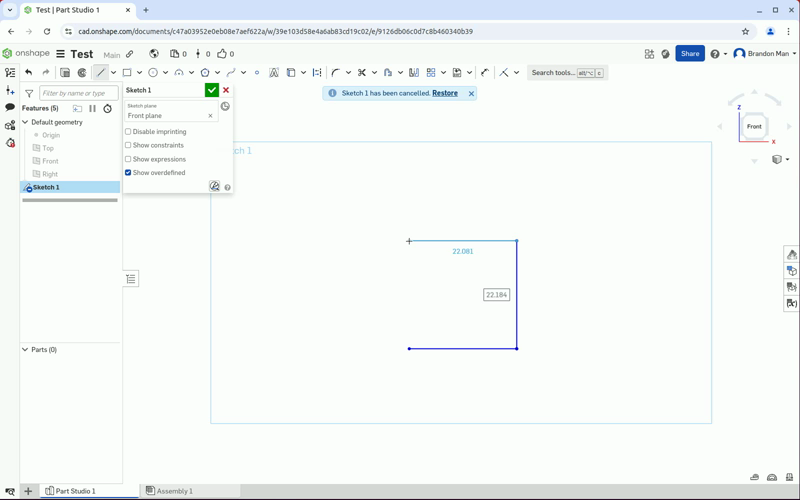
click(409, 240)
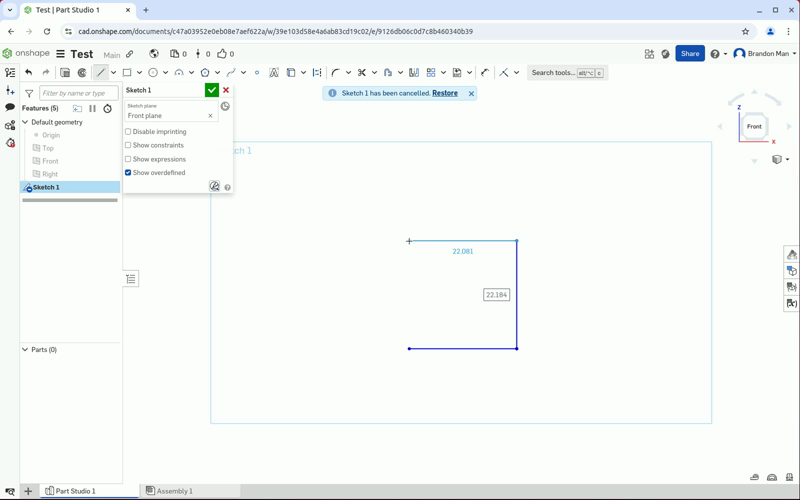
key_up(shift)
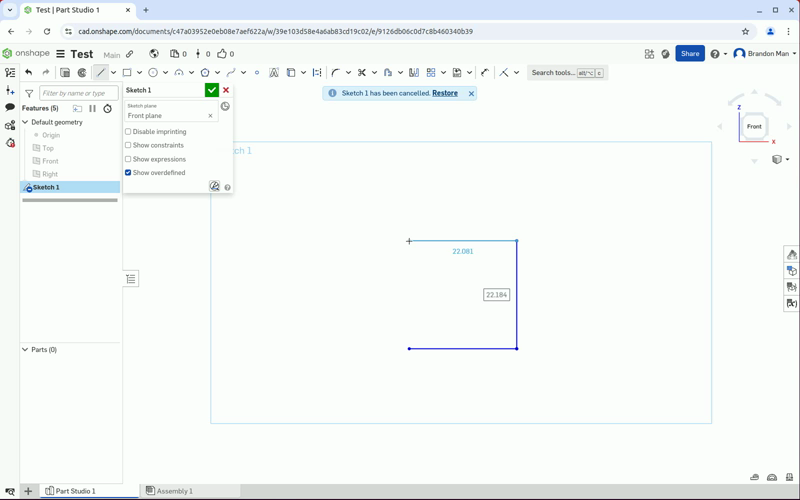
key_down(shift)
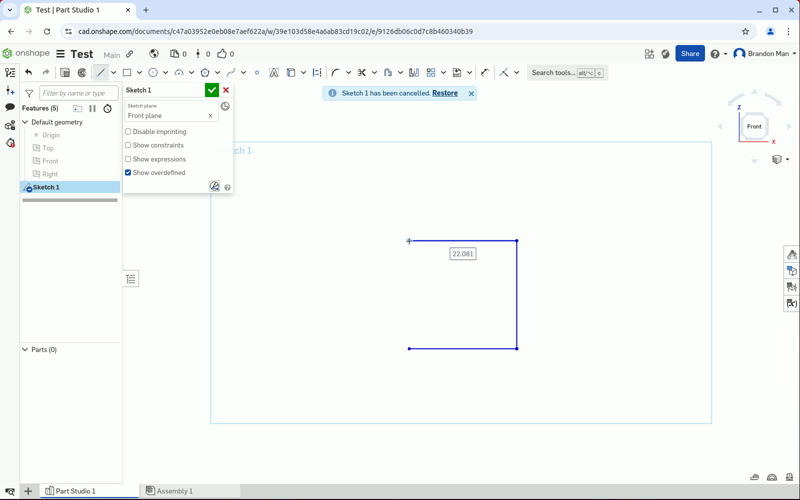
mouse_move(409, 348)
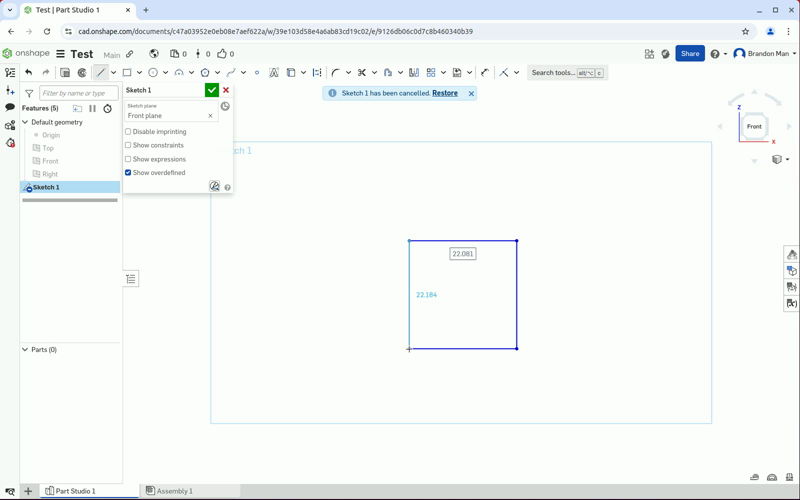
key_up(shift)
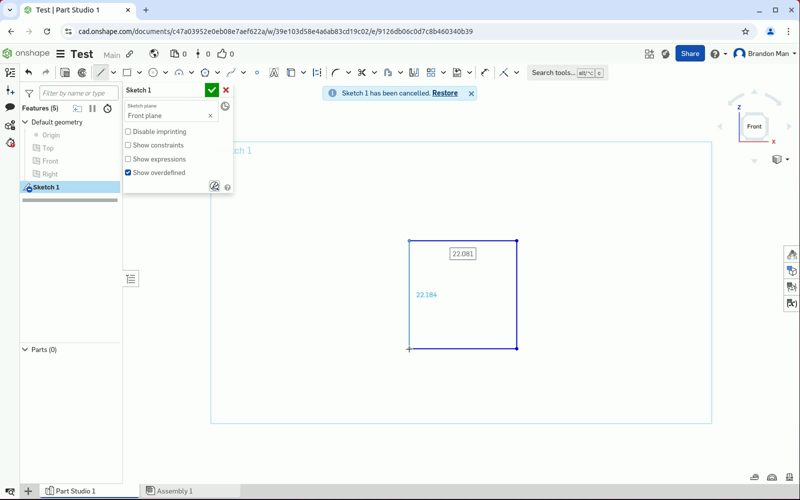
click(409, 348)
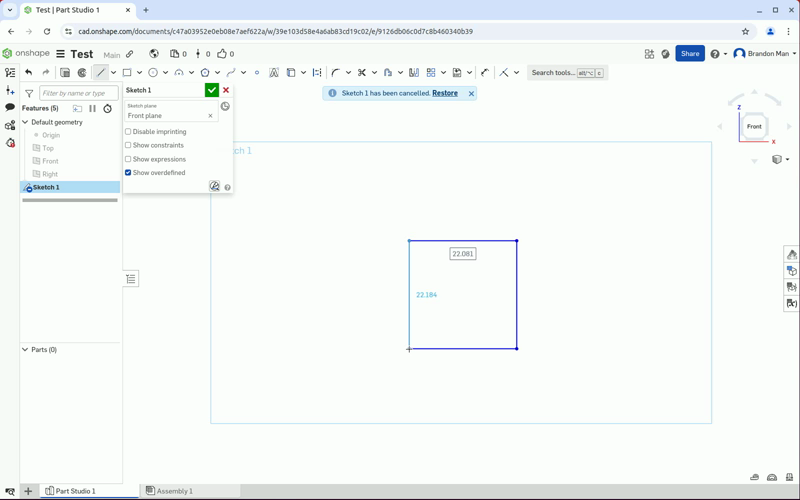
key(esc)
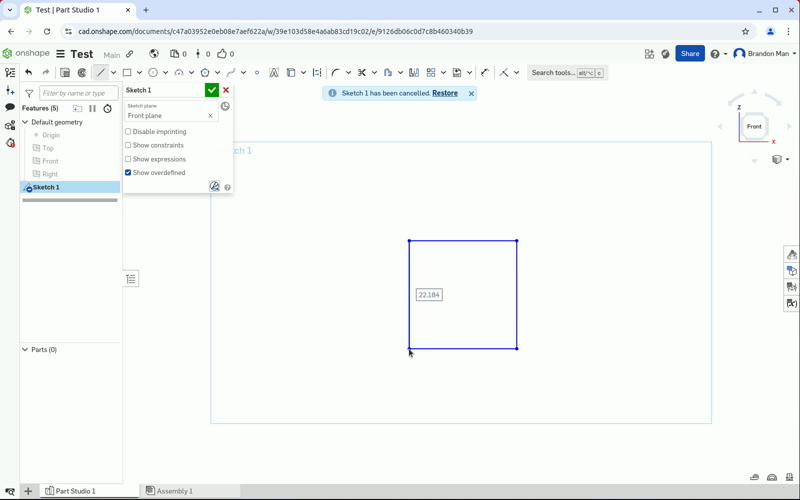
mouse_move(508, 298)
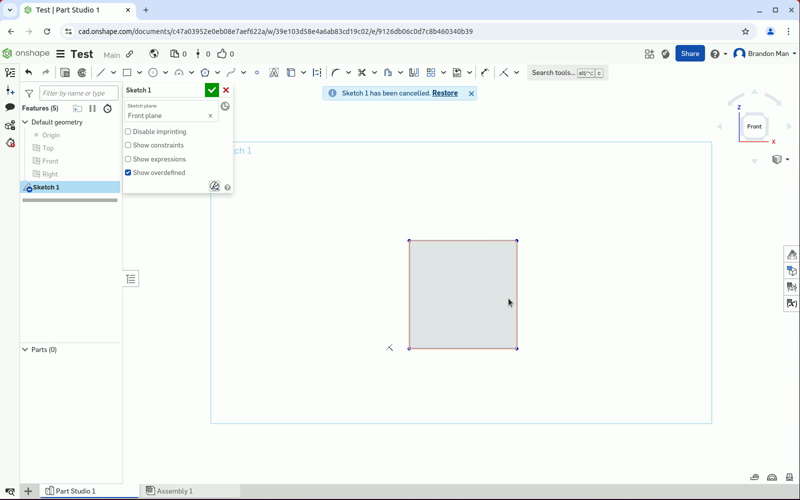
click(508, 298)
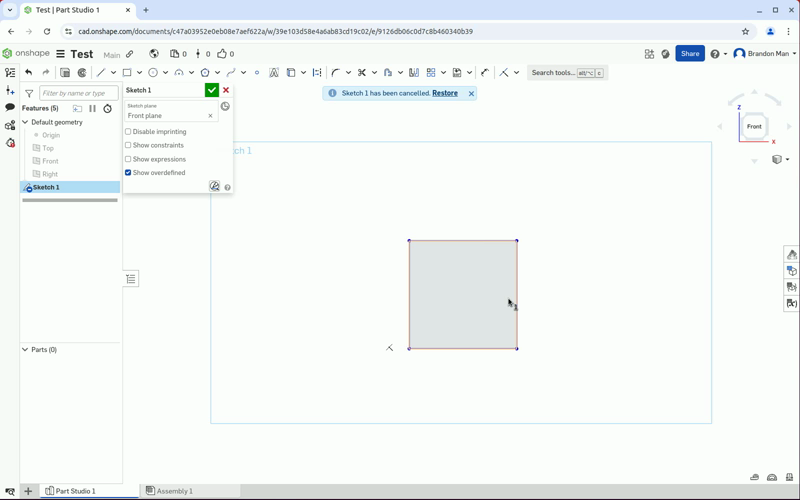
mouse_move(73, 352)
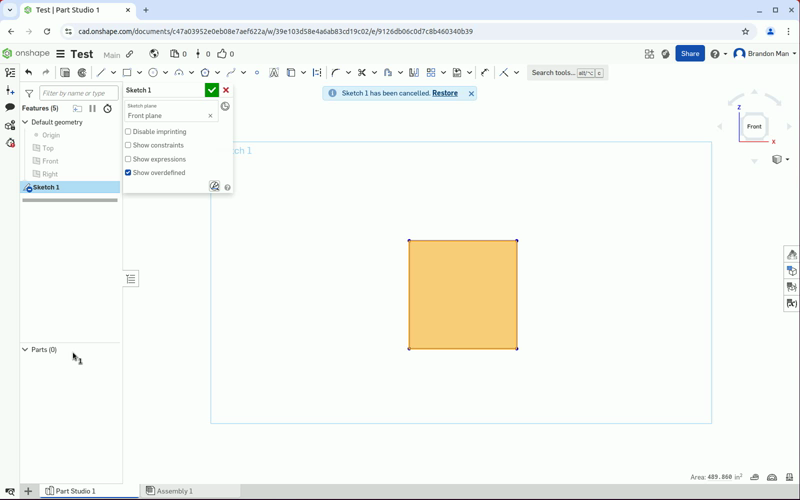
key(shift+y)
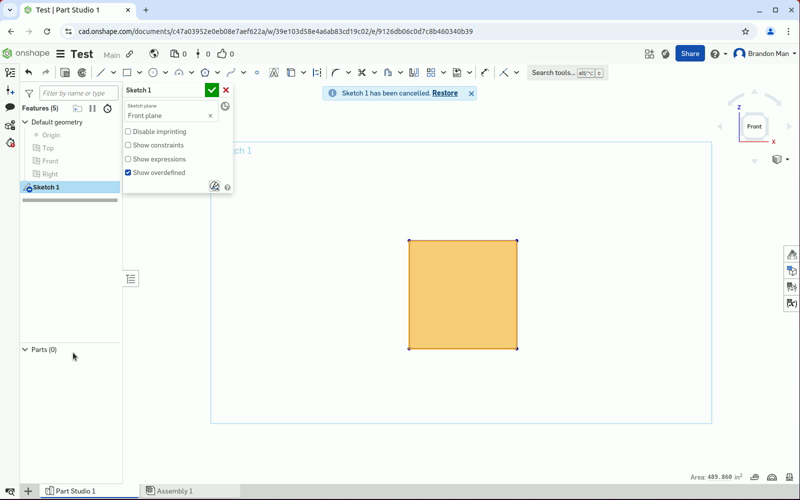
key(shift+e)
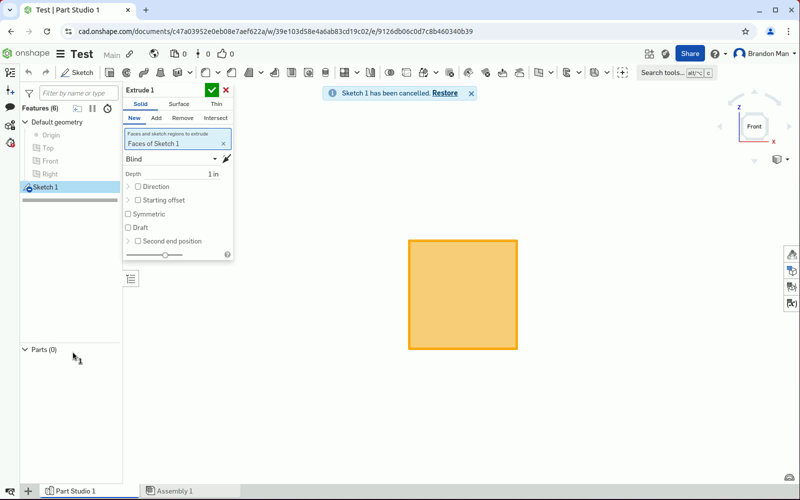
mouse_move(143, 106)
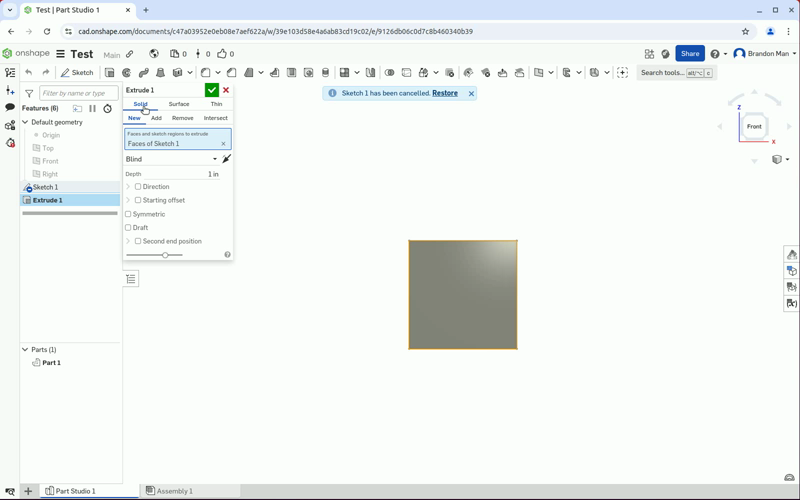
click(143, 106)
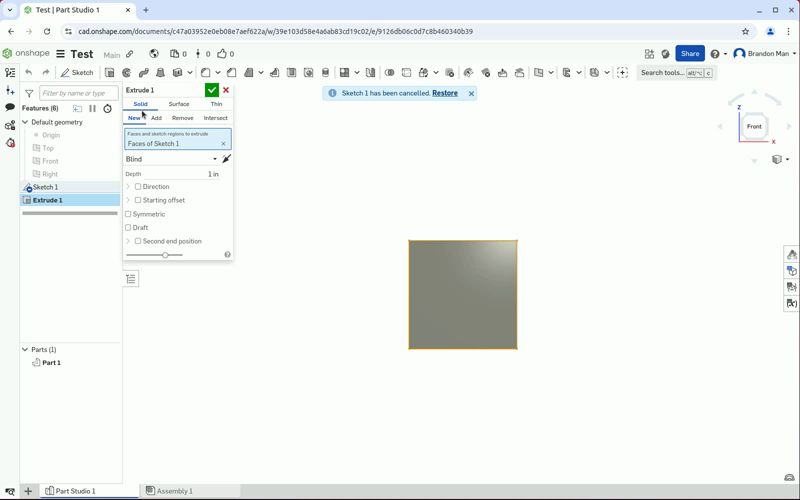
mouse_move(137, 120)
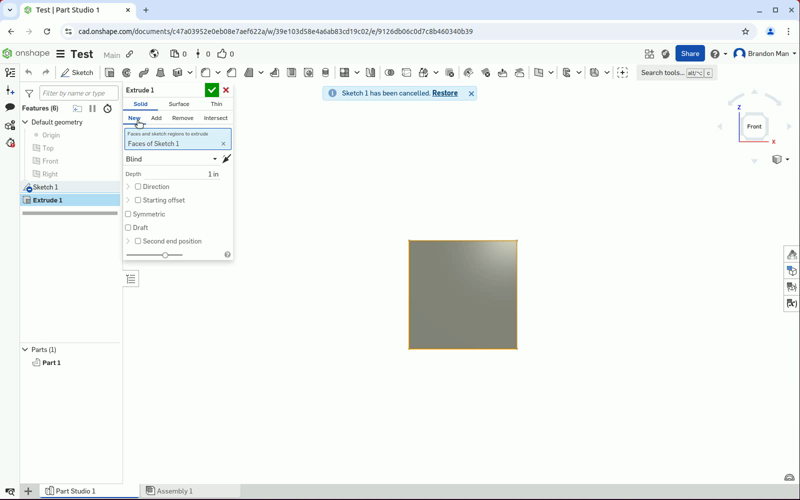
click(137, 120)
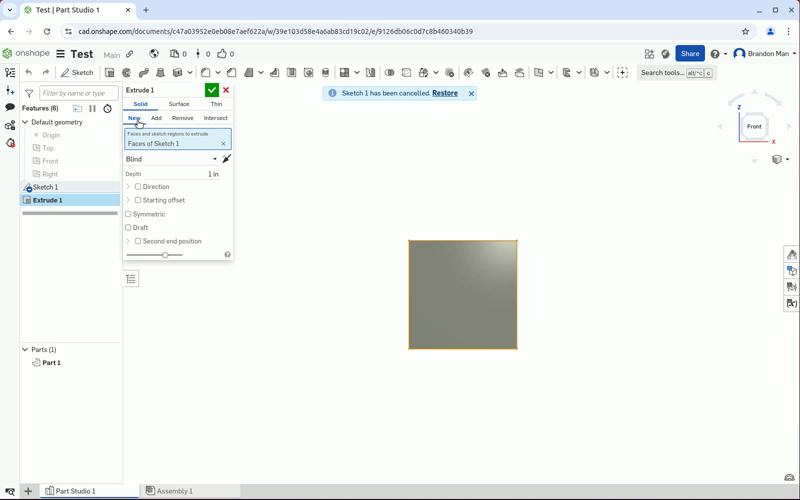
key(tab, 4)
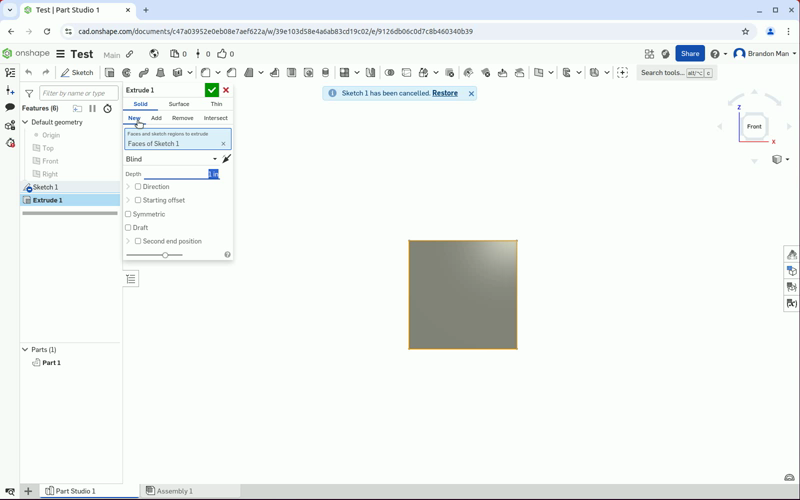
text(22.145)
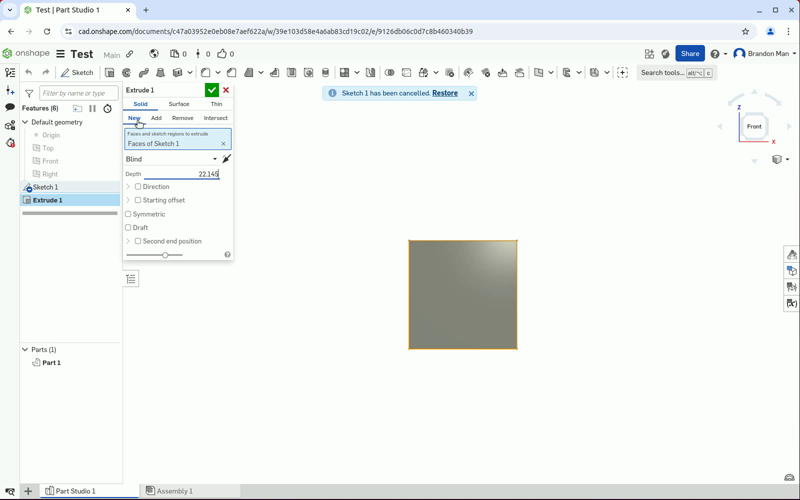
key(enter)
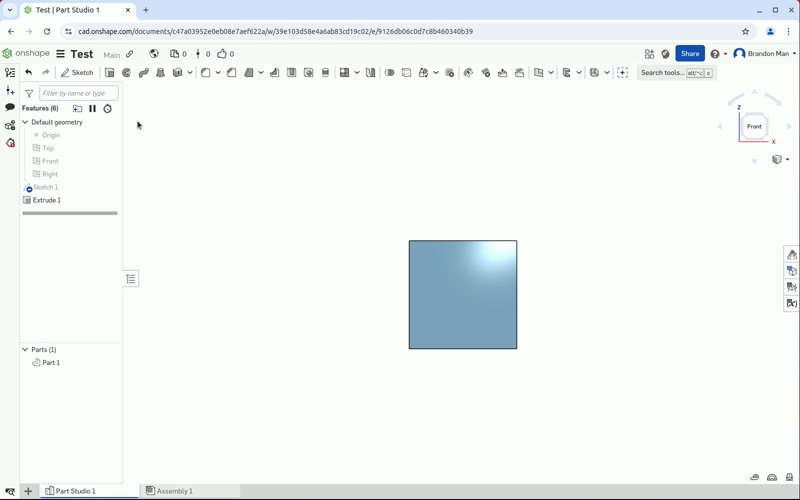
key(shift+h)
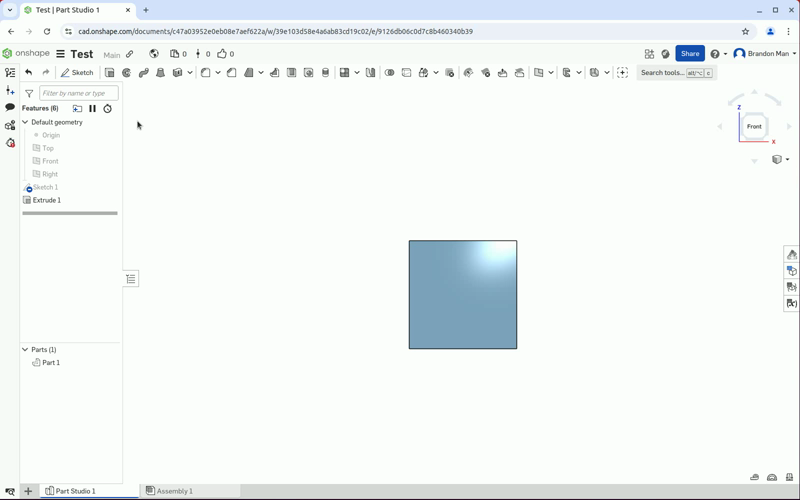
key(shift+h)
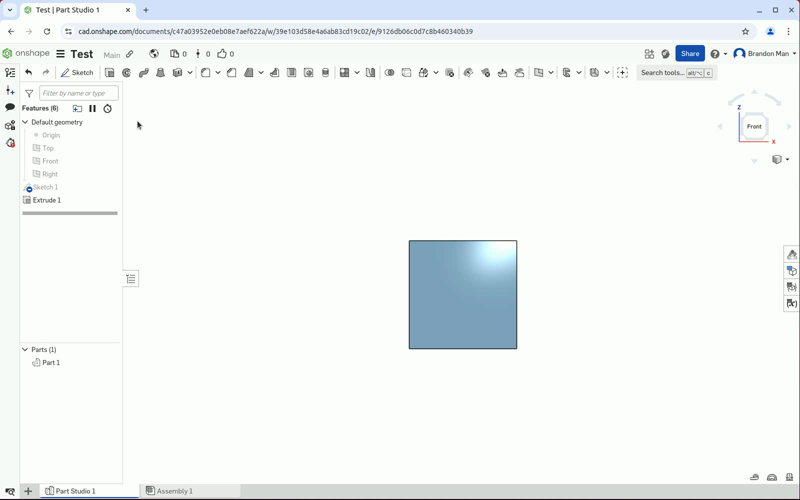
mouse_move(73, 189)
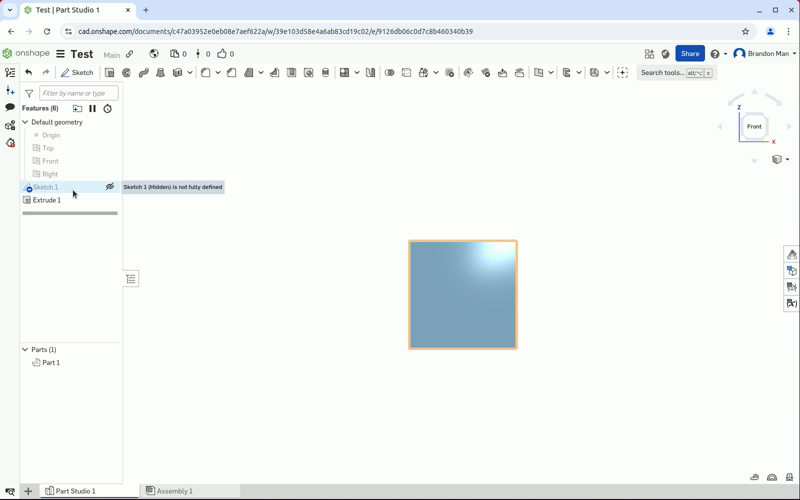
click(73, 189)
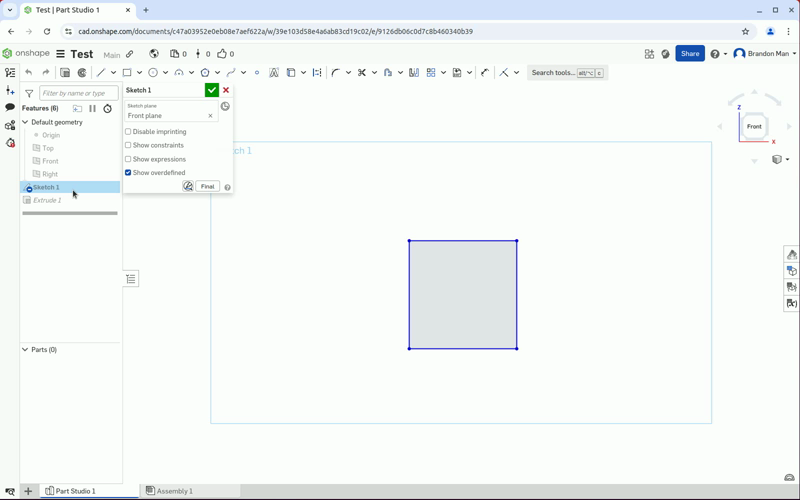
mouse_move(229, 92)
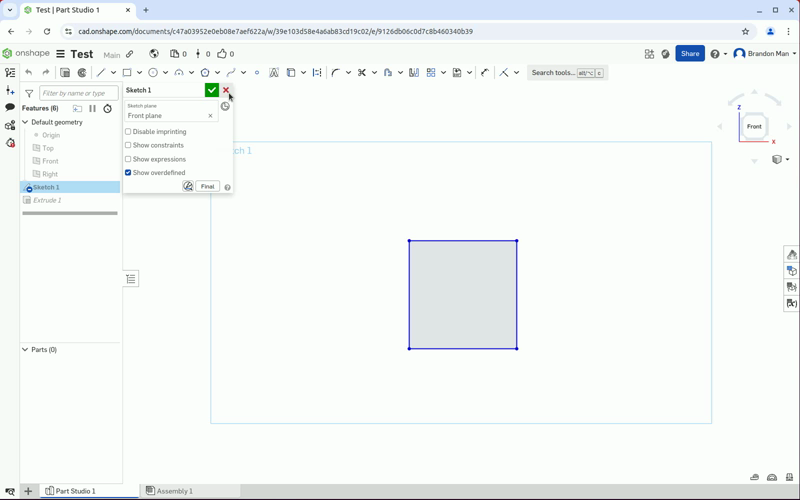
click(229, 92)
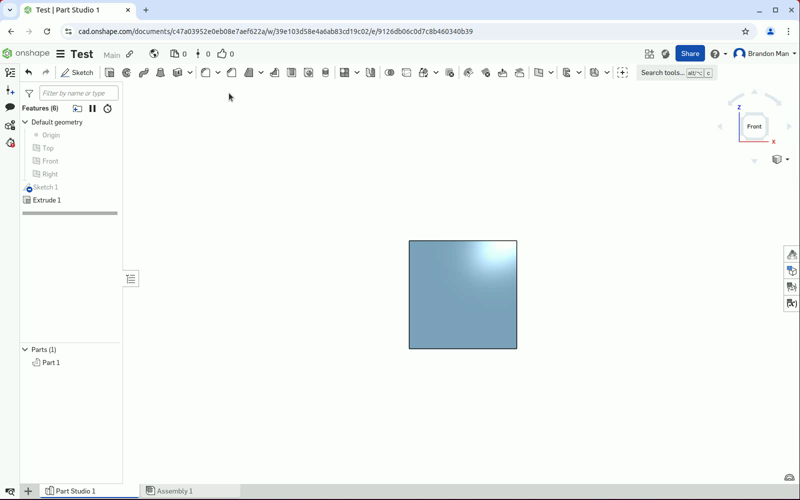
mouse_move(73, 352)
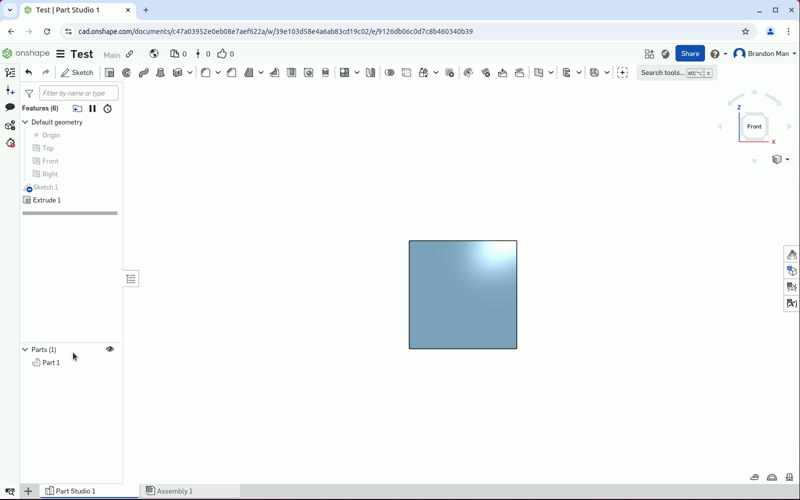
key(y)
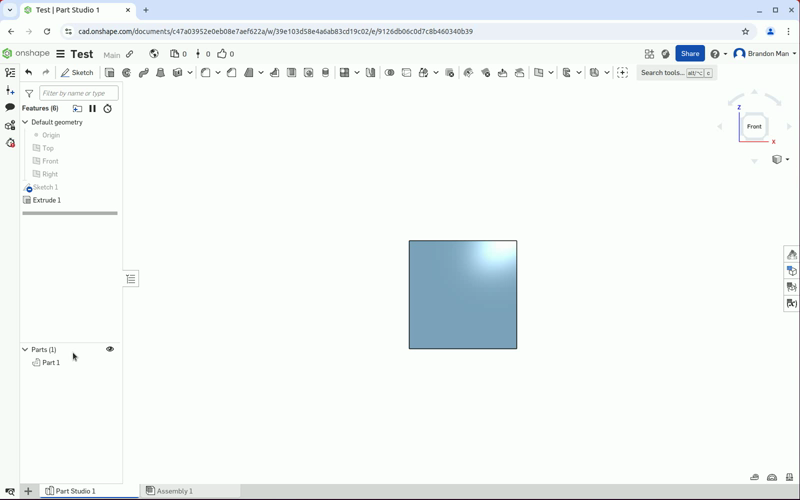
key(shift+p)
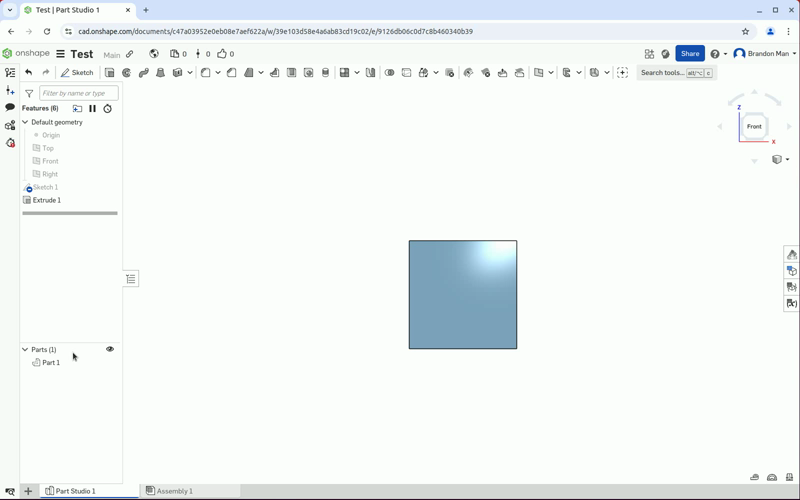
key(space)
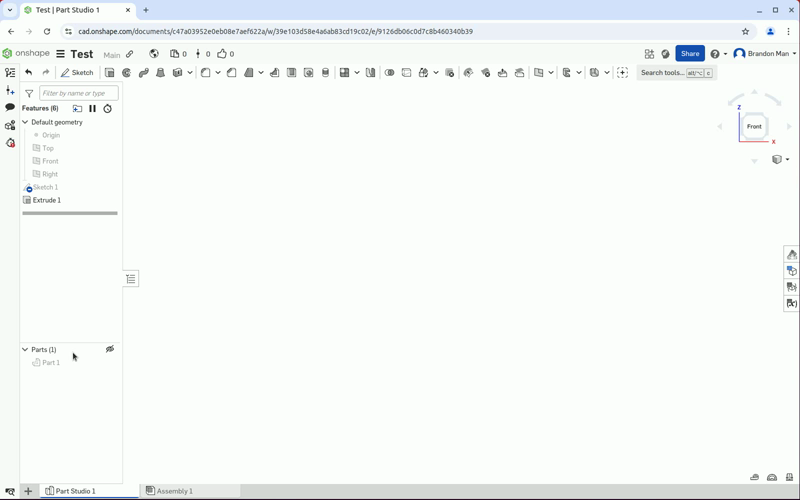
key_down(shift)
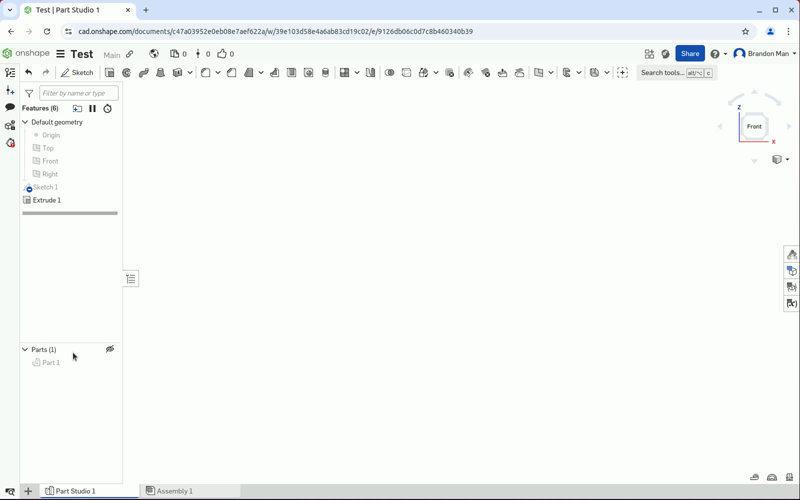
key(left)
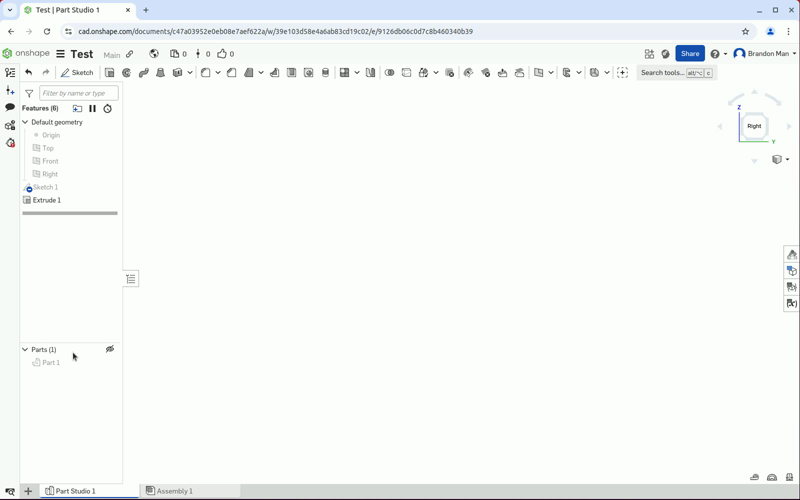
key_up(shift)
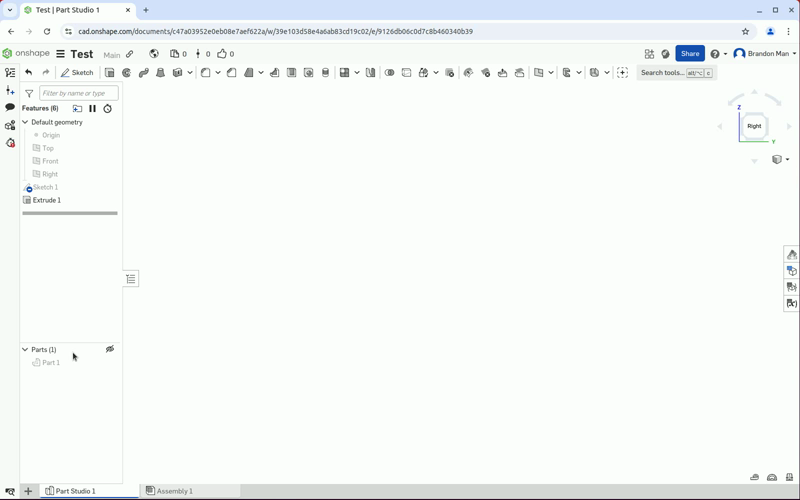
mouse_move(73, 352)
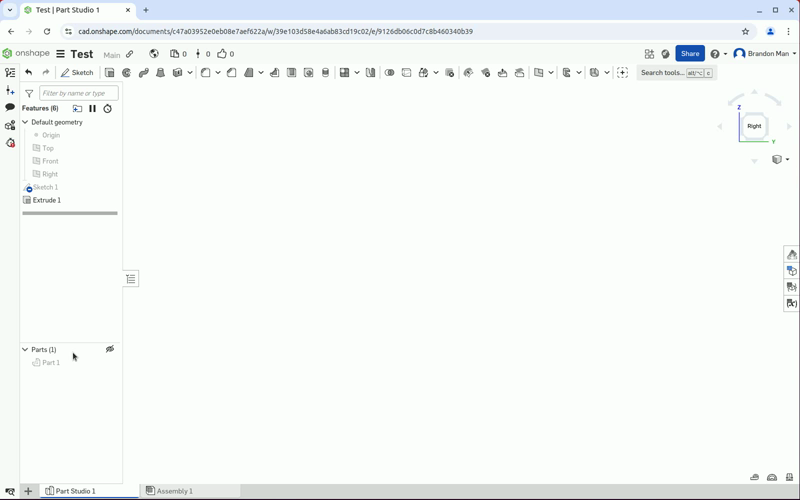
key(shift+y)
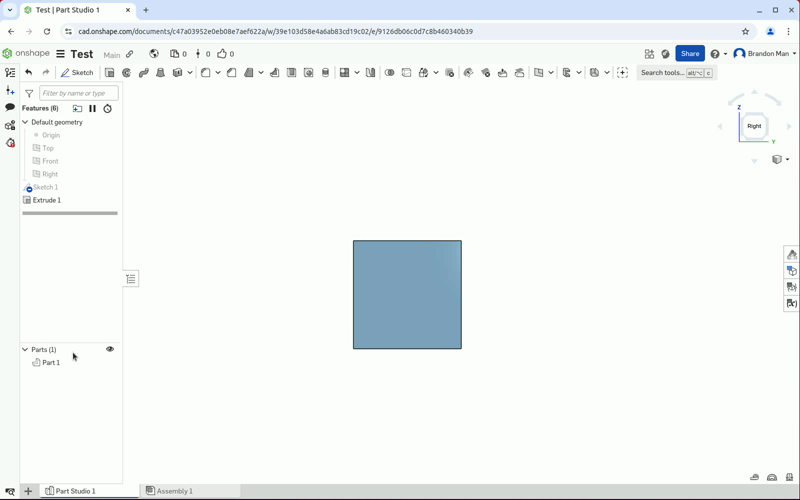
mouse_move(541, 75)
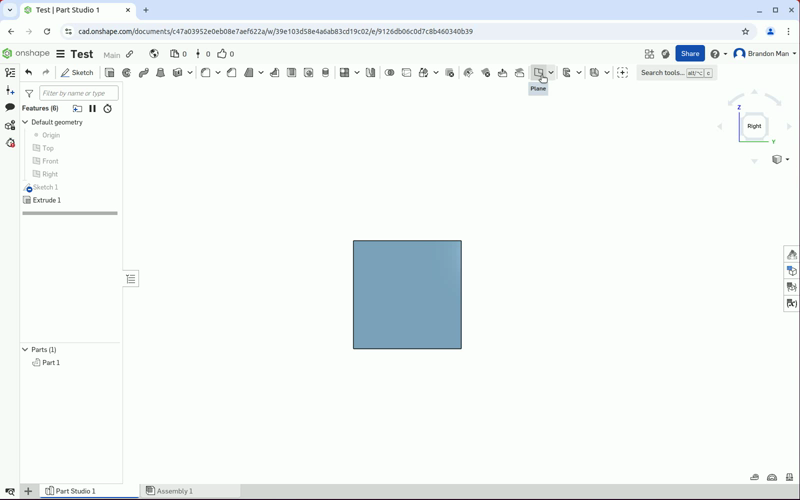
click(541, 75)
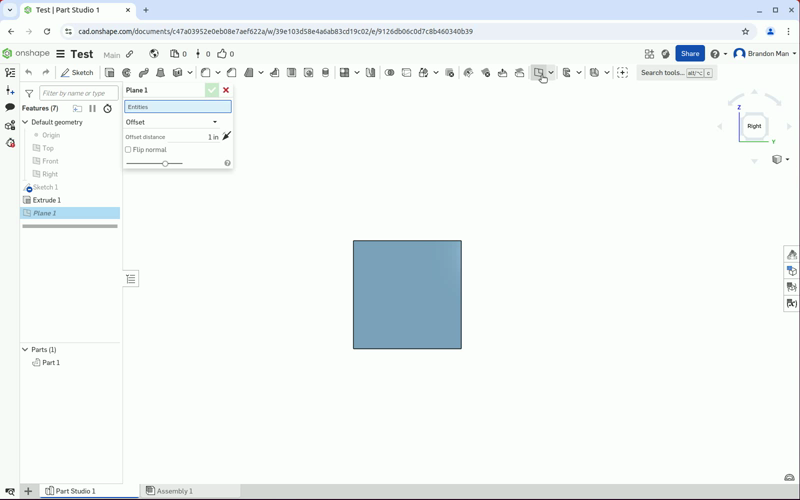
mouse_move(73, 176)
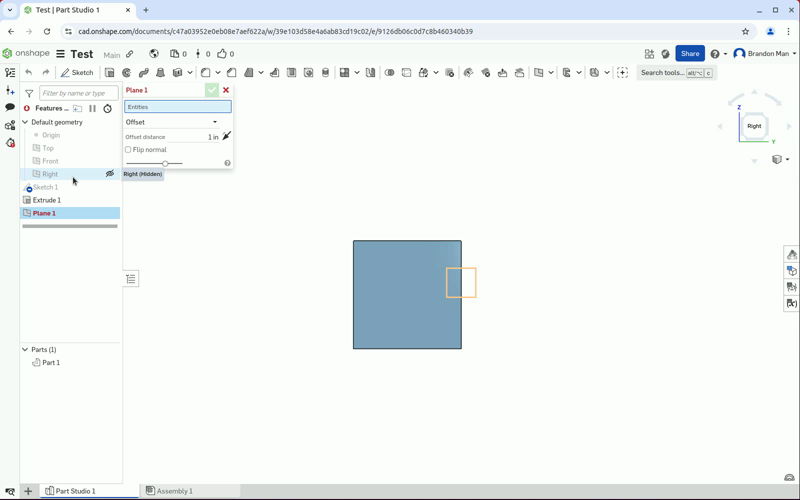
click(73, 176)
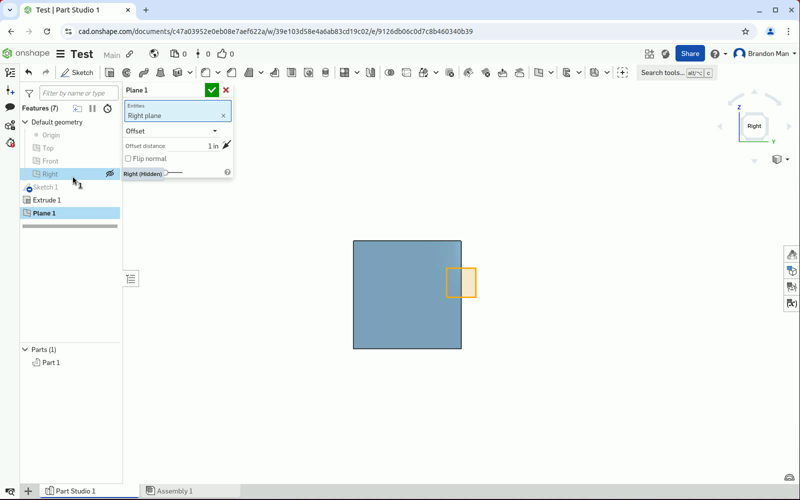
key(tab, 2)
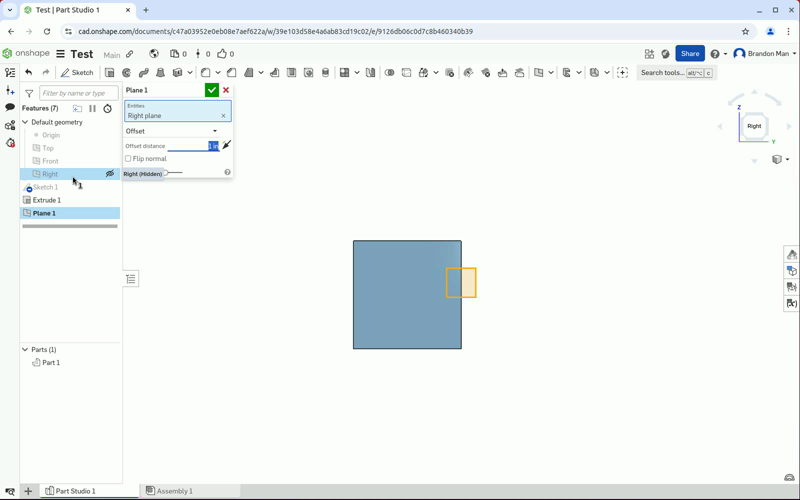
text(10.599)
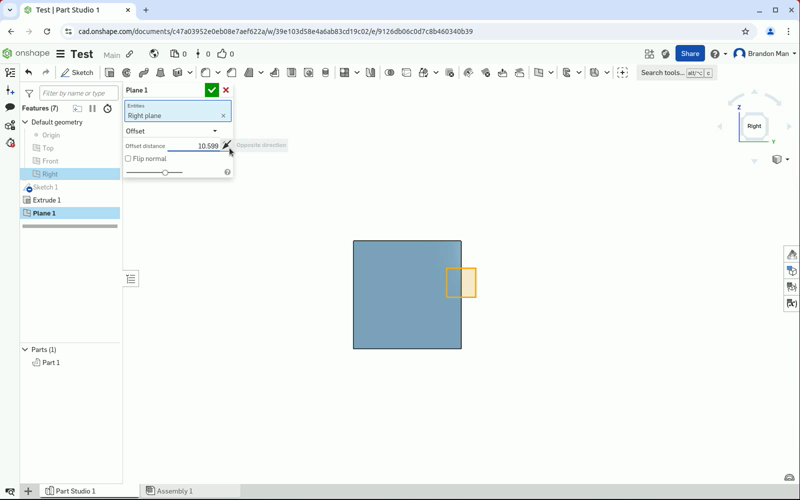
mouse_move(229, 147)
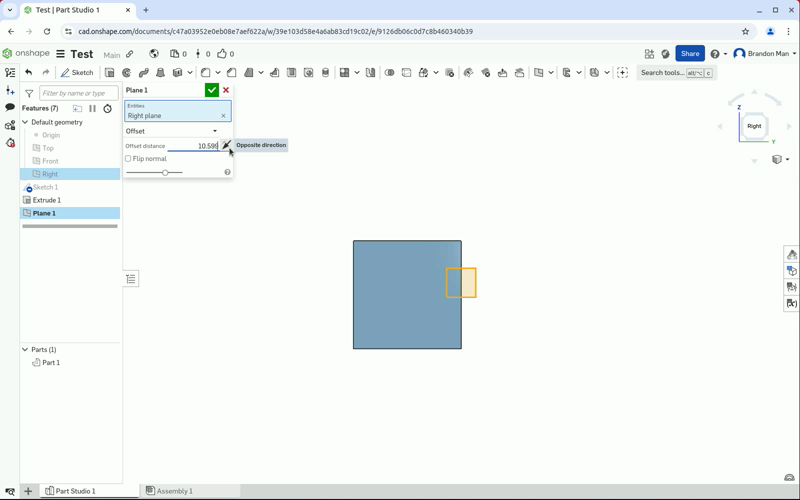
click(229, 147)
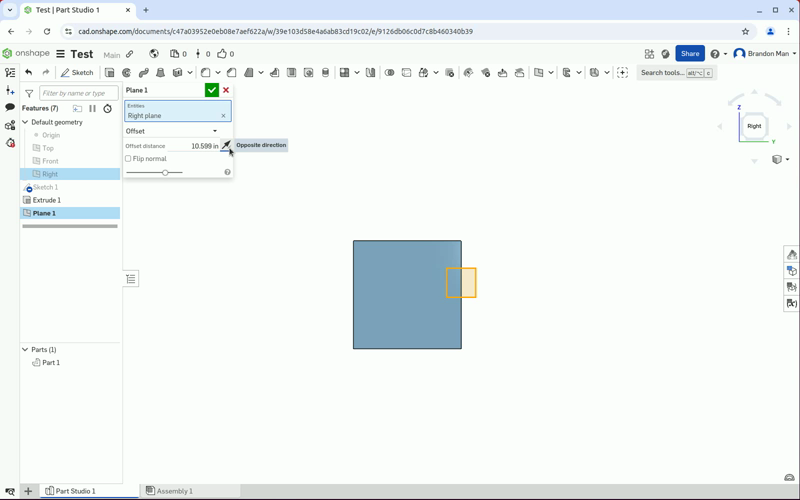
key(enter, 2)
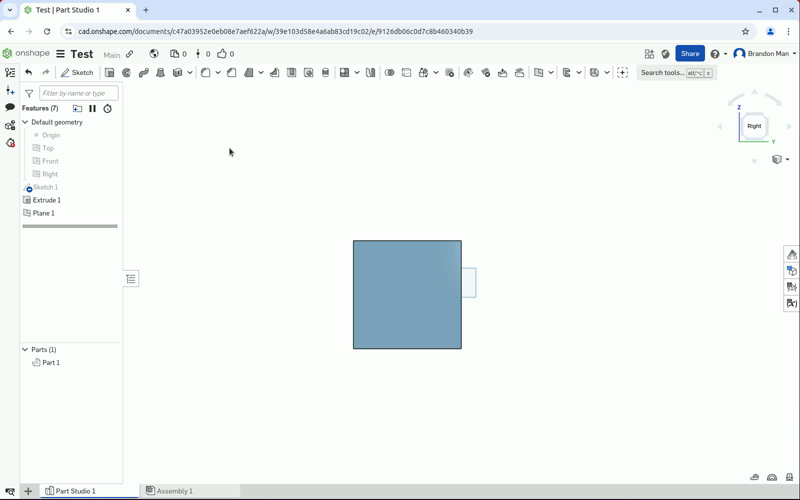
key(shift+s)
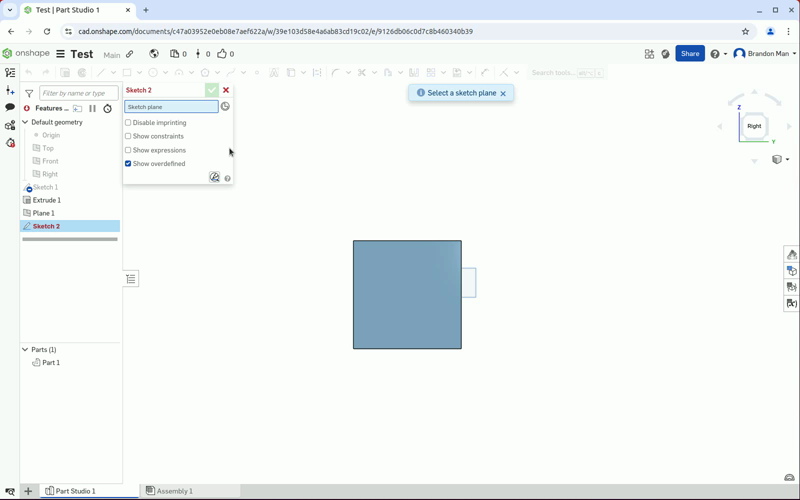
mouse_move(73, 215)
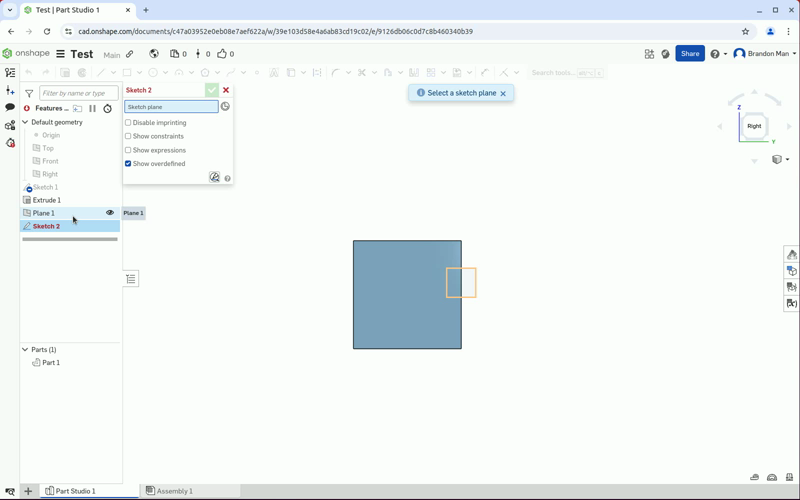
click(73, 215)
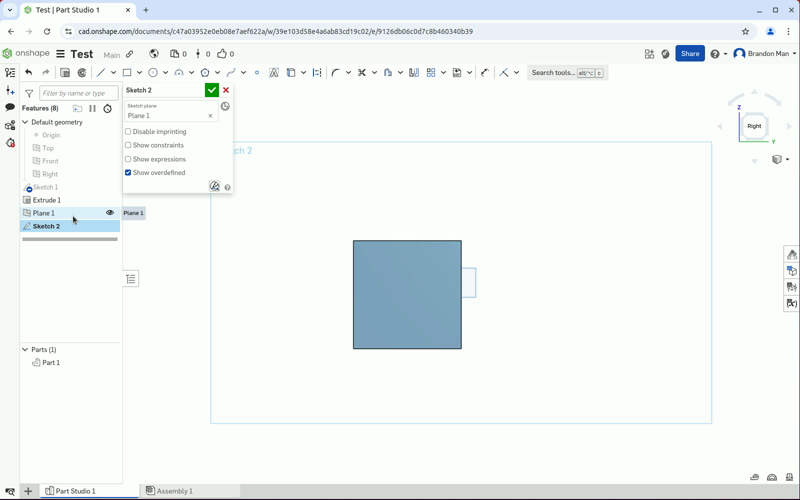
mouse_move(73, 352)
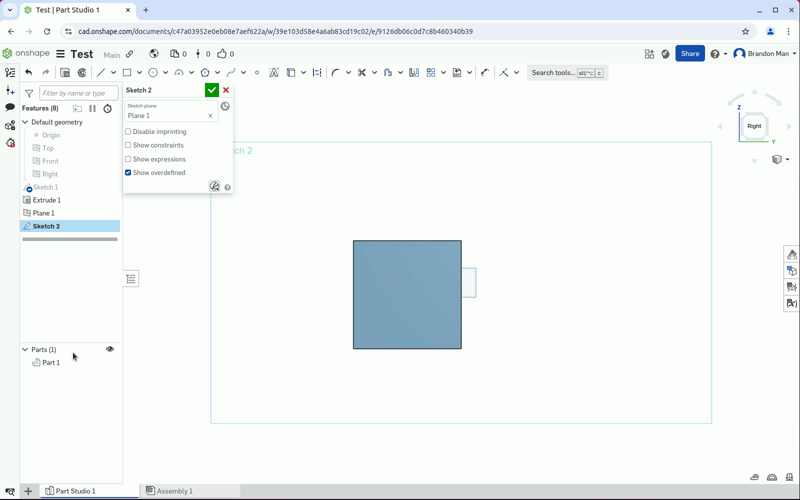
key(y)
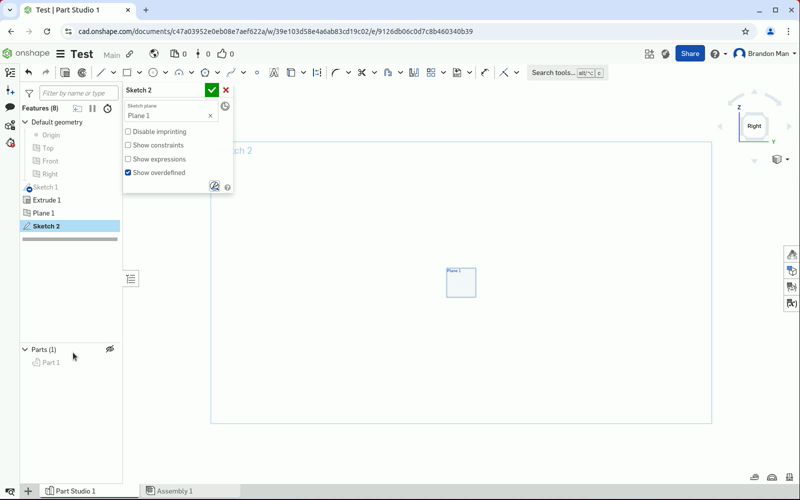
key(c)
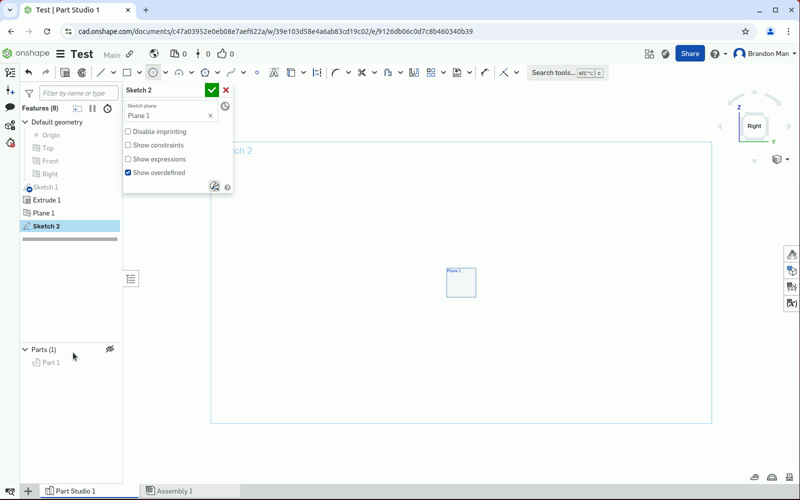
key_down(shift)
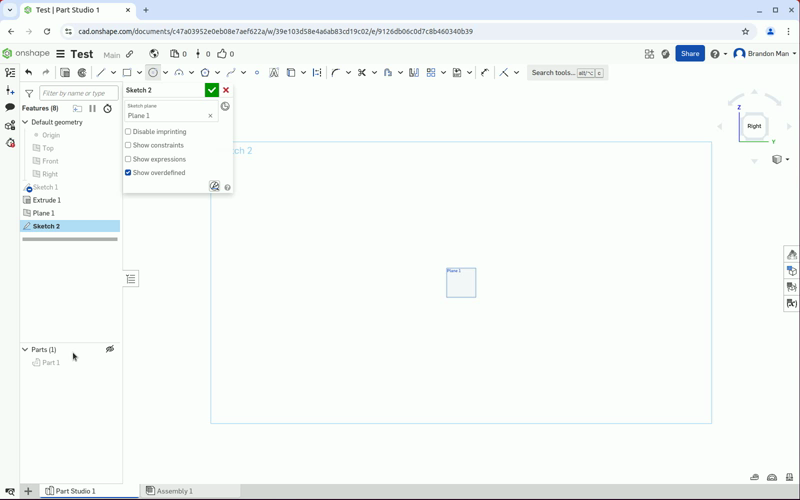
mouse_move(378, 261)
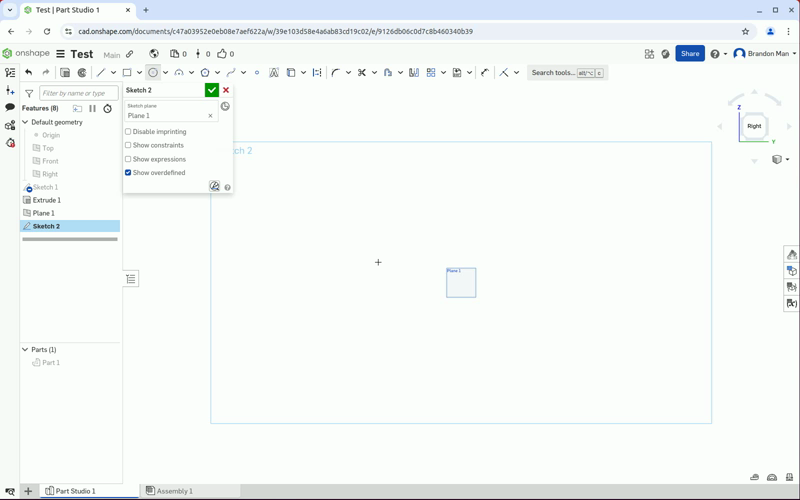
click(378, 261)
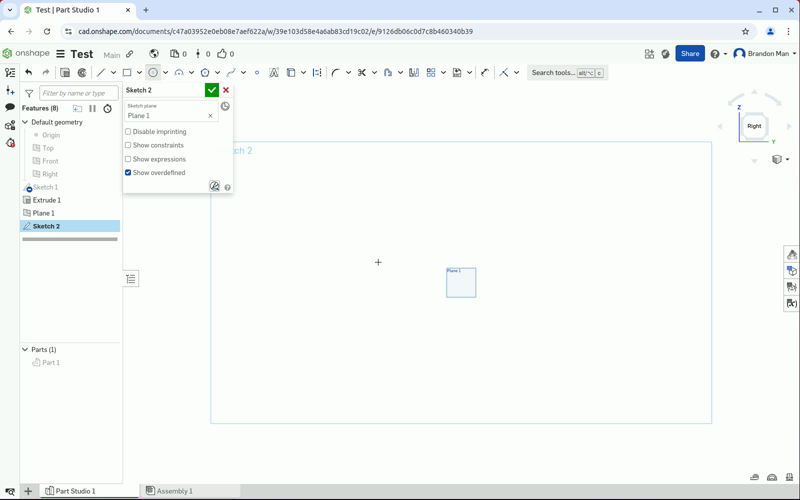
key_up(shift)
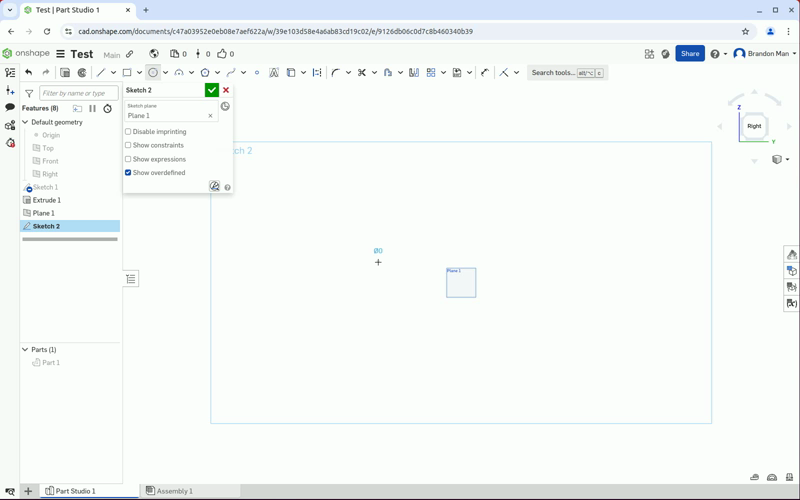
mouse_move(389, 261)
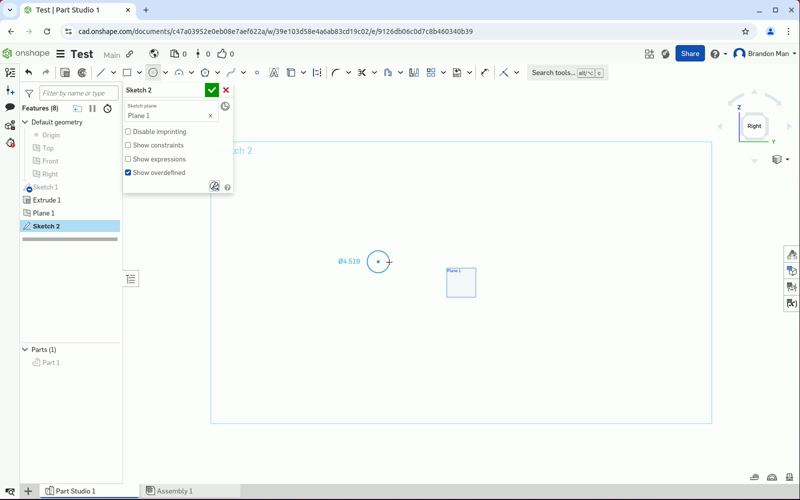
click(389, 261)
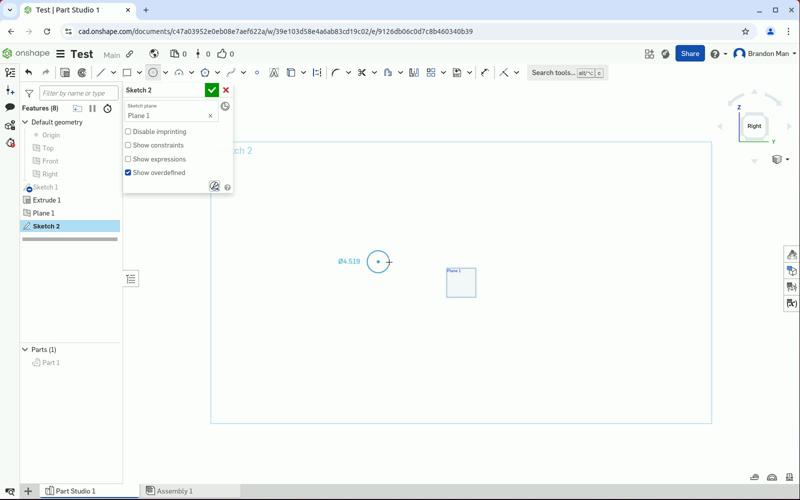
key(esc)
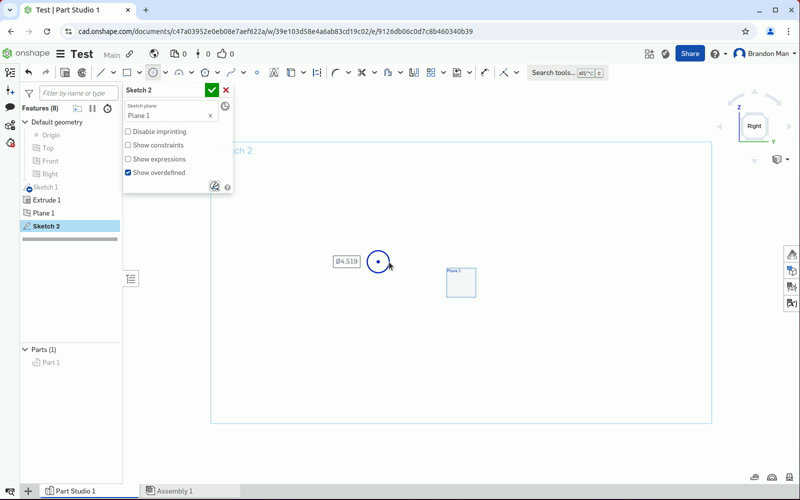
mouse_move(377, 262)
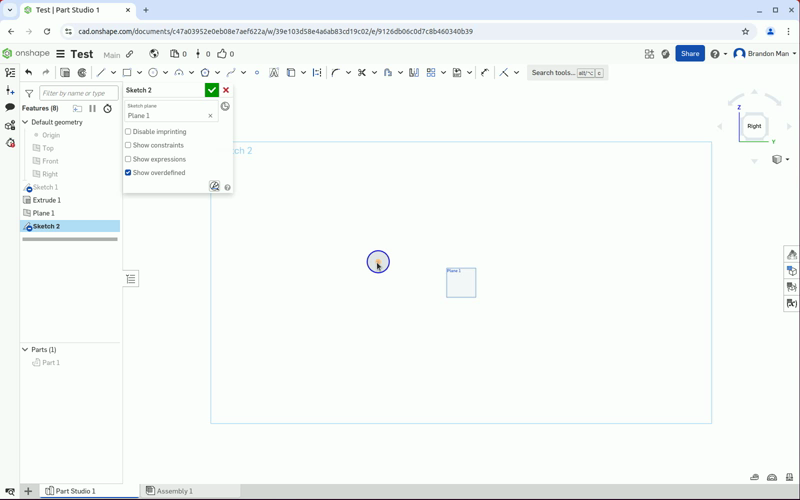
scroll(6)
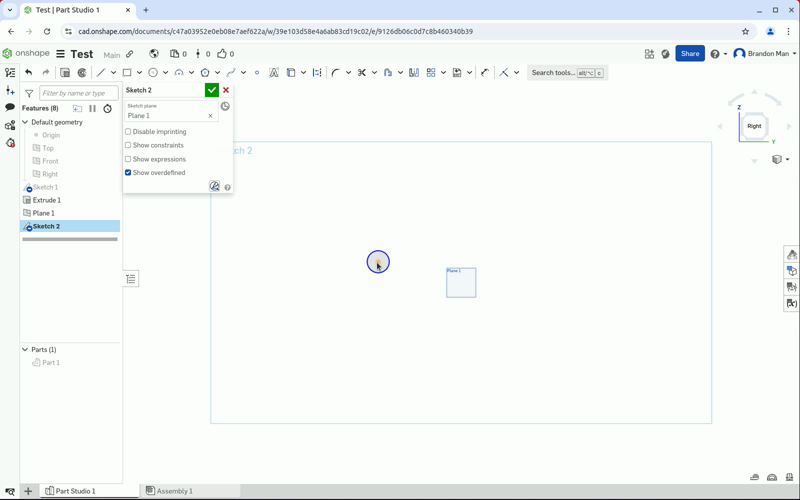
scroll(6)
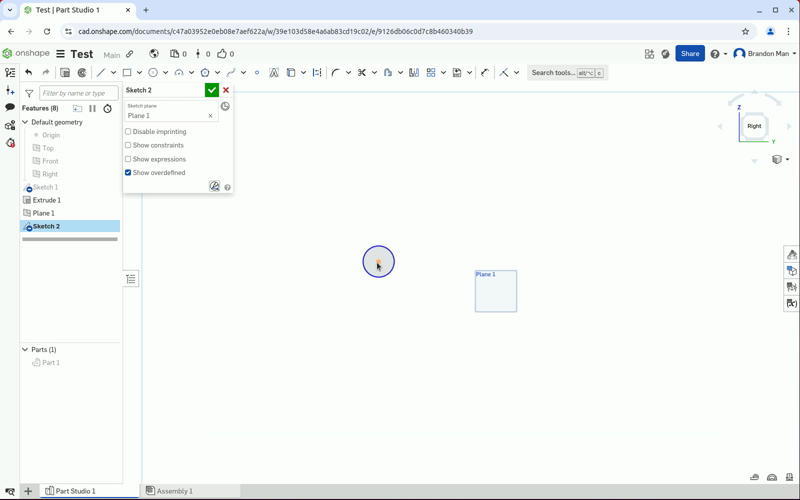
scroll(6)
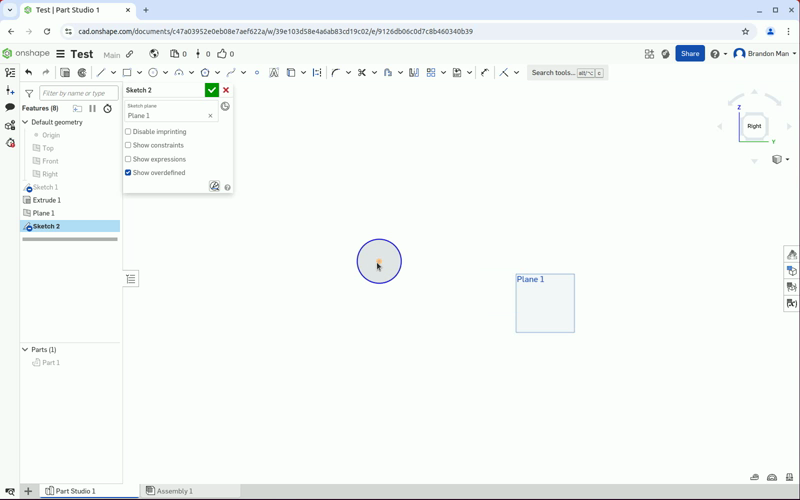
scroll(6)
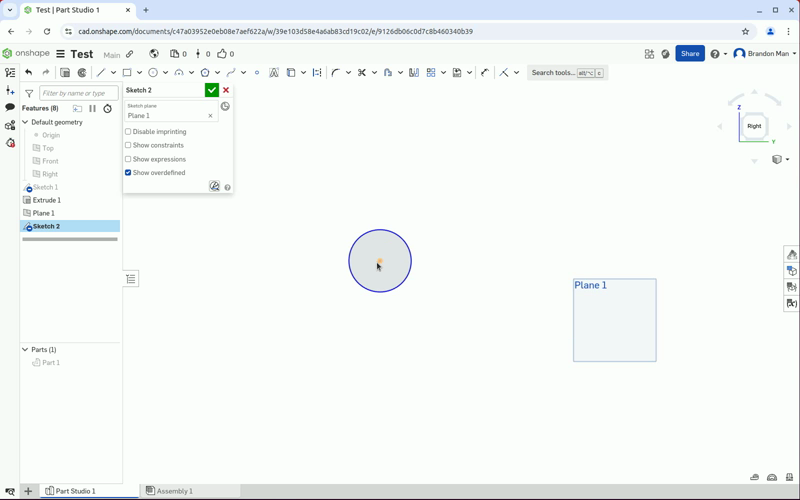
scroll(6)
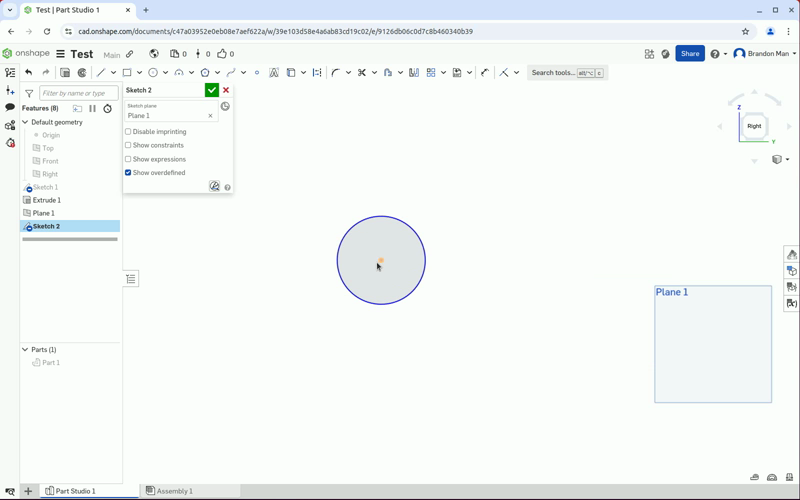
scroll(6)
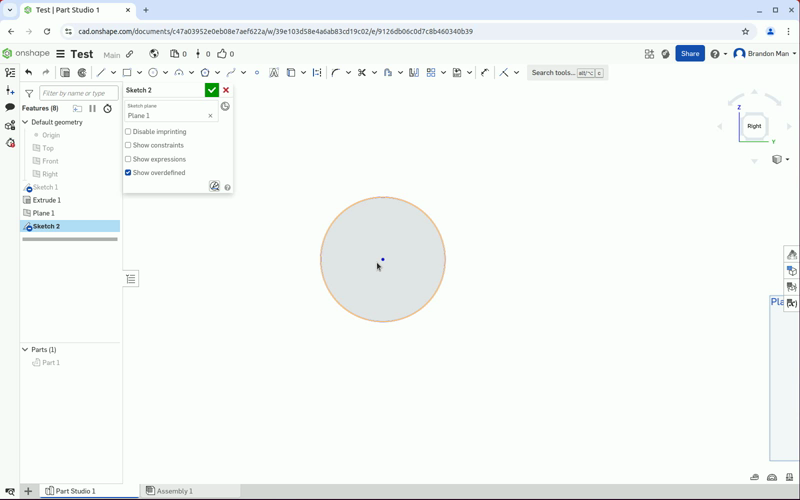
scroll(6)
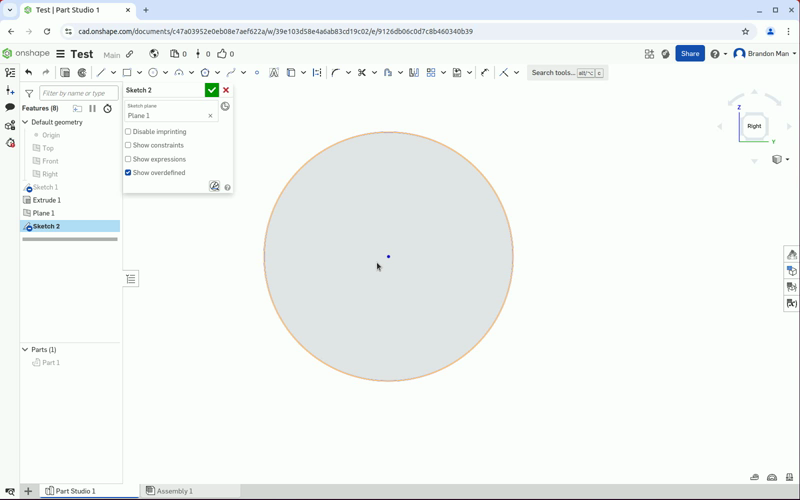
click(377, 262)
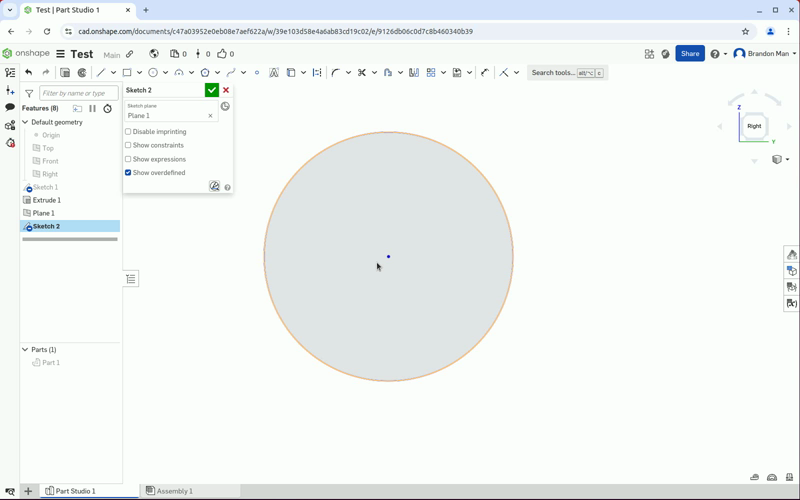
scroll(-6)
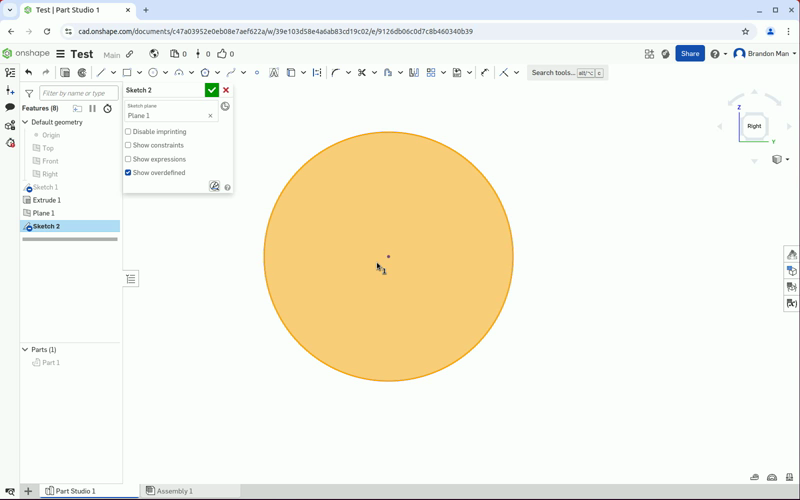
scroll(-6)
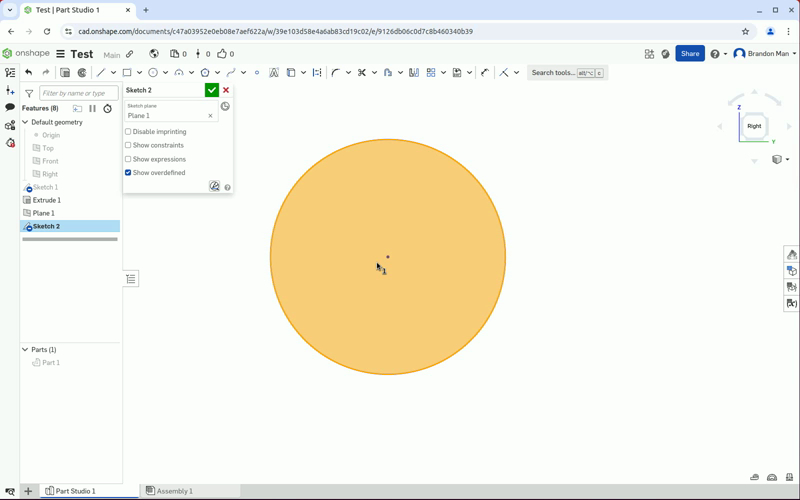
scroll(-6)
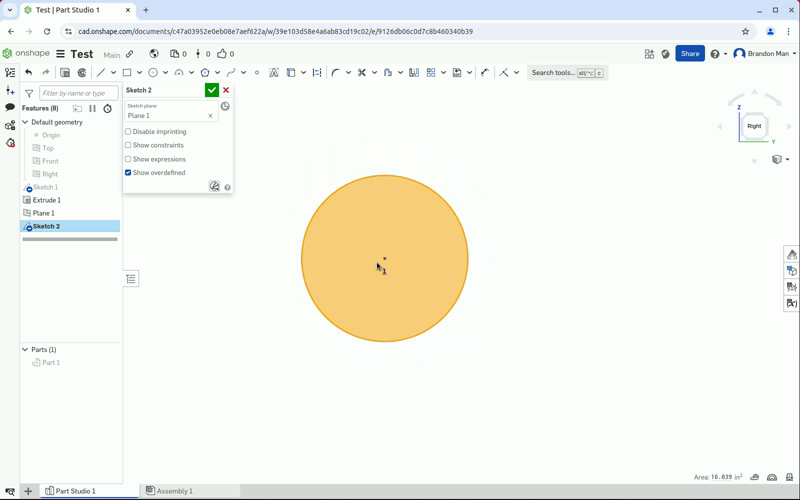
scroll(-6)
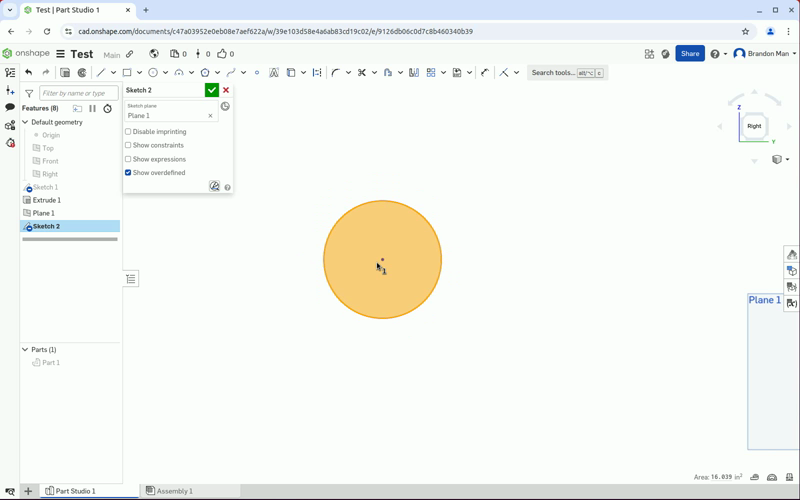
scroll(-6)
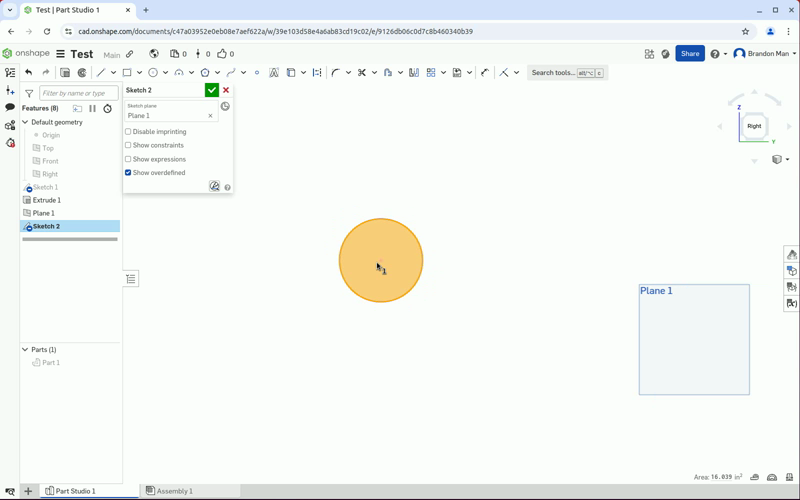
scroll(-6)
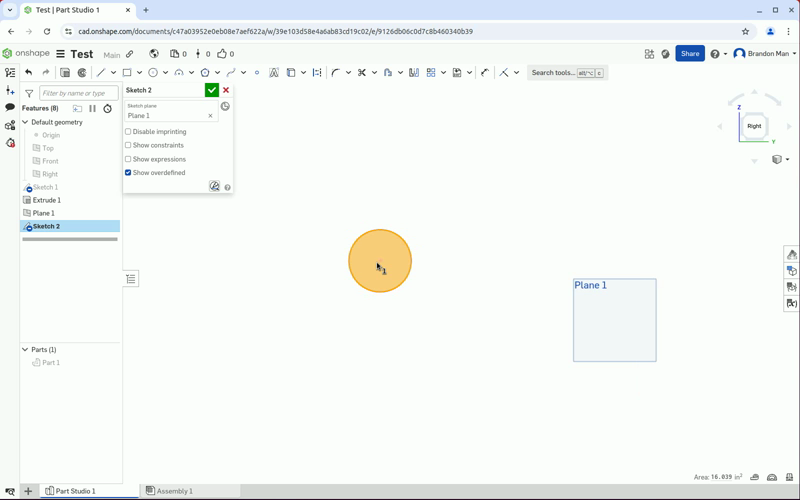
scroll(-6)
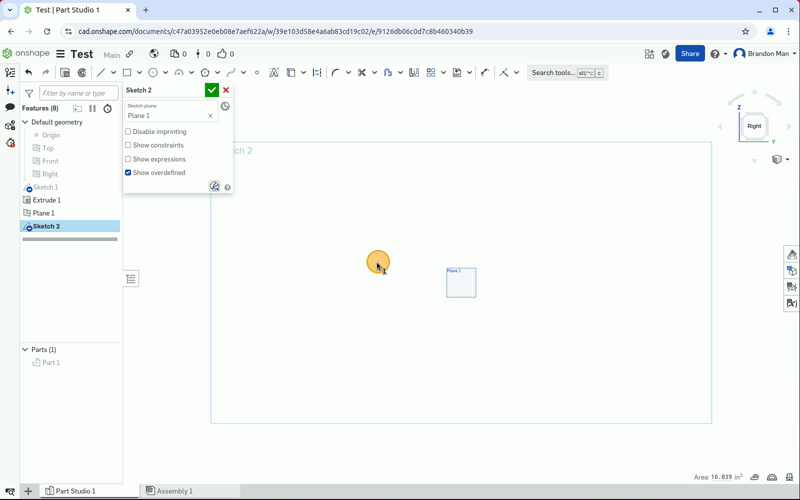
mouse_move(73, 352)
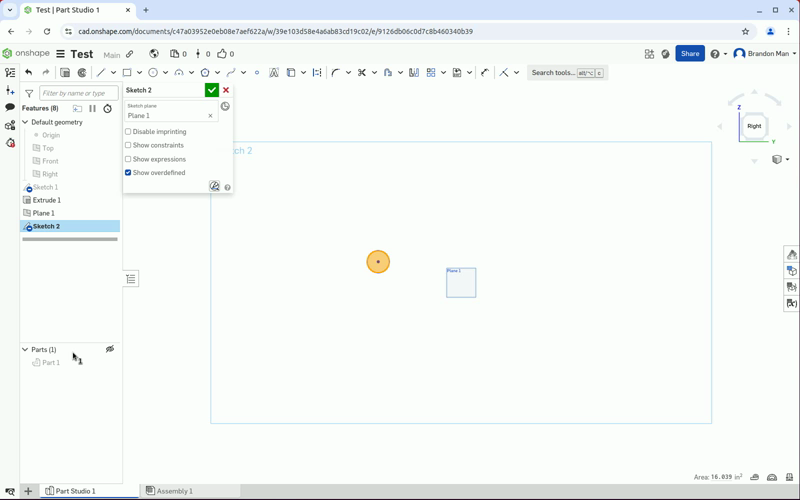
key(shift+y)
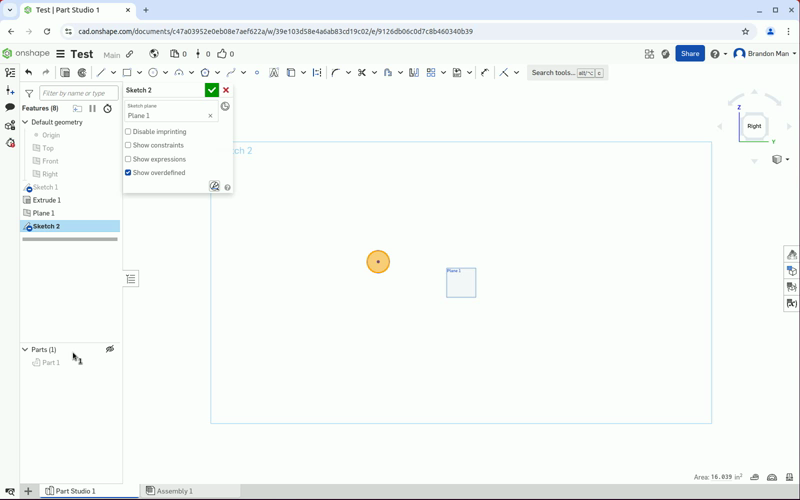
key(shift+e)
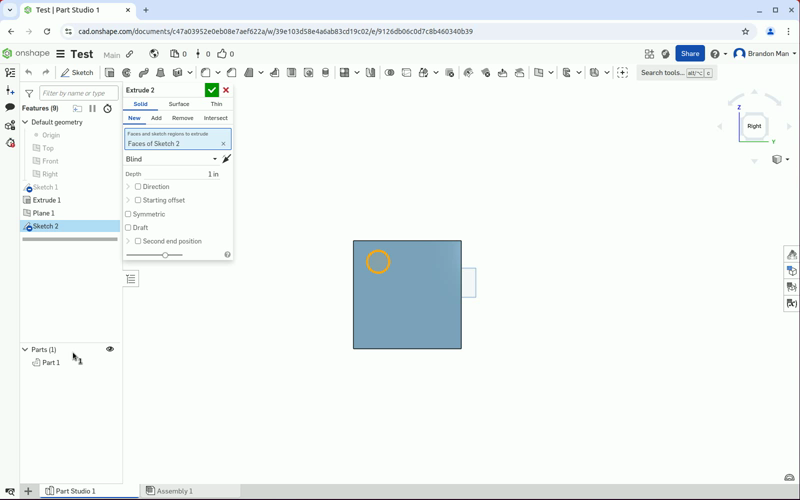
mouse_move(143, 106)
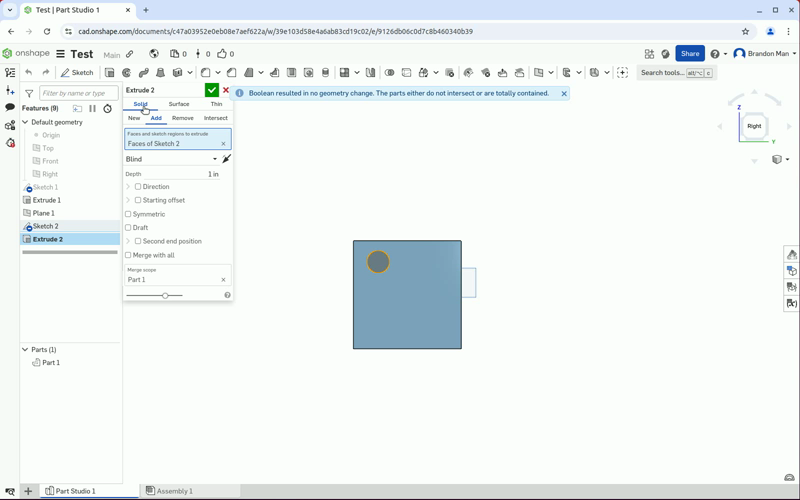
click(143, 106)
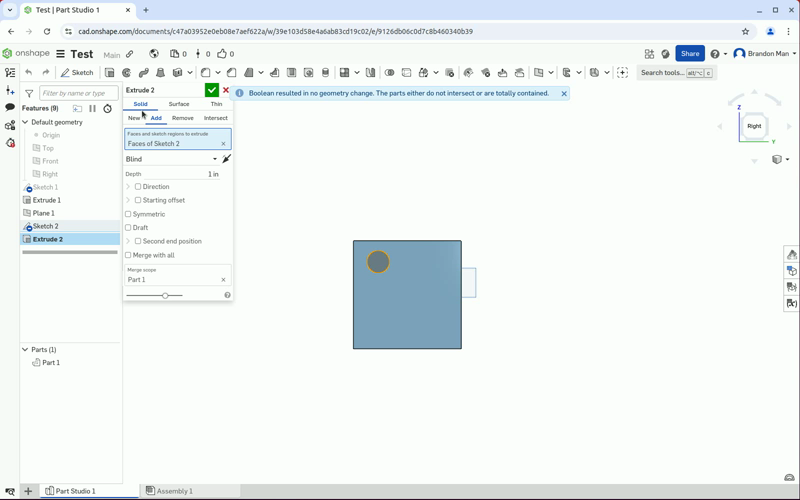
mouse_move(137, 120)
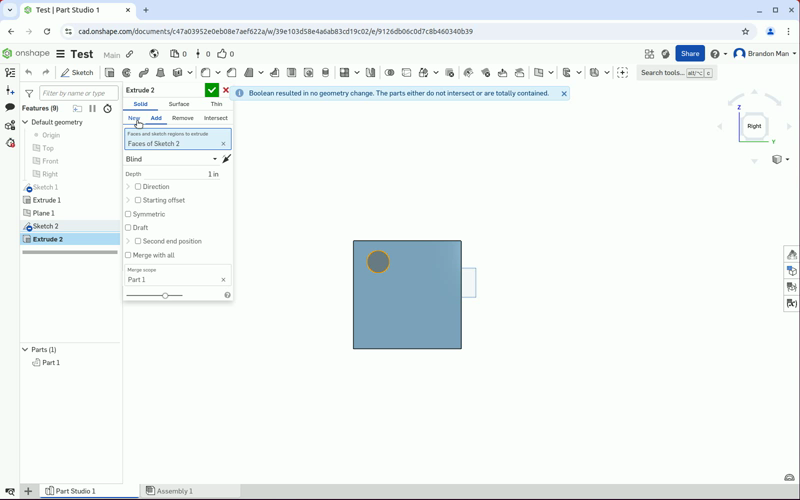
click(137, 120)
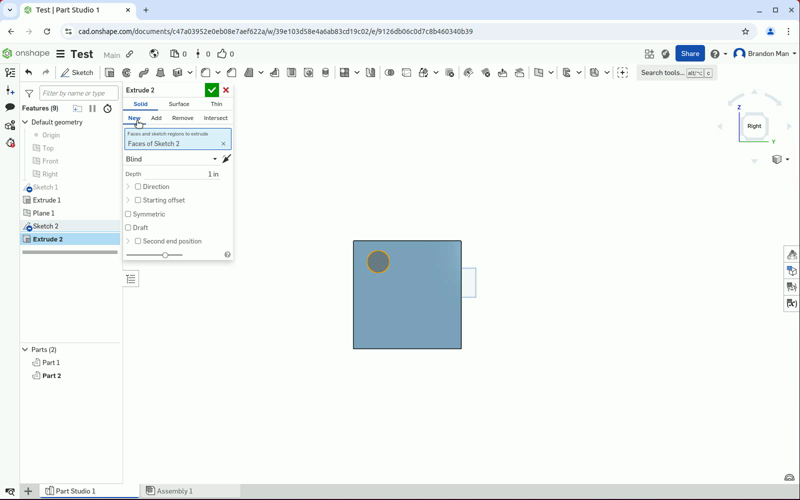
key(tab, 4)
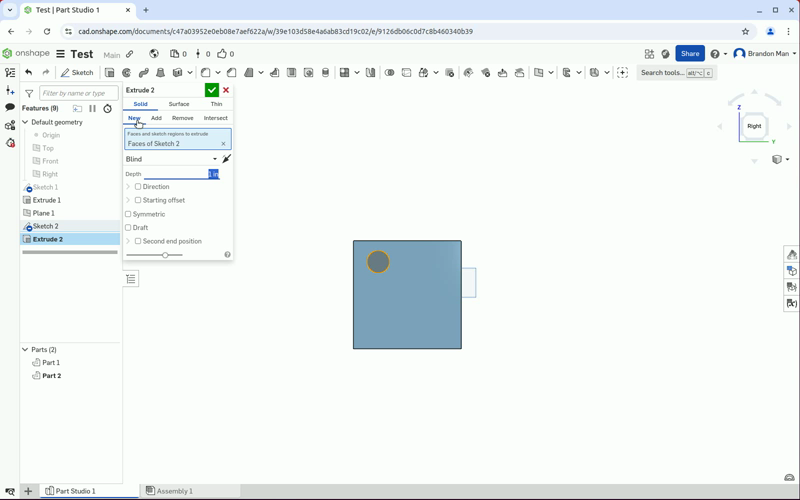
text(0.963)
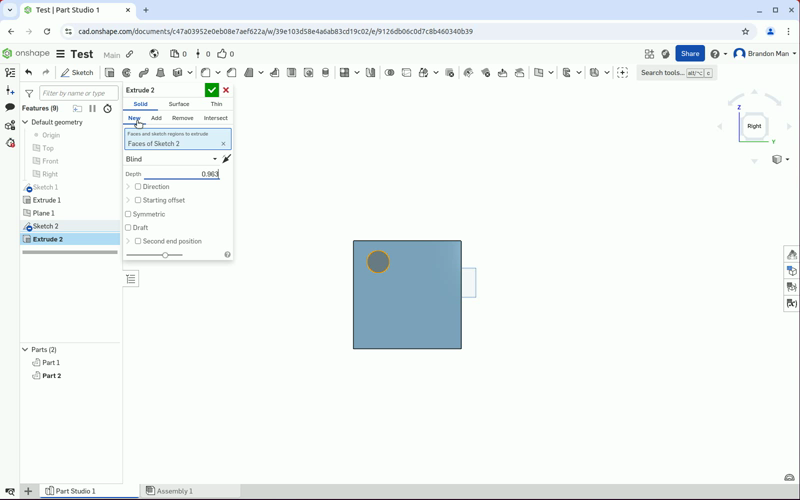
key(enter)
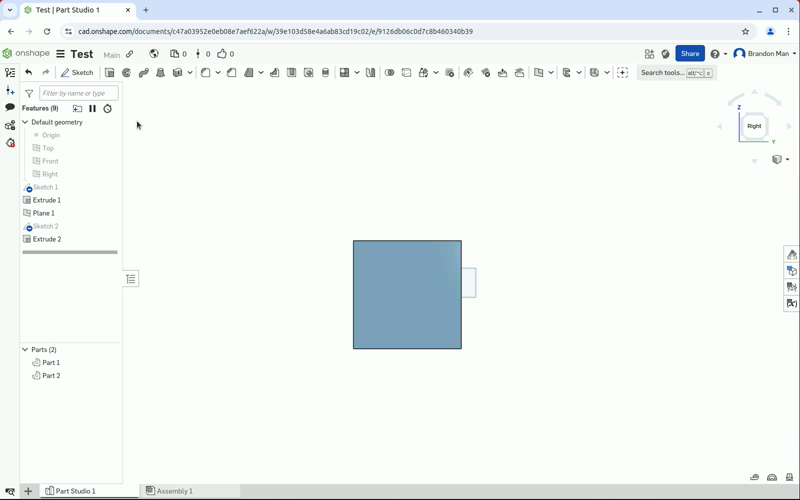
key(shift+h)
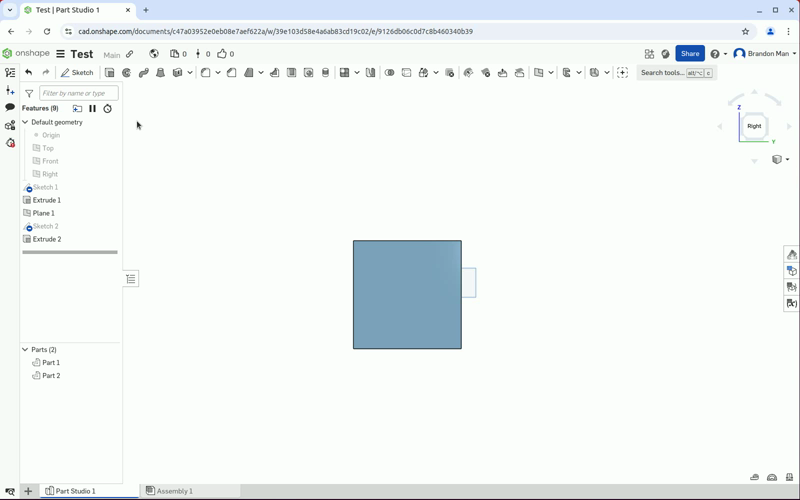
key(shift+h)
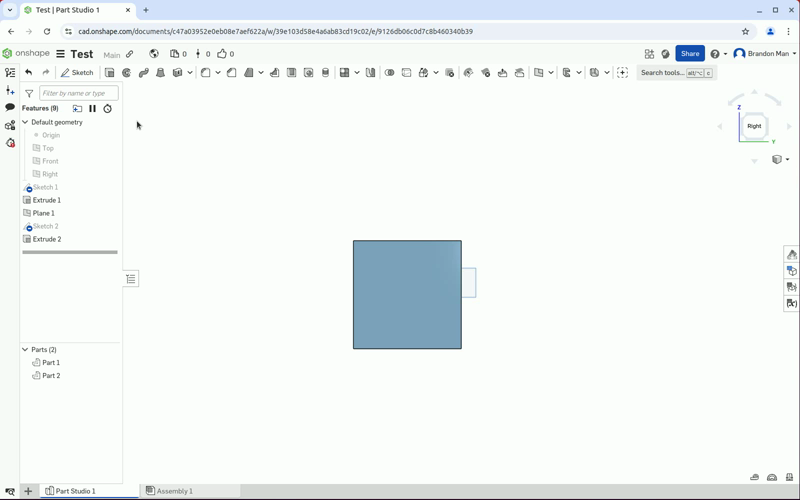
mouse_move(73, 189)
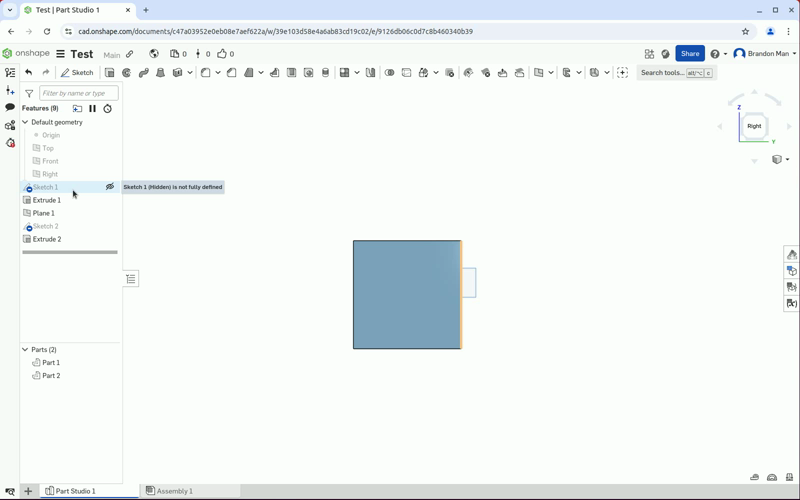
click(73, 189)
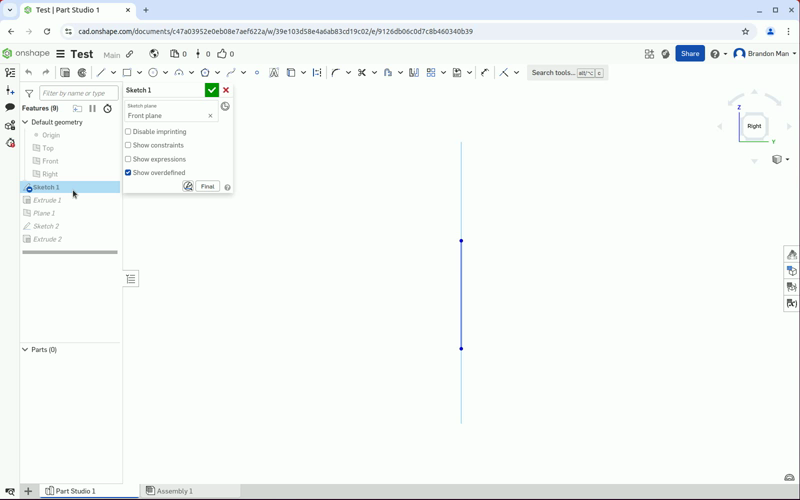
mouse_move(229, 92)
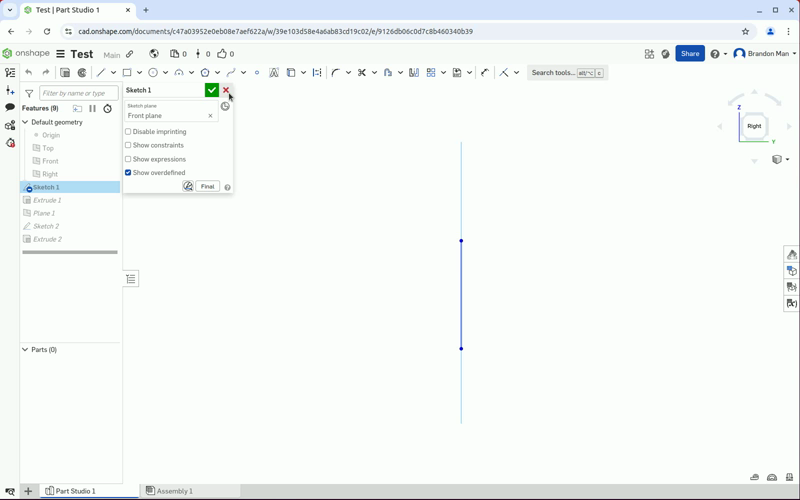
click(229, 92)
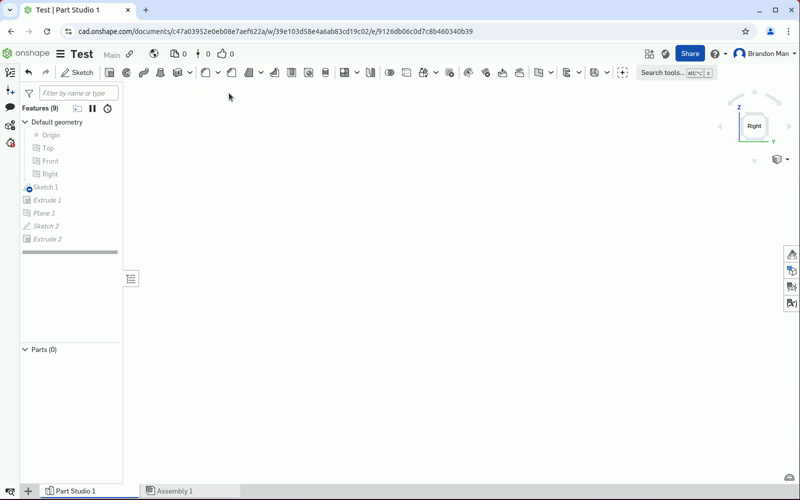
key(shift+s)
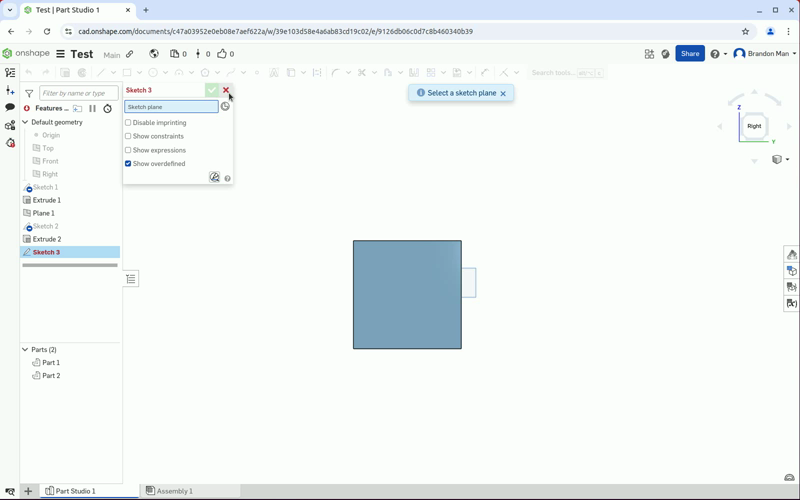
mouse_move(73, 215)
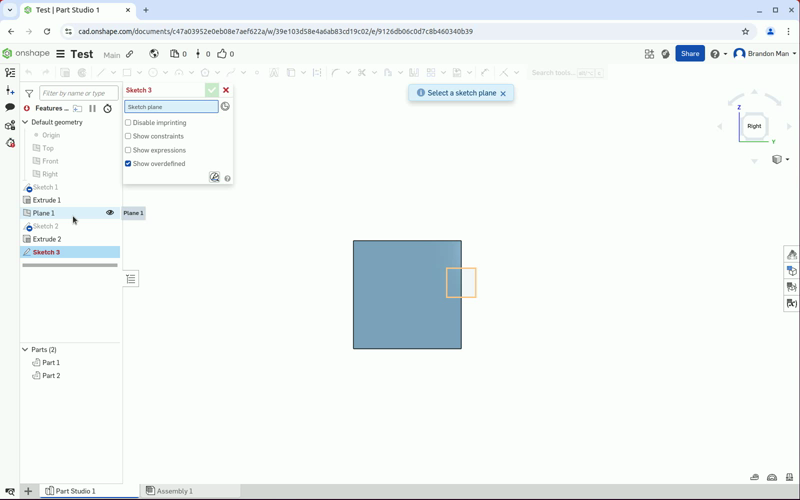
click(73, 215)
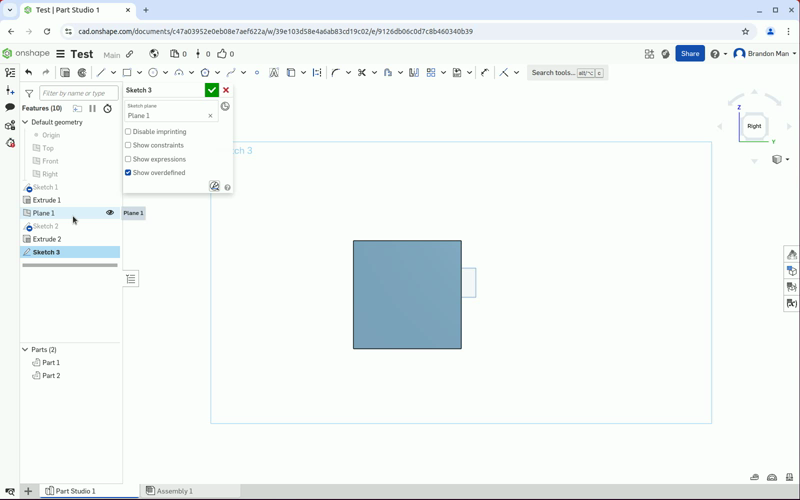
mouse_move(73, 352)
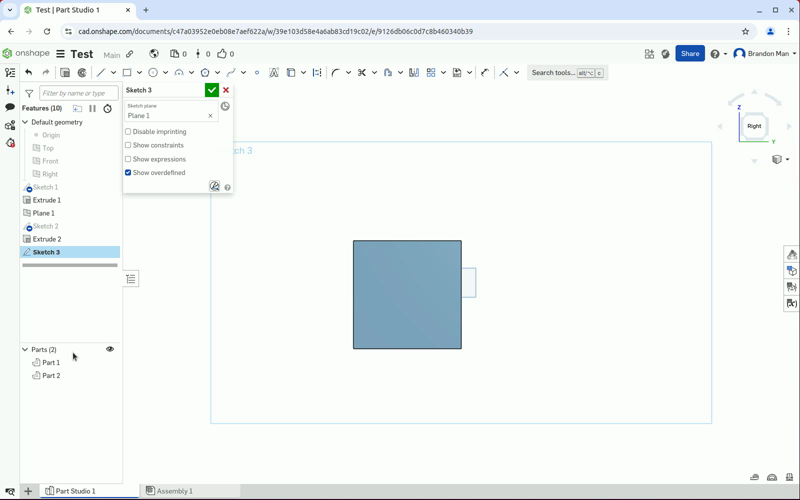
key(y)
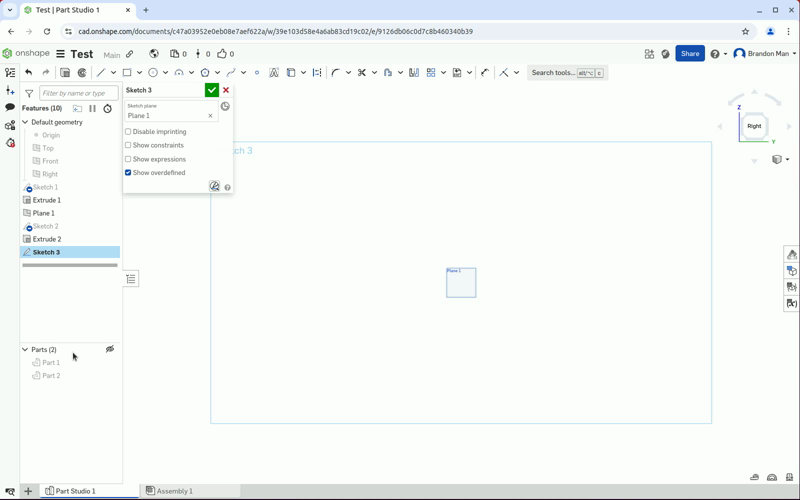
key(c)
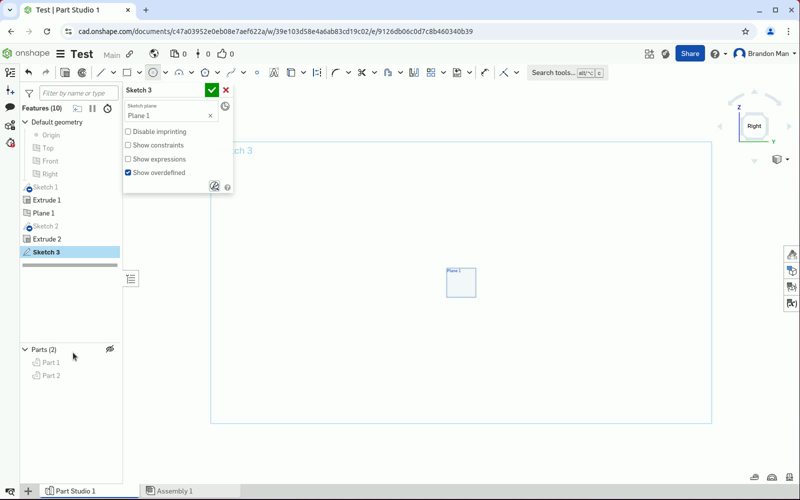
key_down(shift)
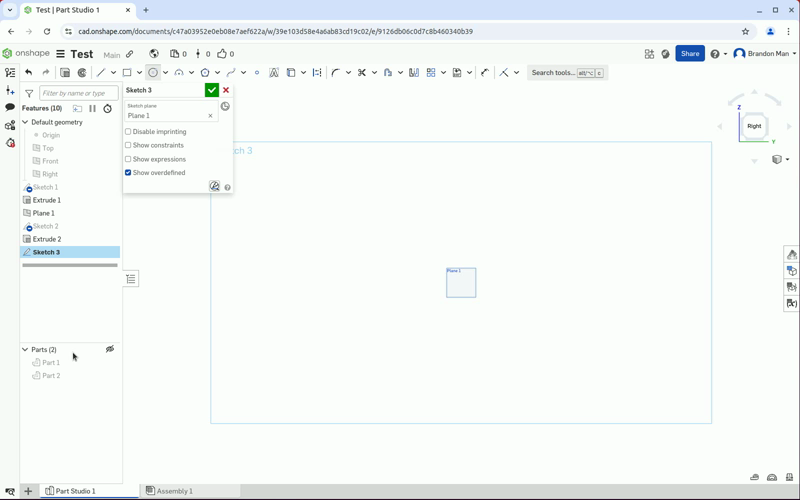
mouse_move(431, 260)
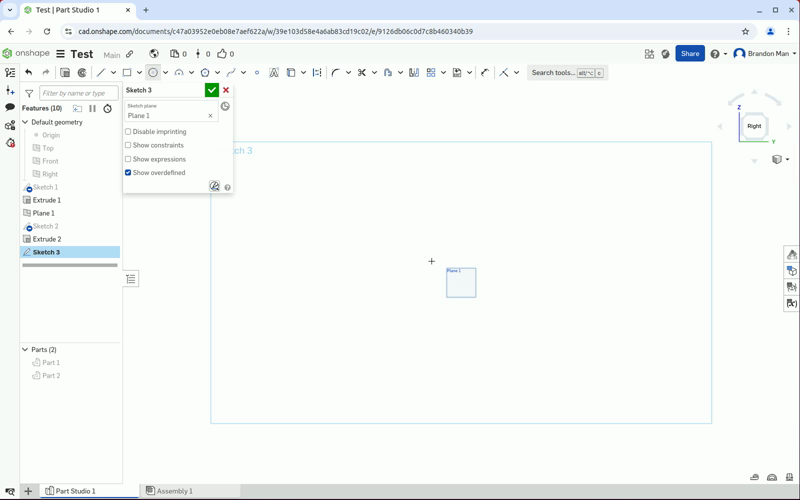
click(431, 260)
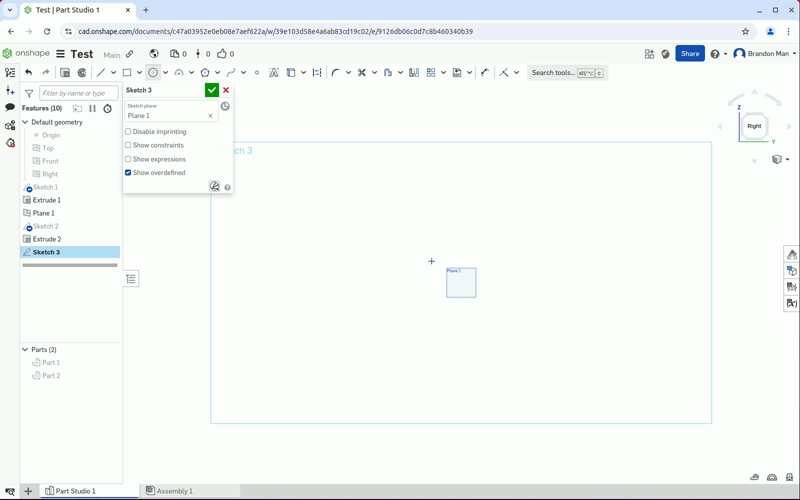
key_up(shift)
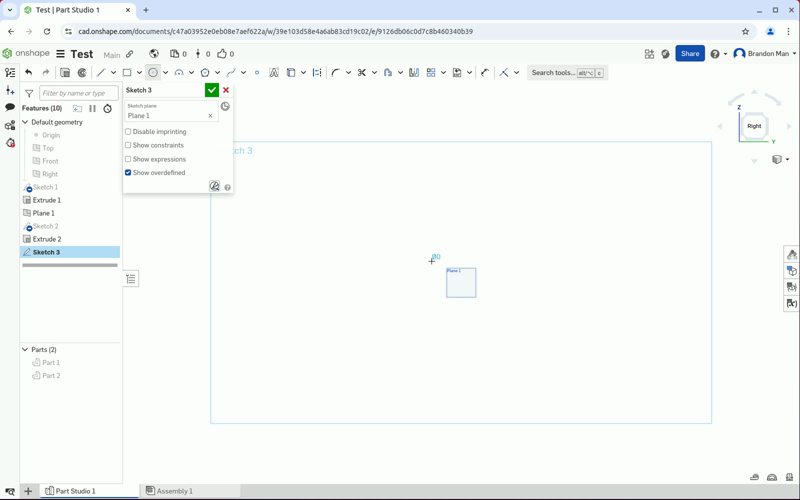
mouse_move(442, 260)
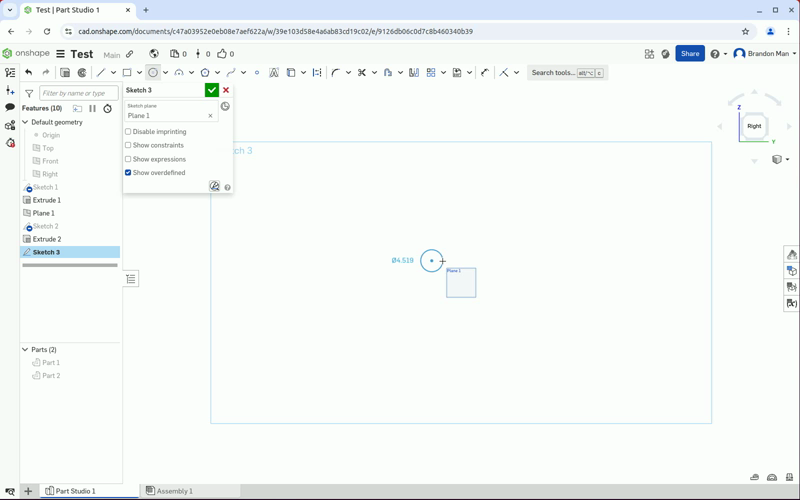
click(442, 260)
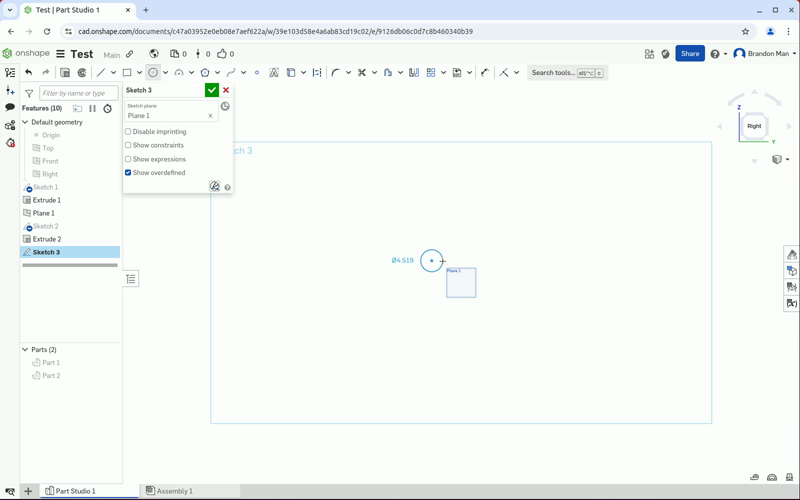
key(esc)
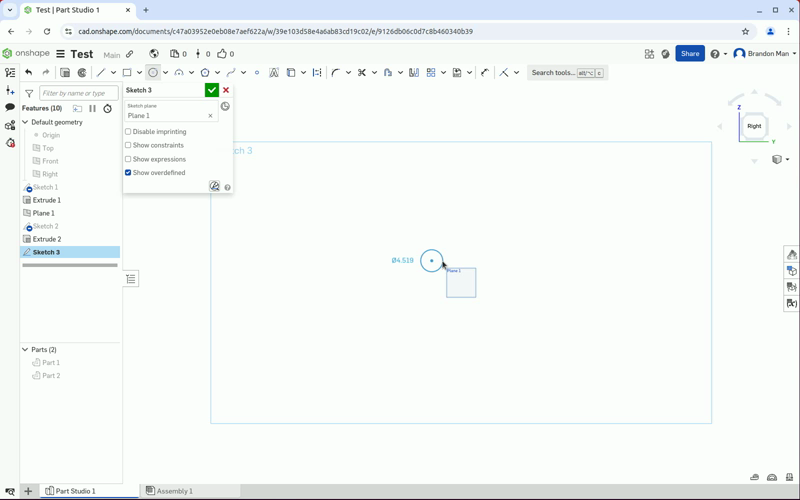
mouse_move(429, 252)
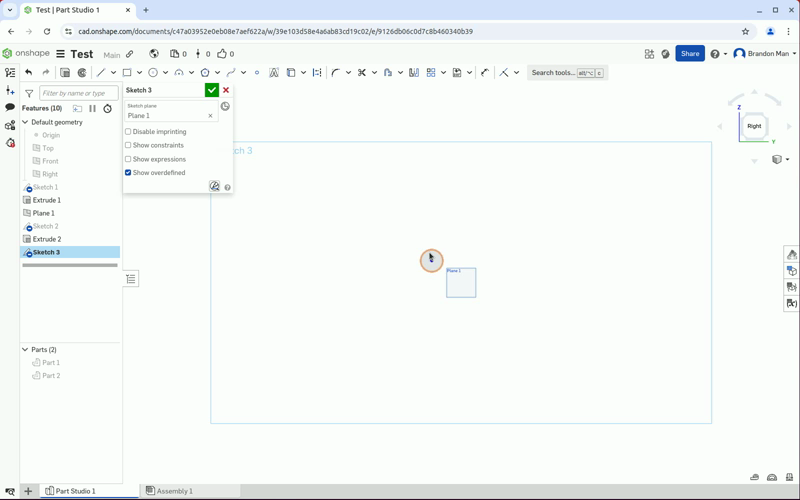
scroll(6)
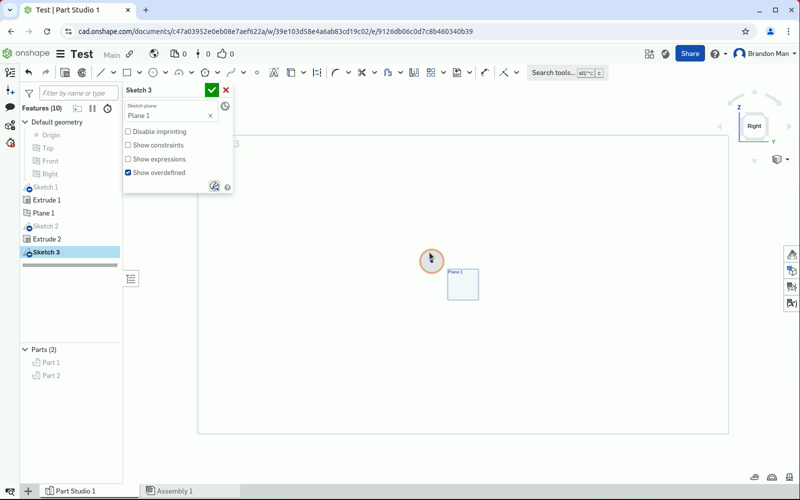
scroll(6)
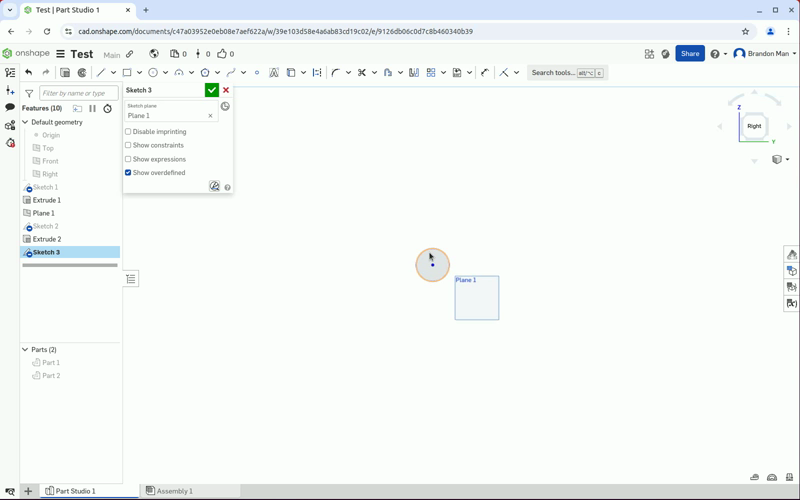
scroll(6)
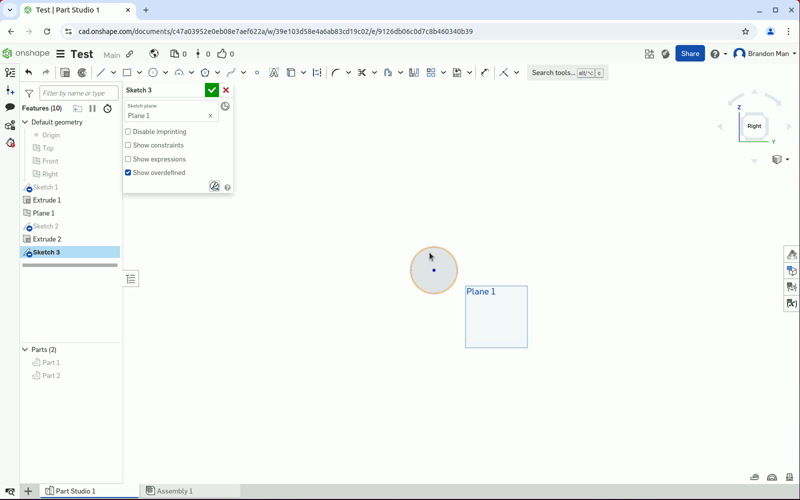
scroll(6)
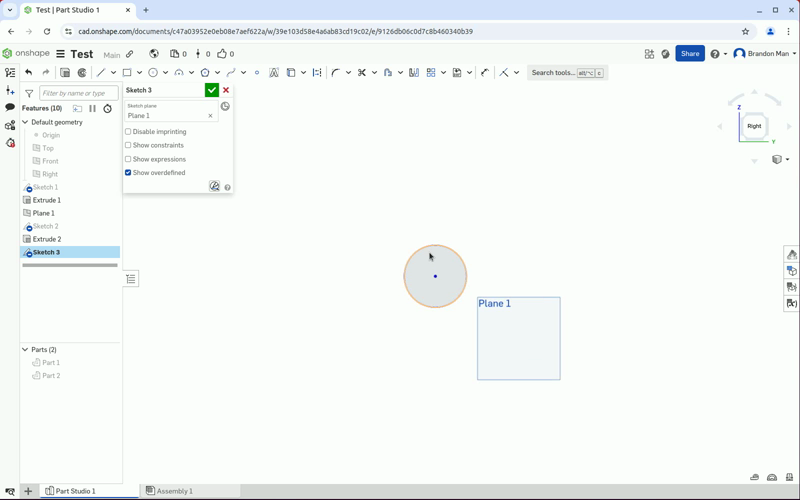
scroll(6)
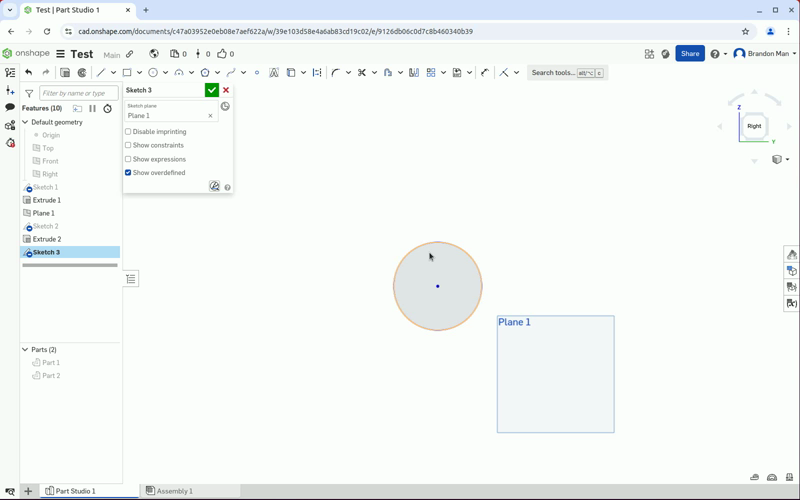
scroll(6)
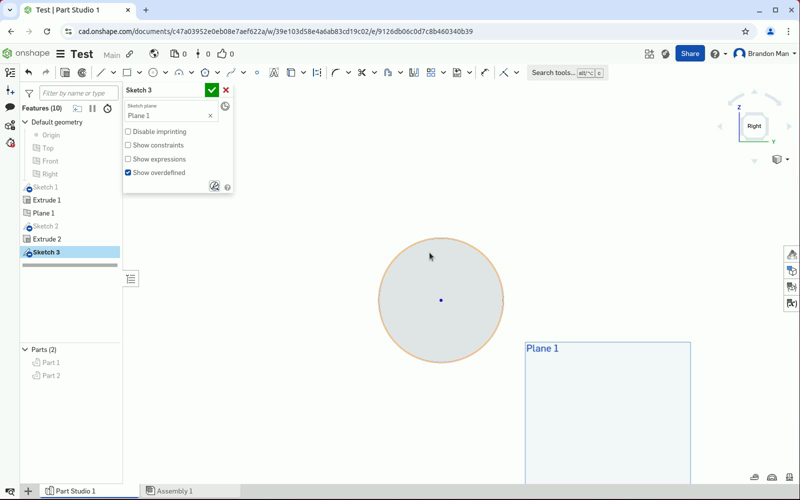
scroll(6)
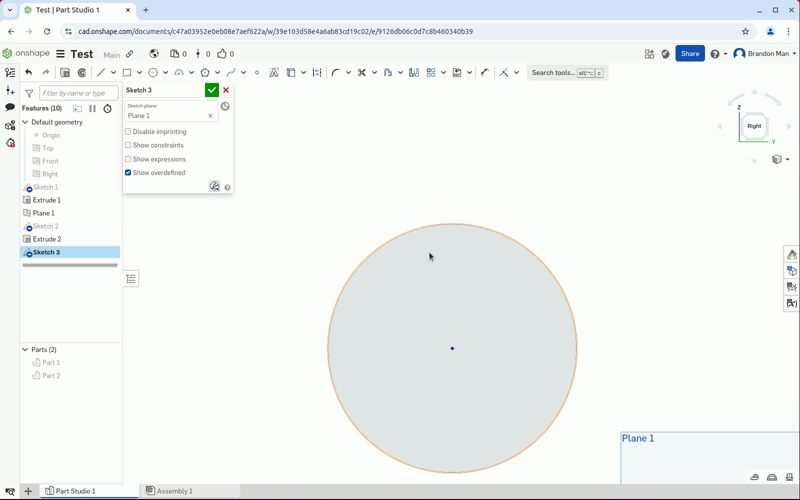
click(429, 252)
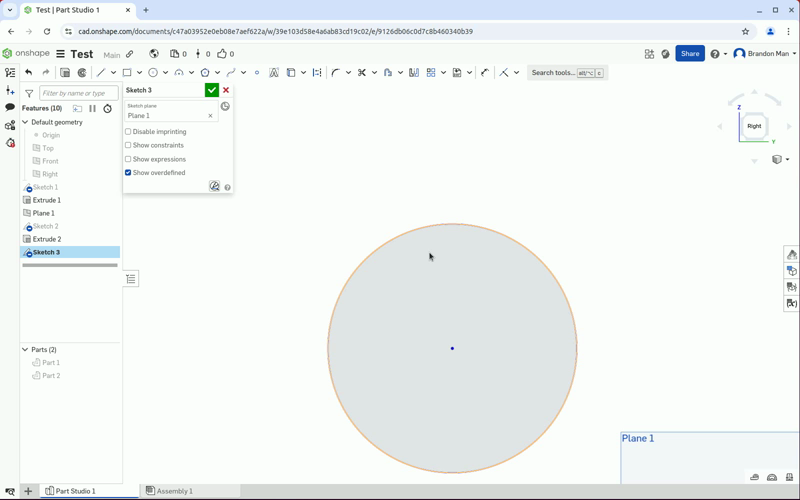
scroll(-6)
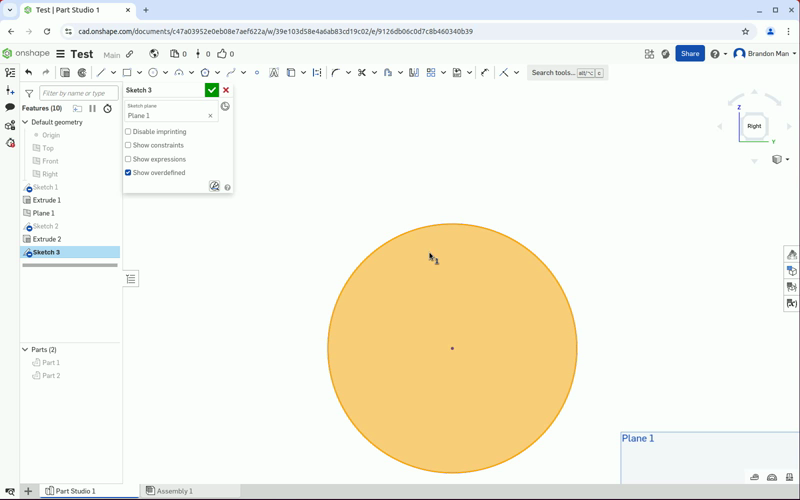
scroll(-6)
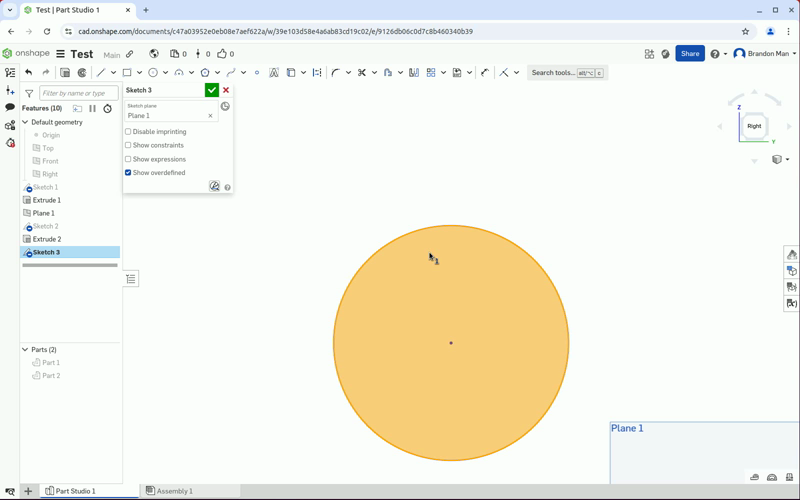
scroll(-6)
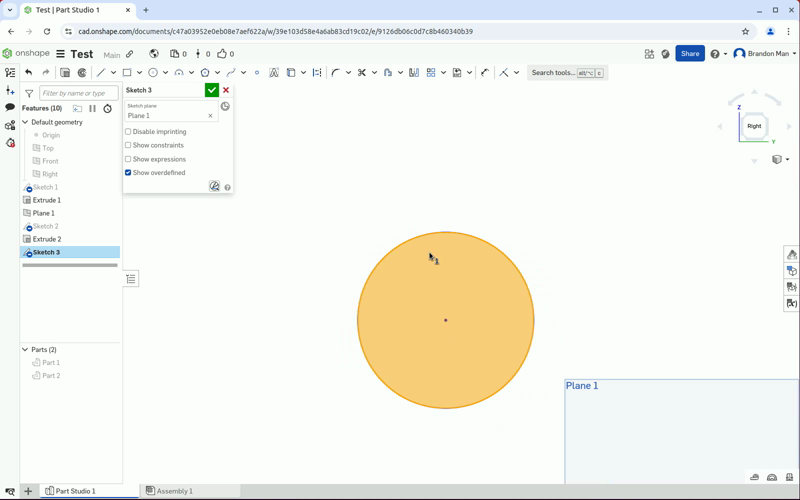
scroll(-6)
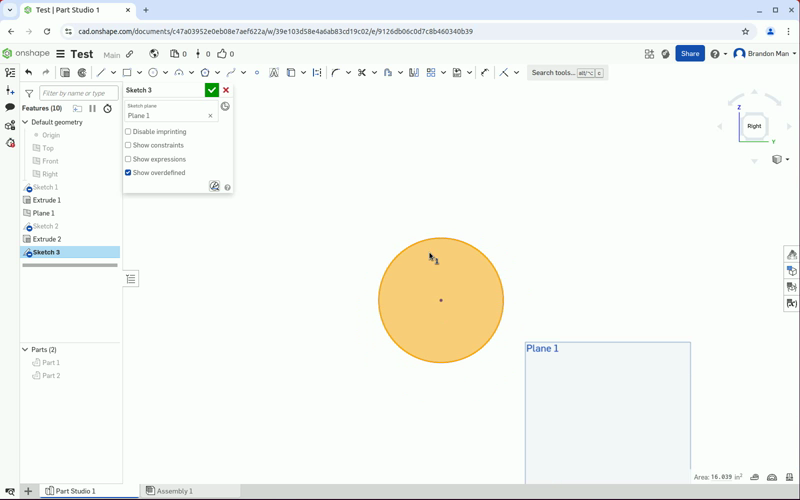
scroll(-6)
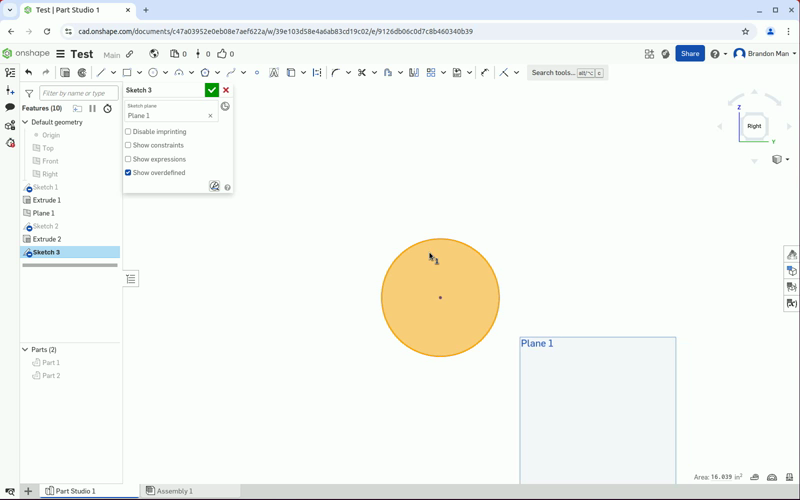
scroll(-6)
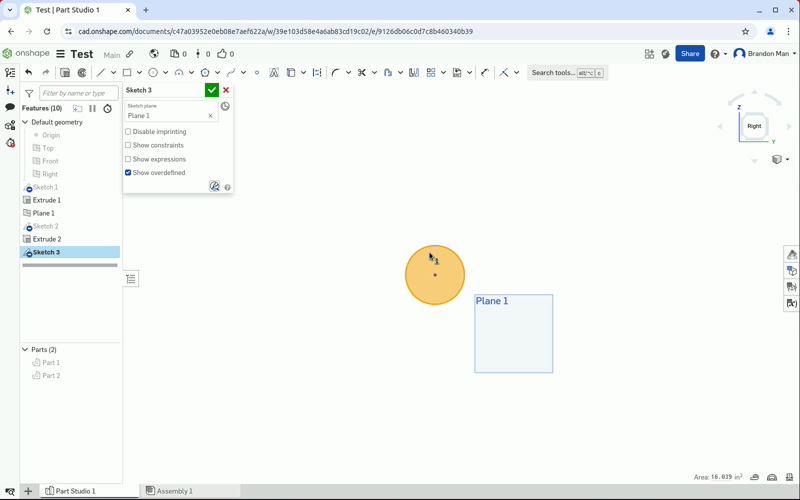
scroll(-6)
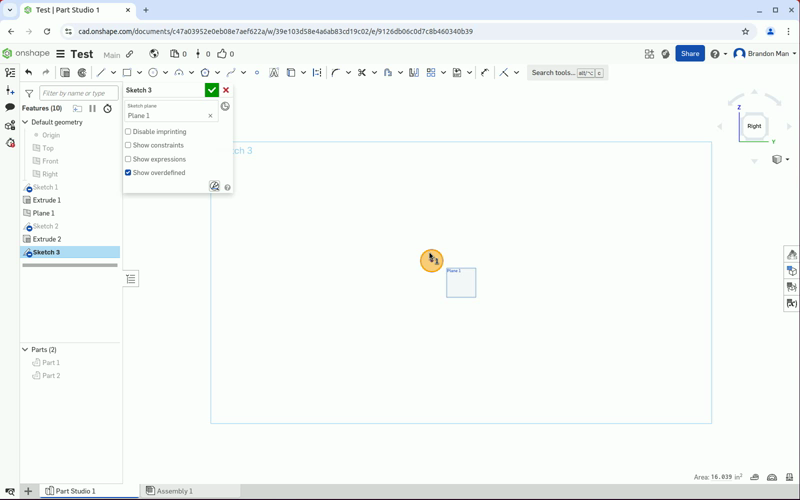
mouse_move(73, 352)
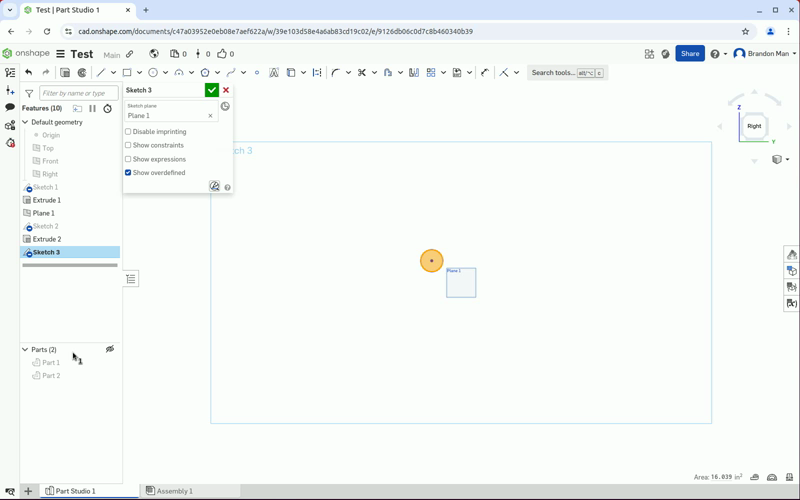
key(shift+y)
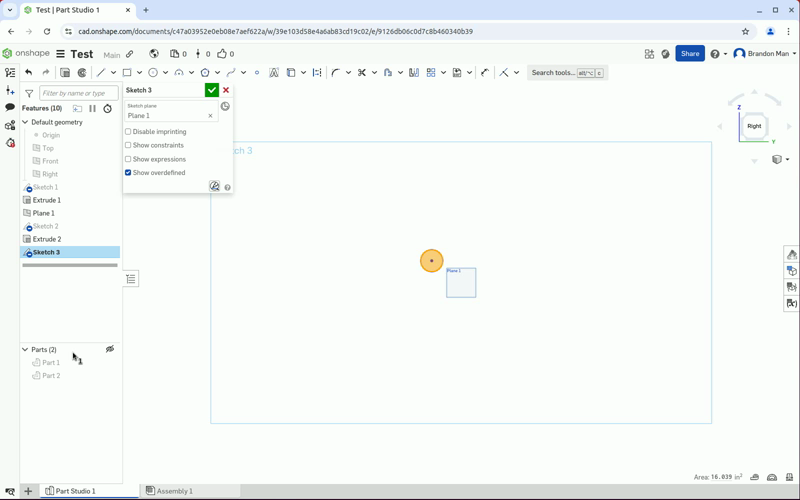
key(shift+e)
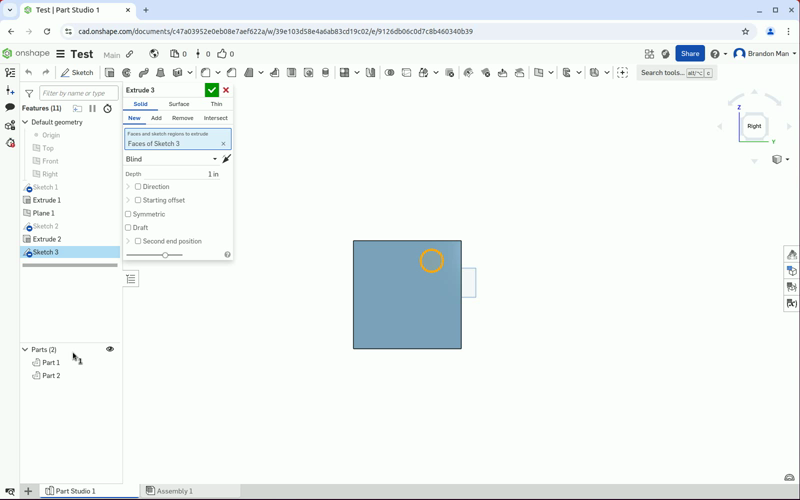
mouse_move(143, 106)
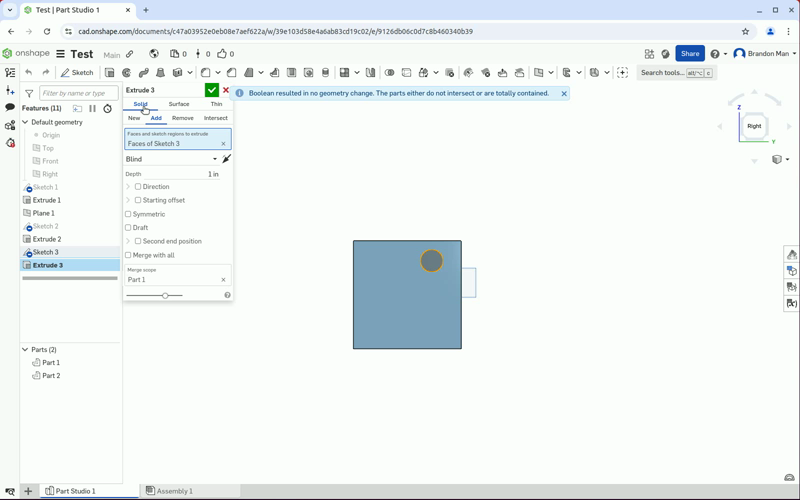
click(143, 106)
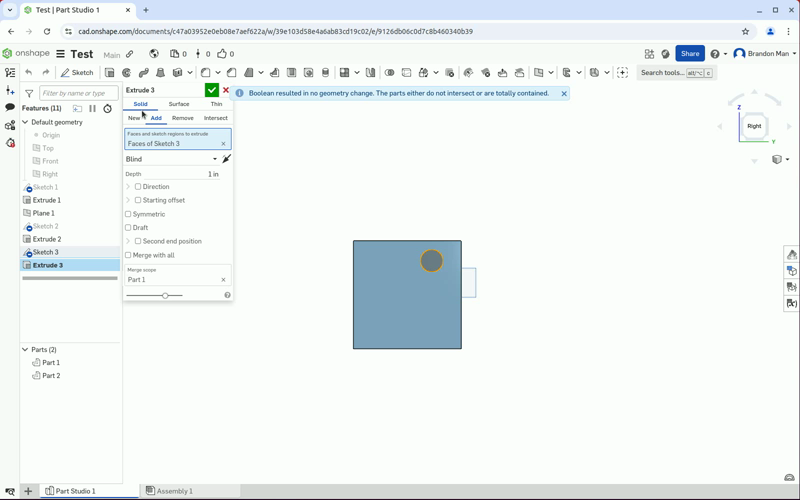
mouse_move(137, 120)
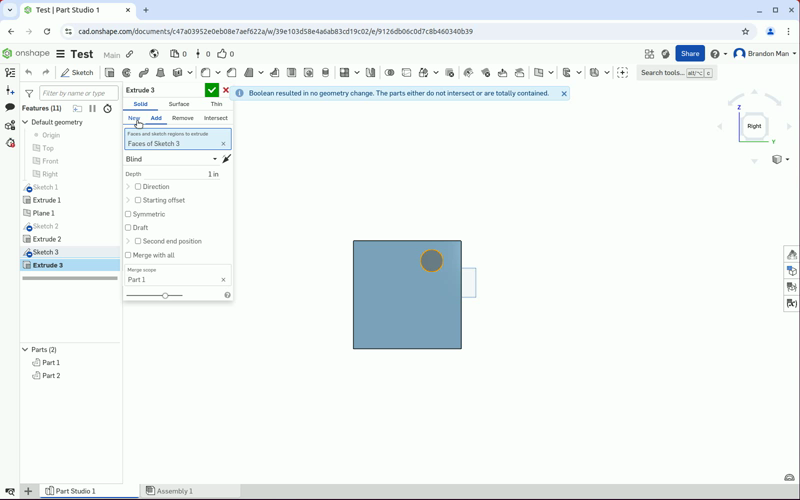
click(137, 120)
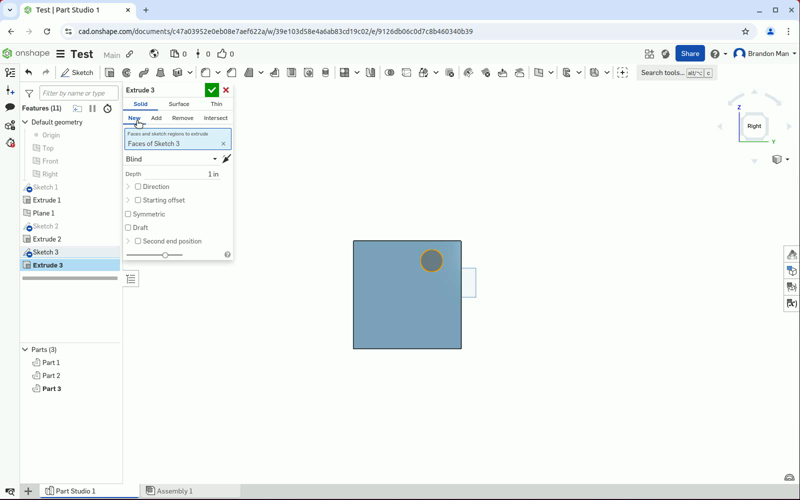
key(tab, 4)
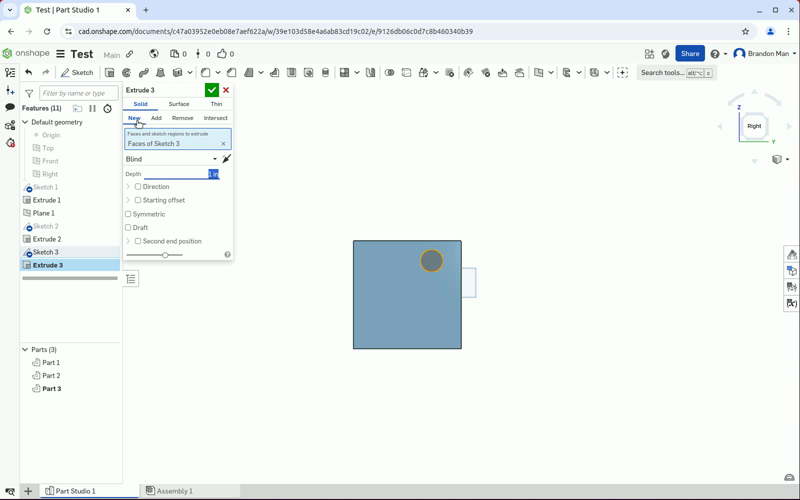
text(0.963)
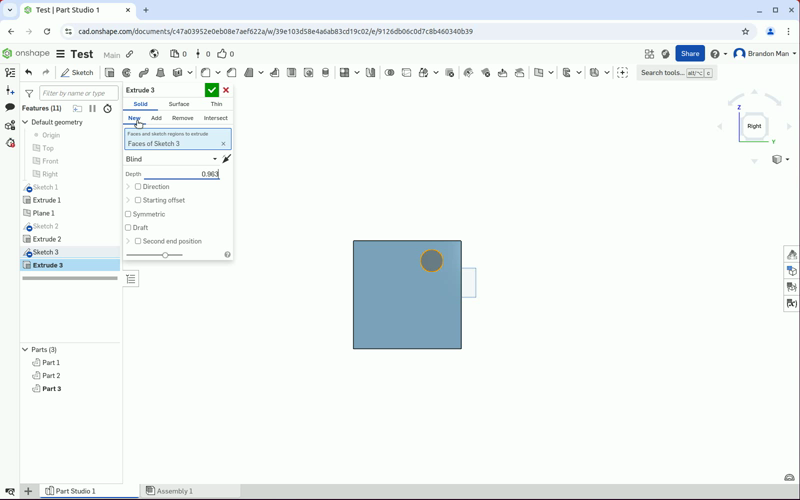
key(enter)
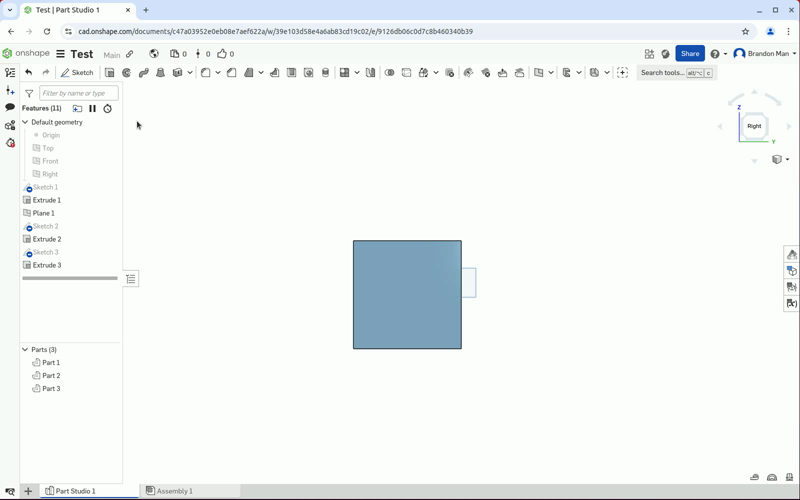
key(shift+h)
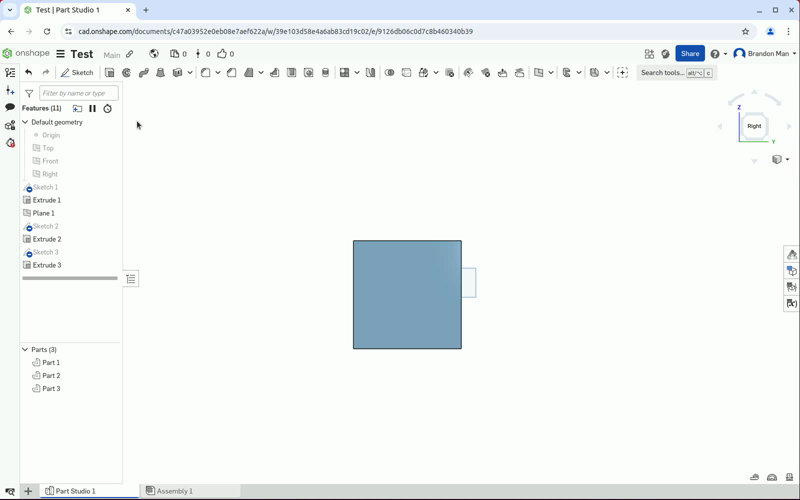
key(shift+h)
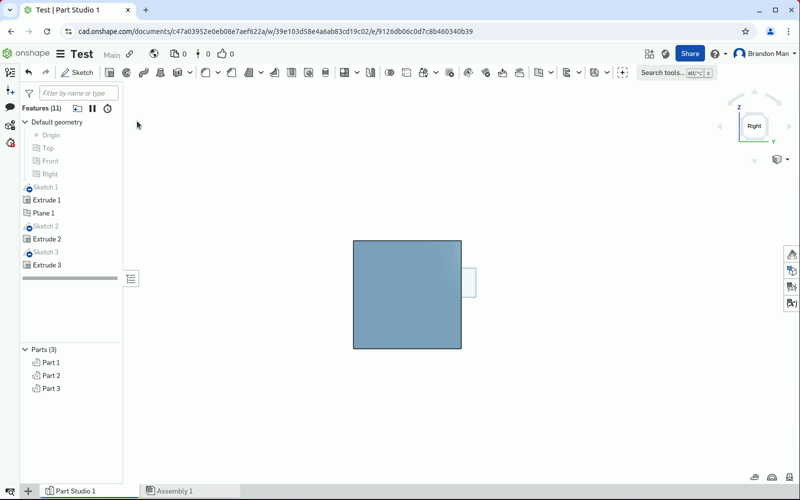
mouse_move(73, 189)
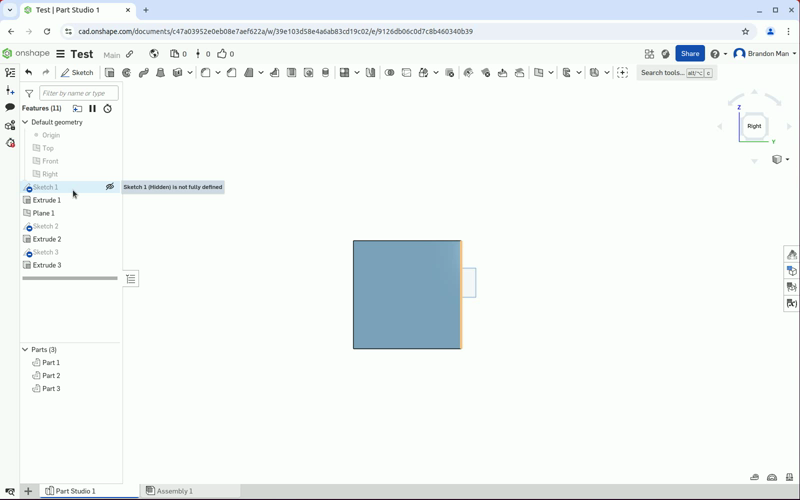
click(73, 189)
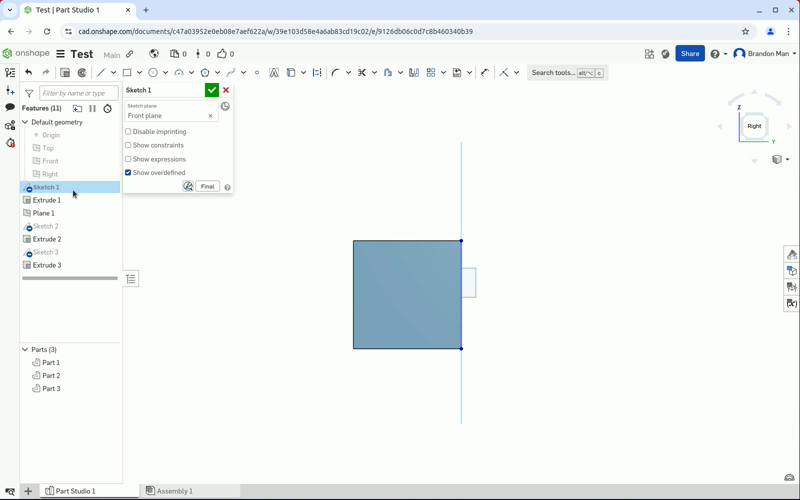
mouse_move(229, 92)
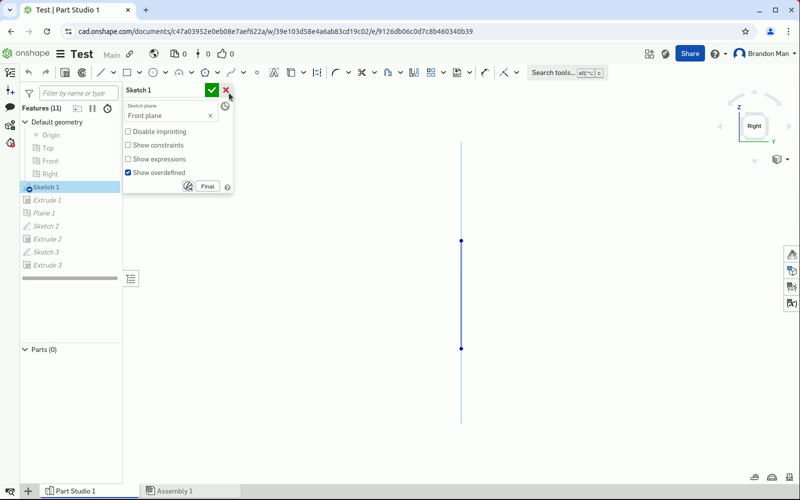
click(229, 92)
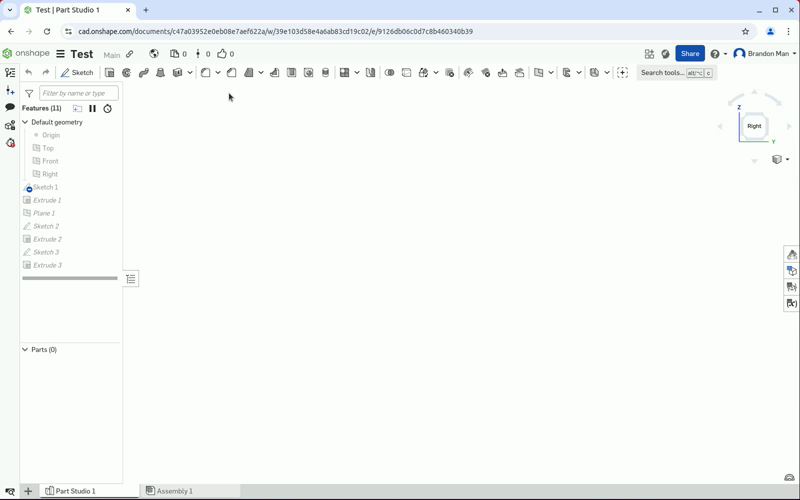
key(shift+s)
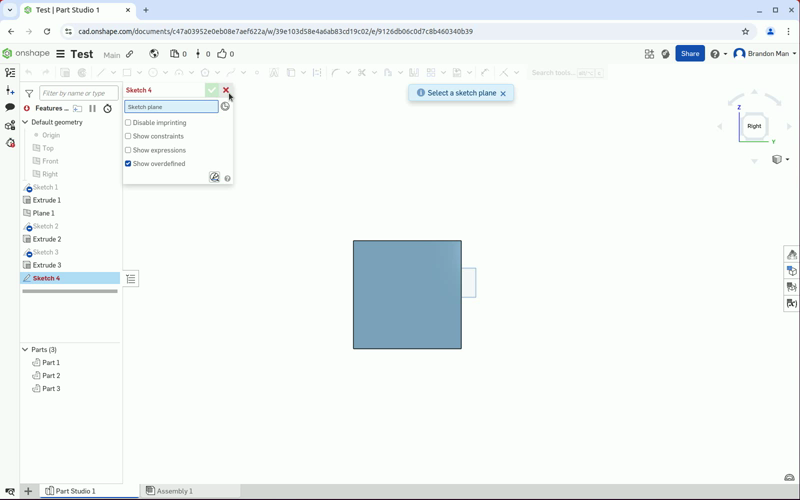
mouse_move(73, 215)
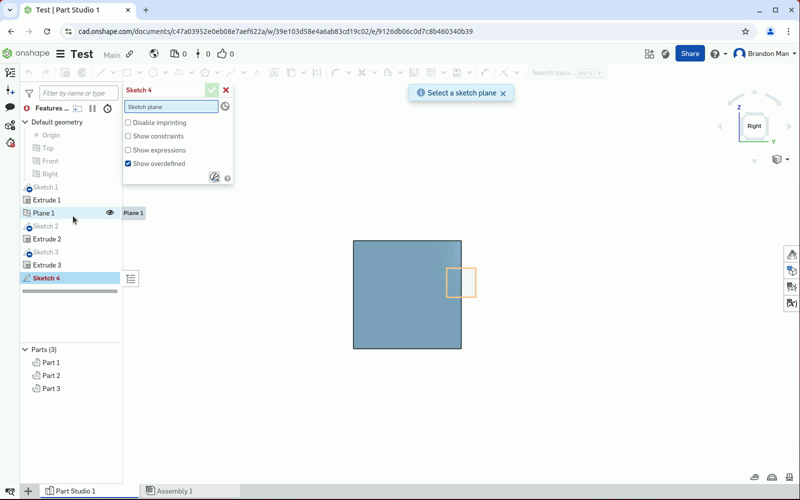
click(73, 215)
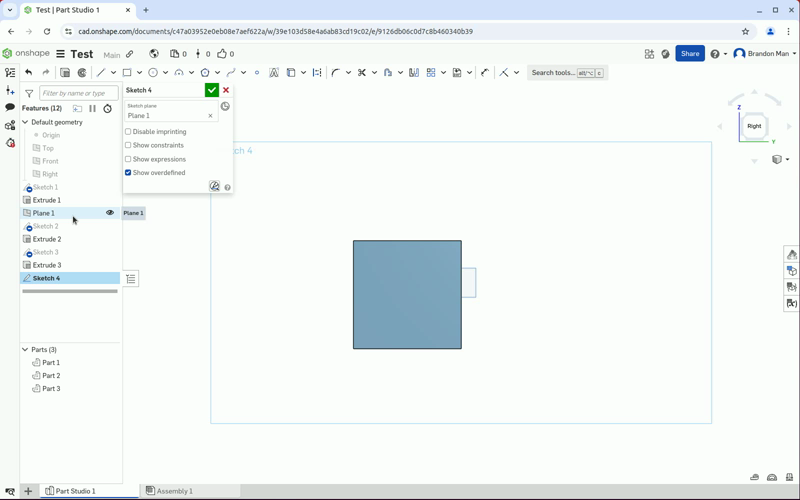
mouse_move(73, 352)
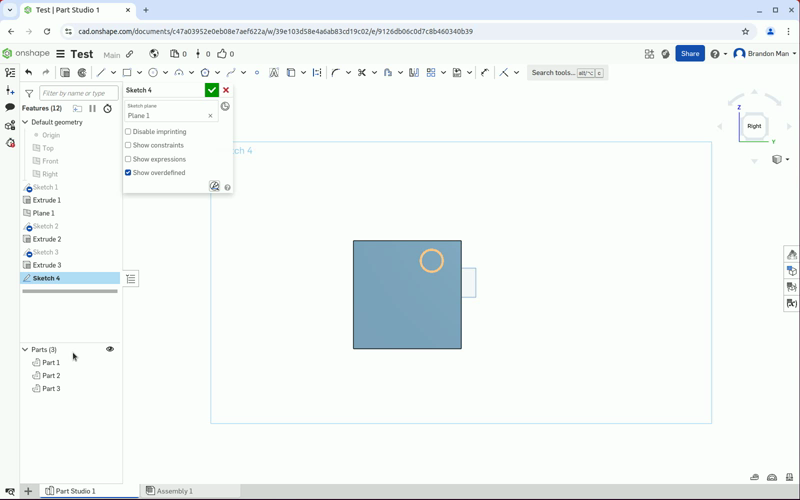
key(y)
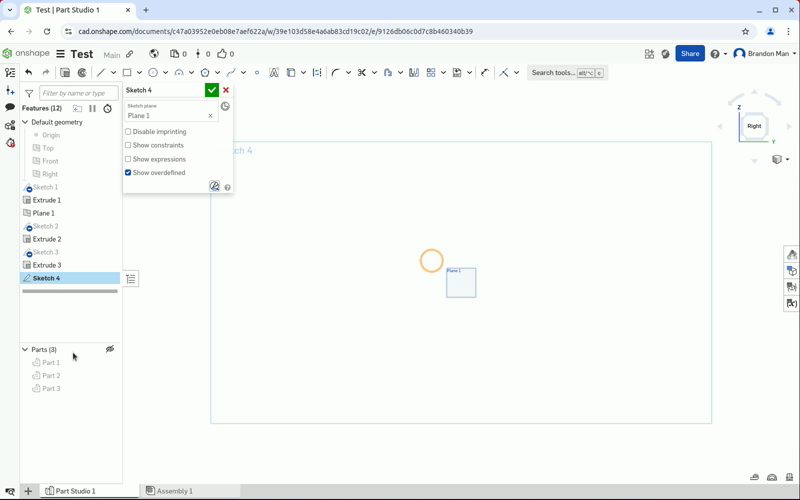
key(c)
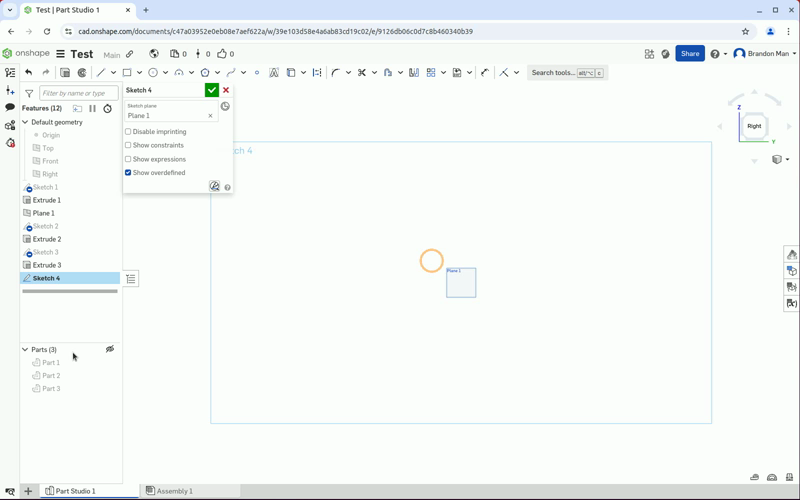
key_down(shift)
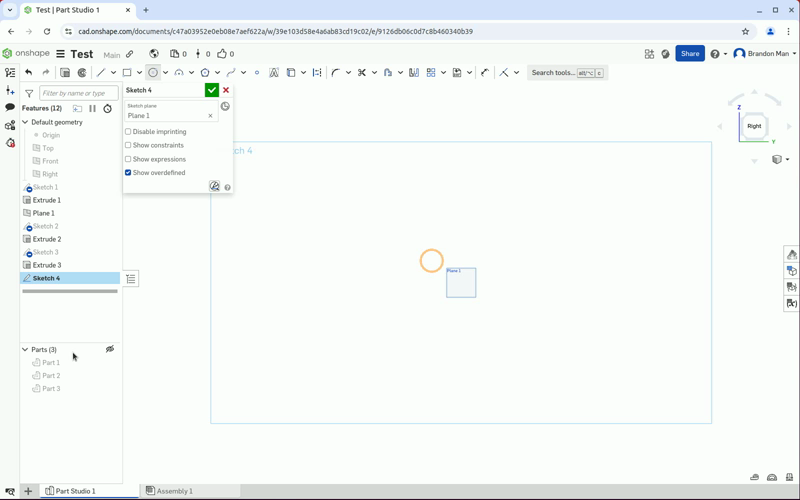
mouse_move(405, 293)
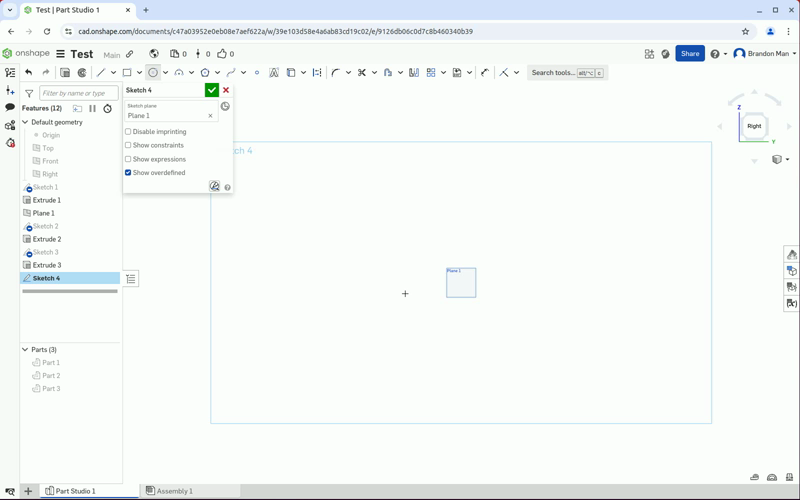
click(405, 293)
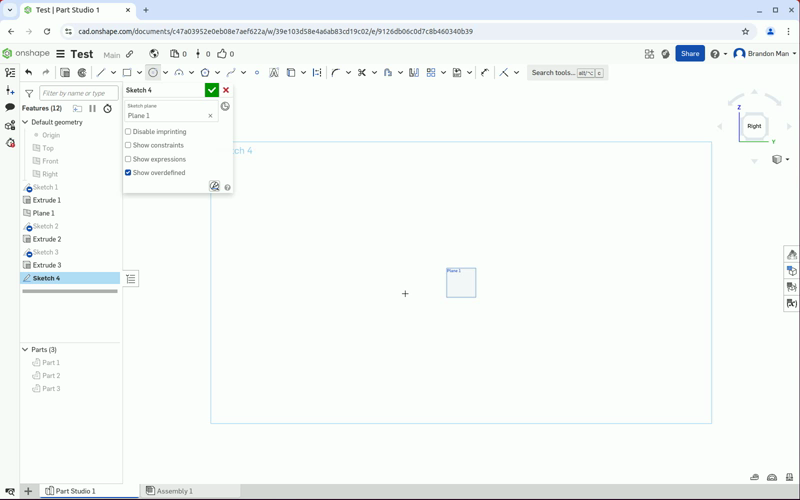
key_up(shift)
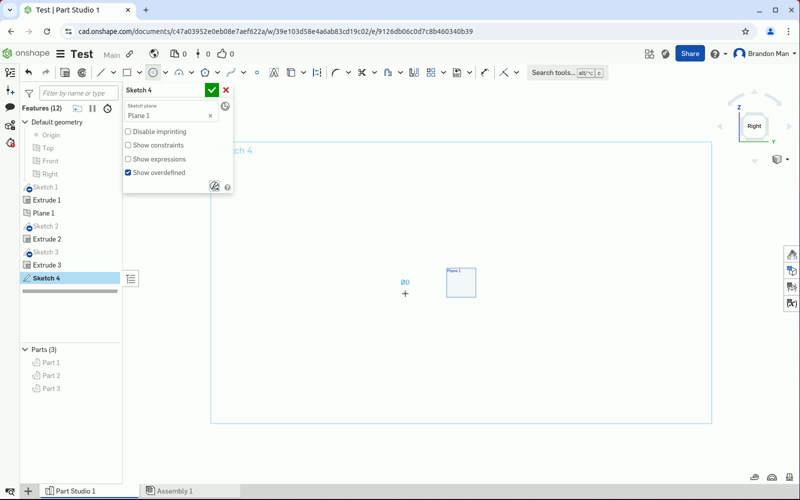
mouse_move(416, 293)
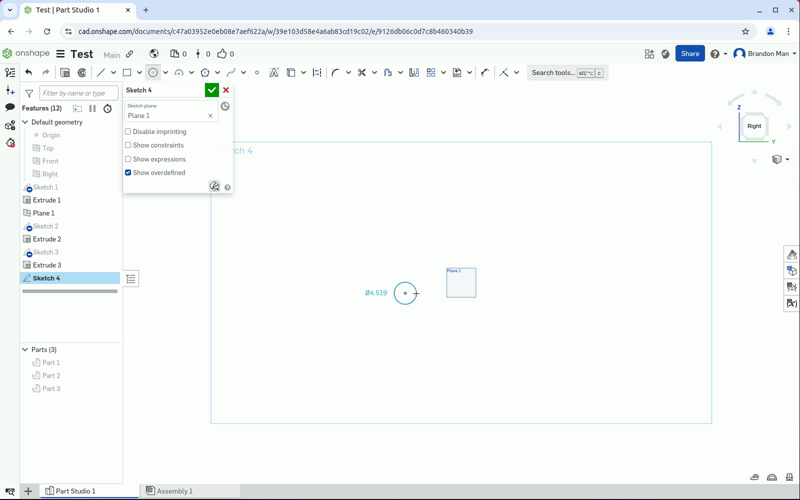
click(416, 293)
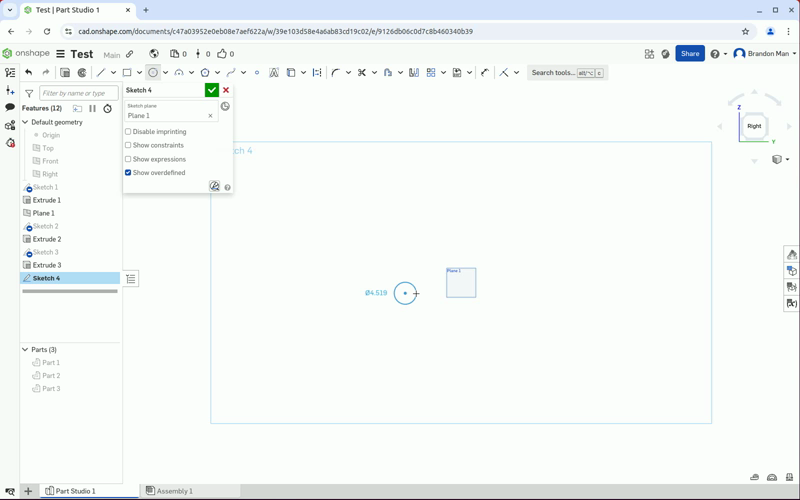
key(esc)
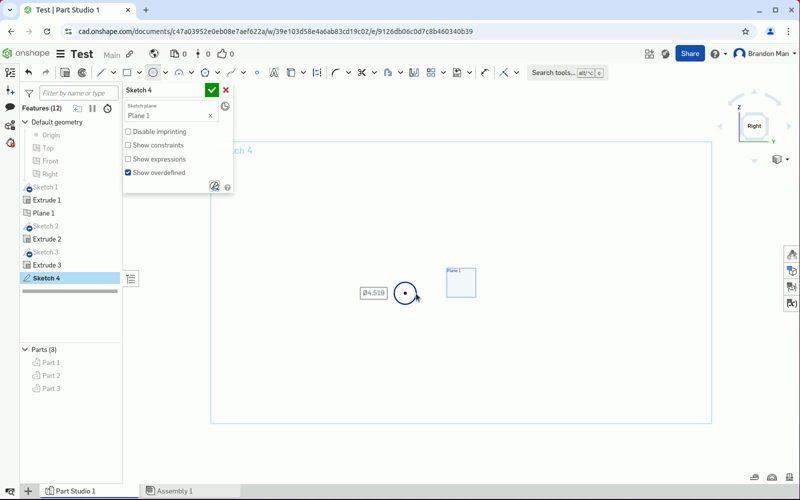
mouse_move(411, 293)
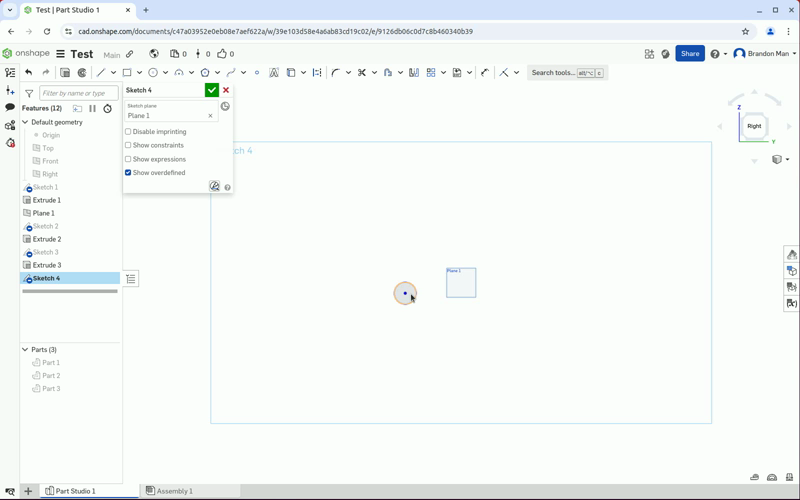
scroll(6)
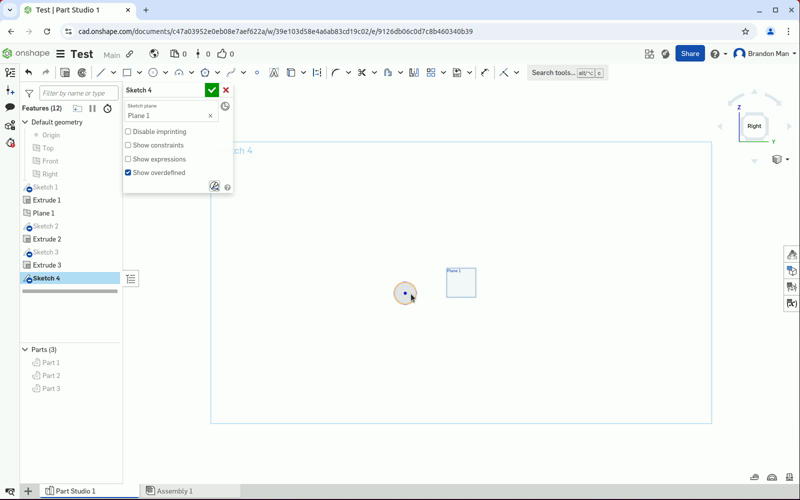
scroll(6)
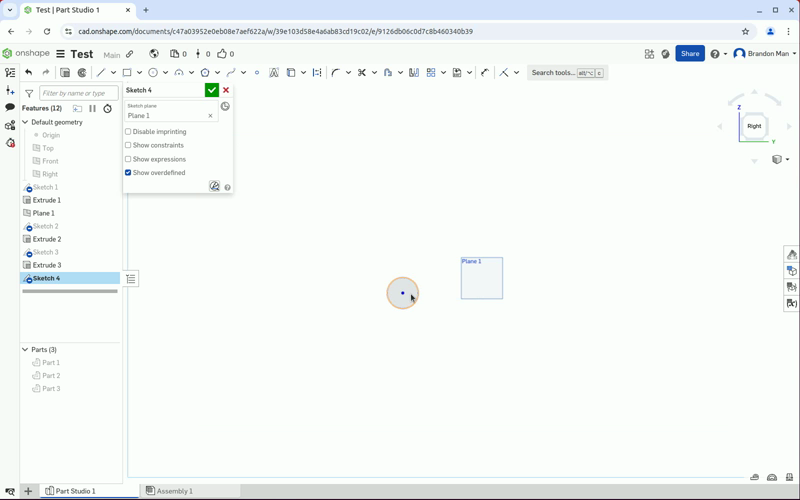
scroll(6)
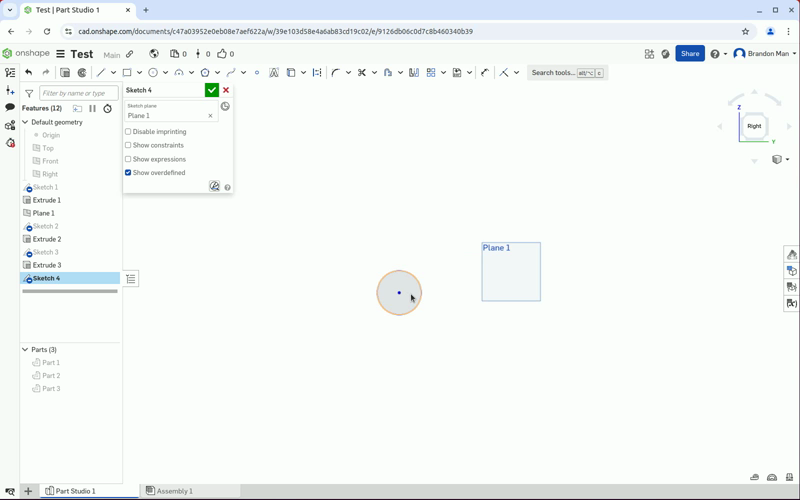
scroll(6)
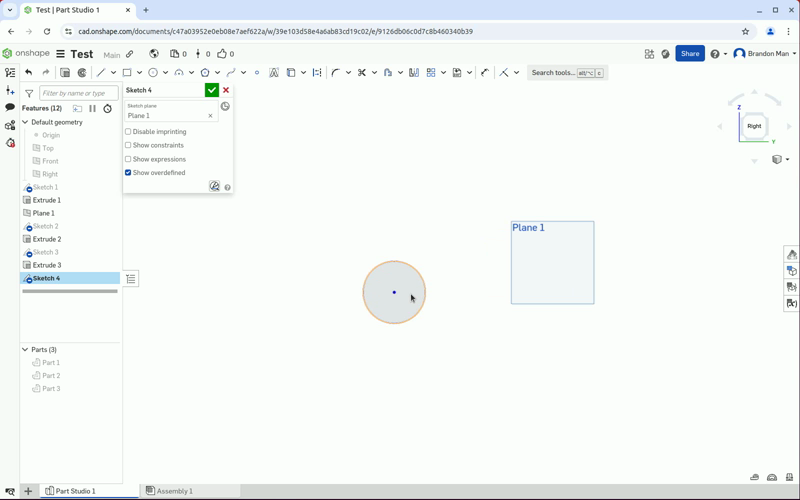
scroll(6)
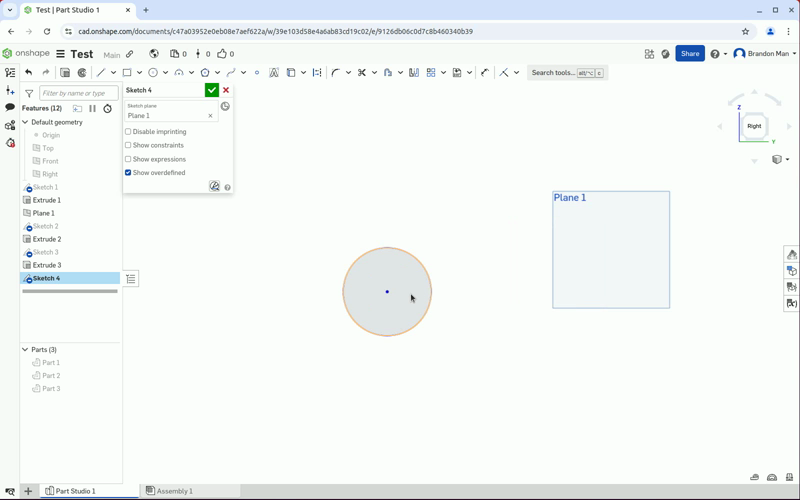
scroll(6)
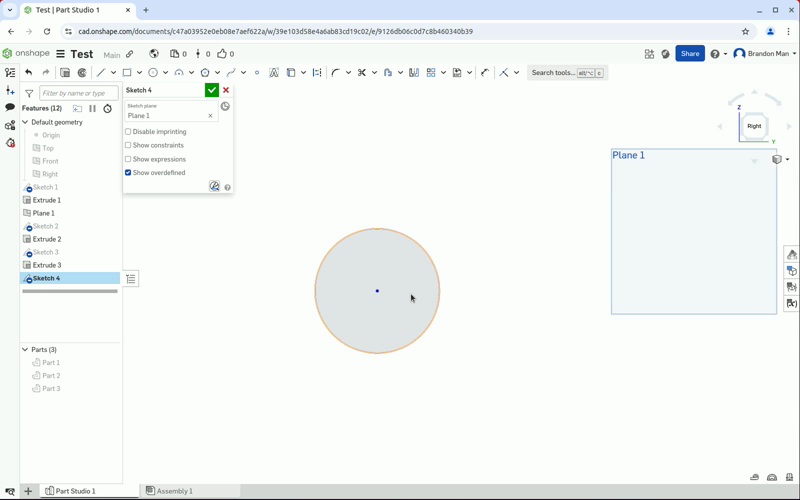
scroll(6)
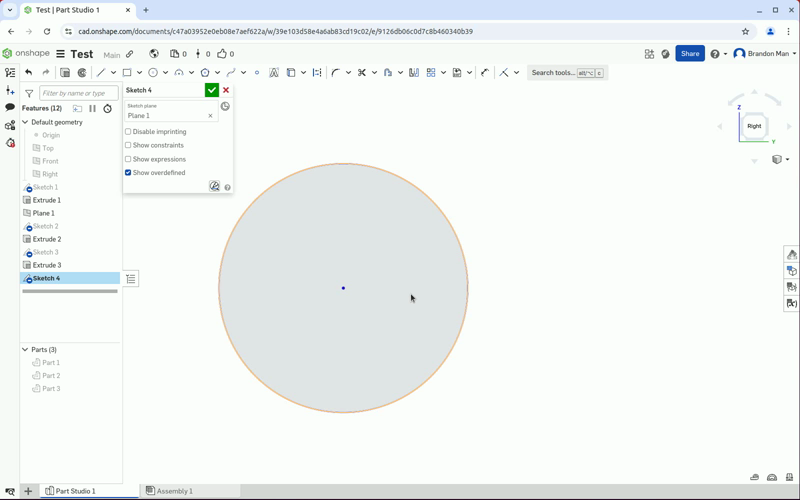
click(411, 293)
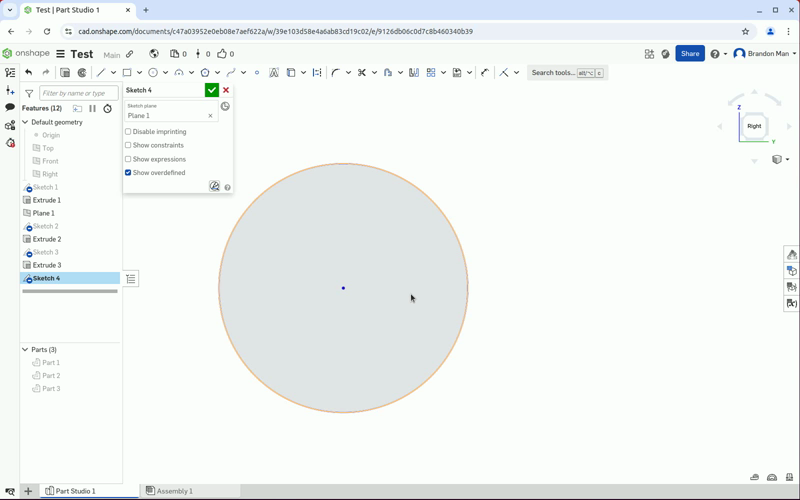
scroll(-6)
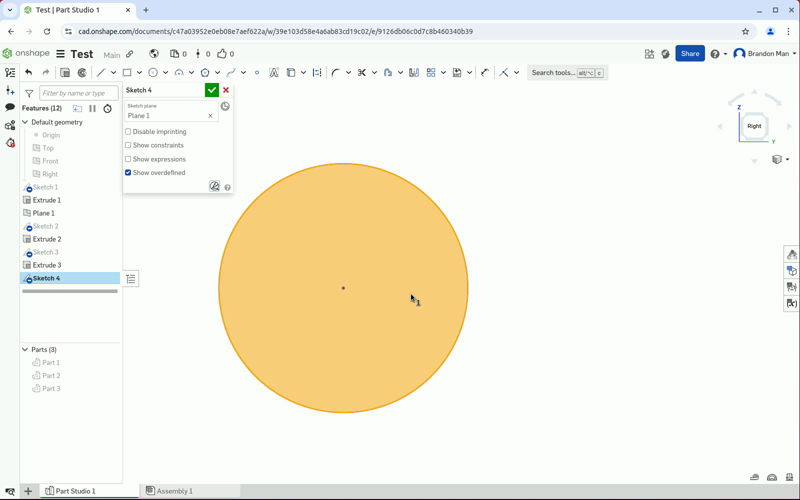
scroll(-6)
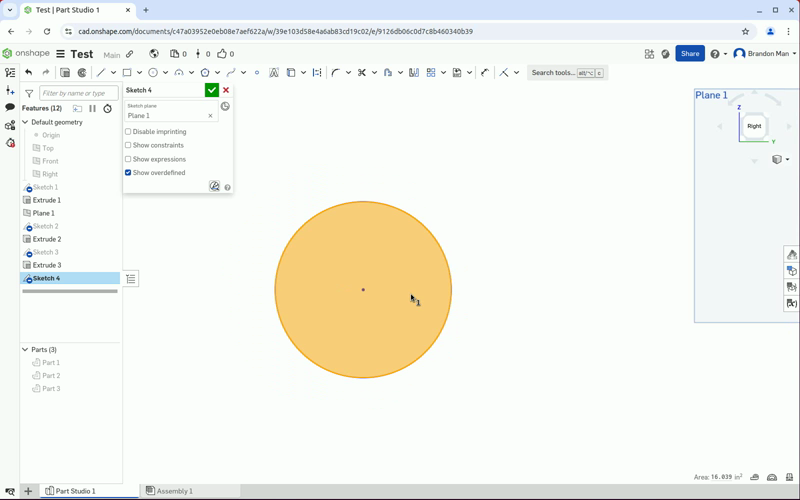
scroll(-6)
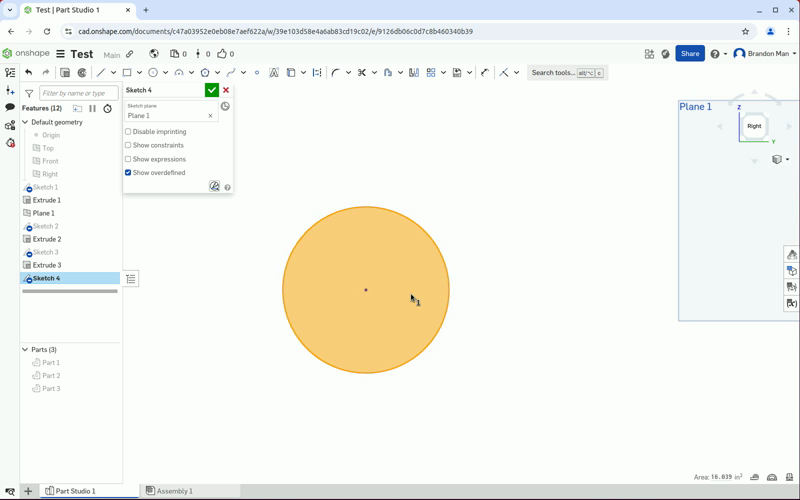
scroll(-6)
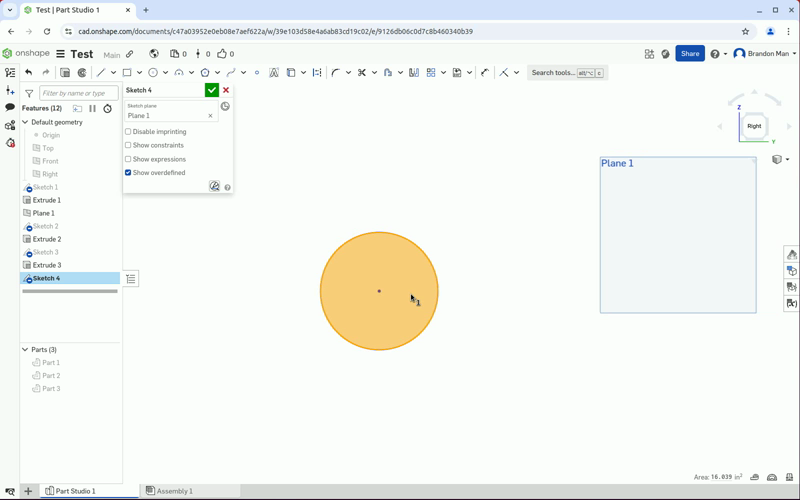
scroll(-6)
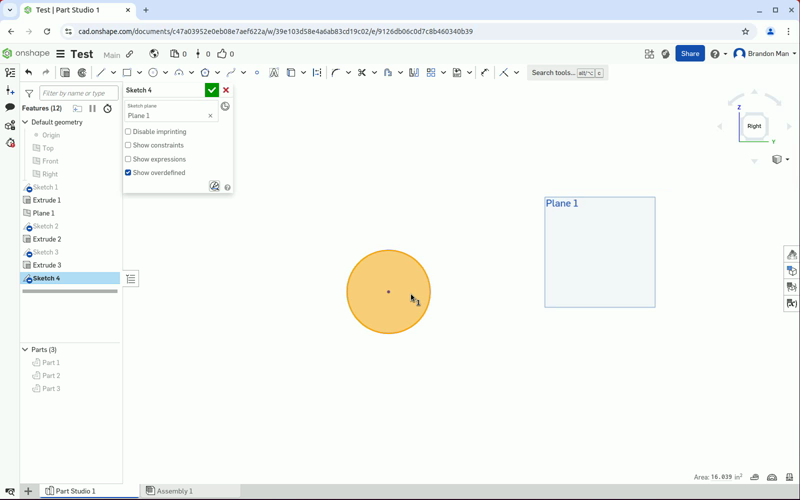
scroll(-6)
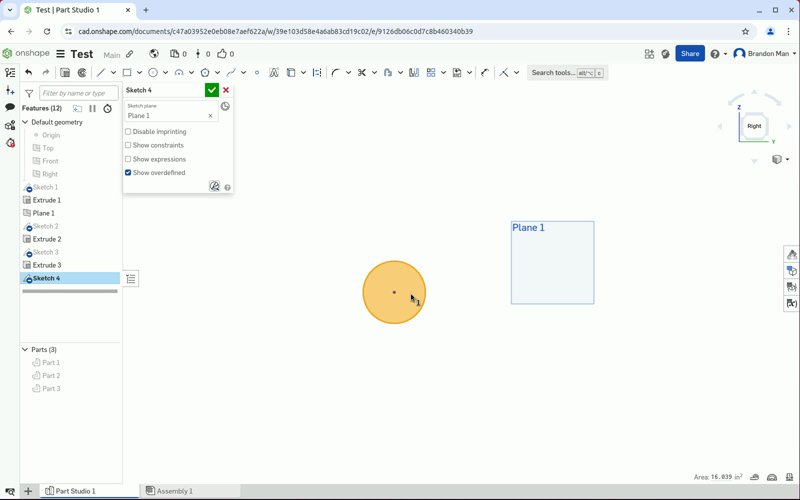
scroll(-6)
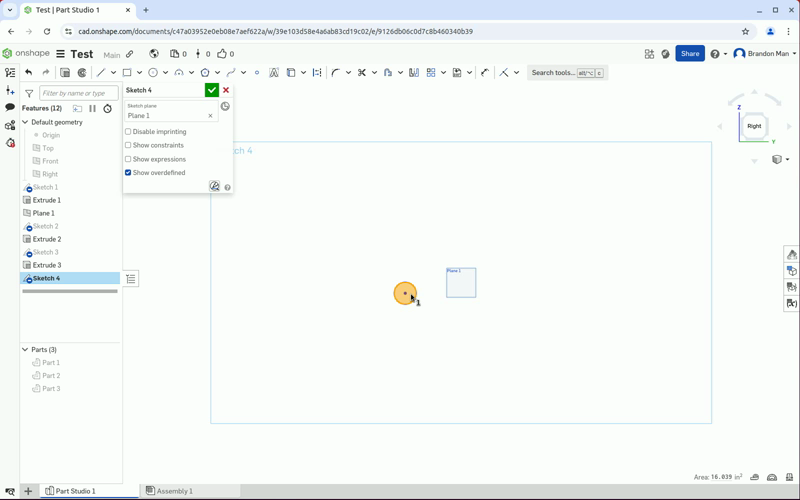
mouse_move(73, 352)
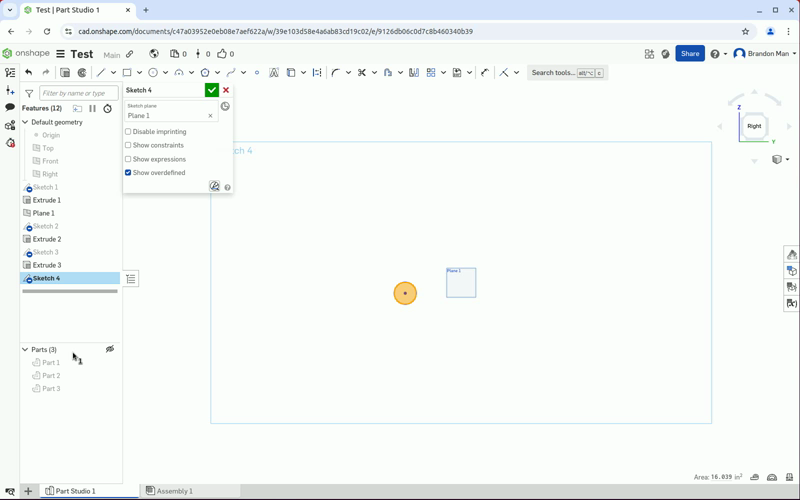
key(shift+y)
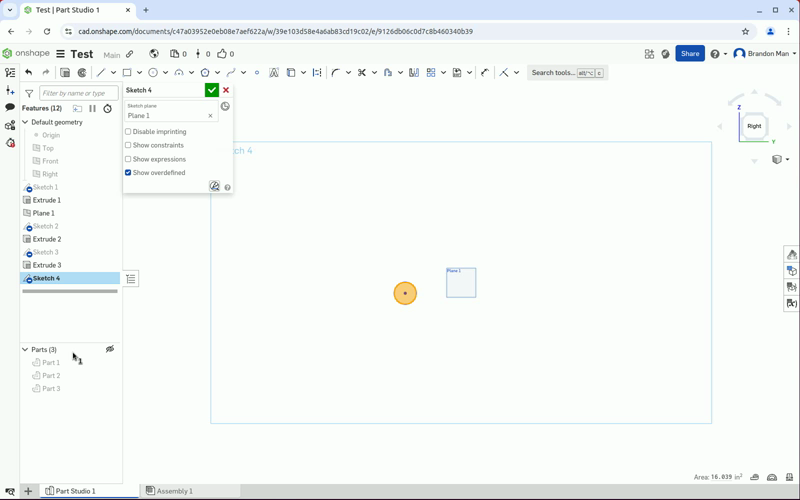
key(shift+e)
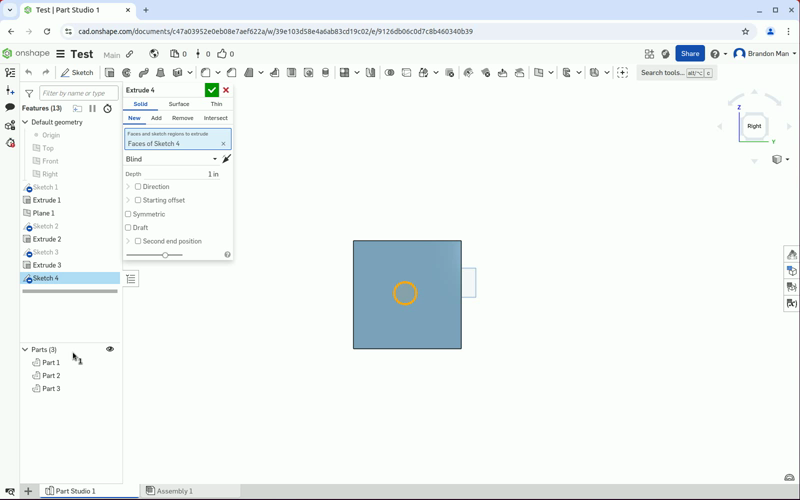
mouse_move(143, 106)
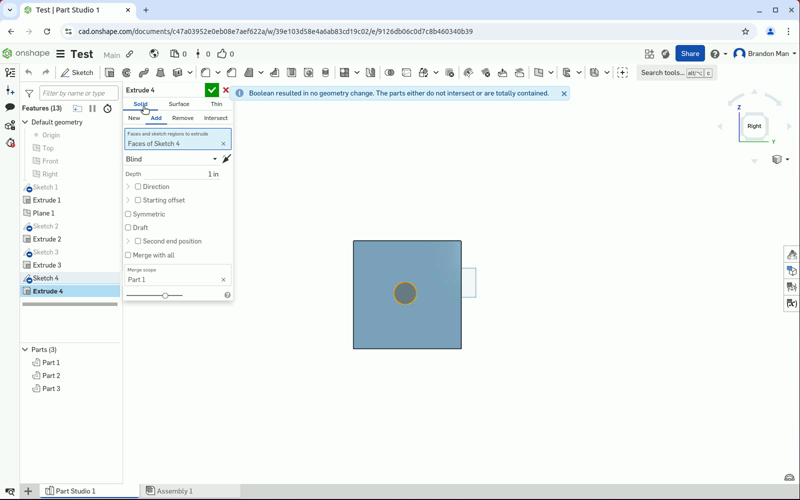
click(143, 106)
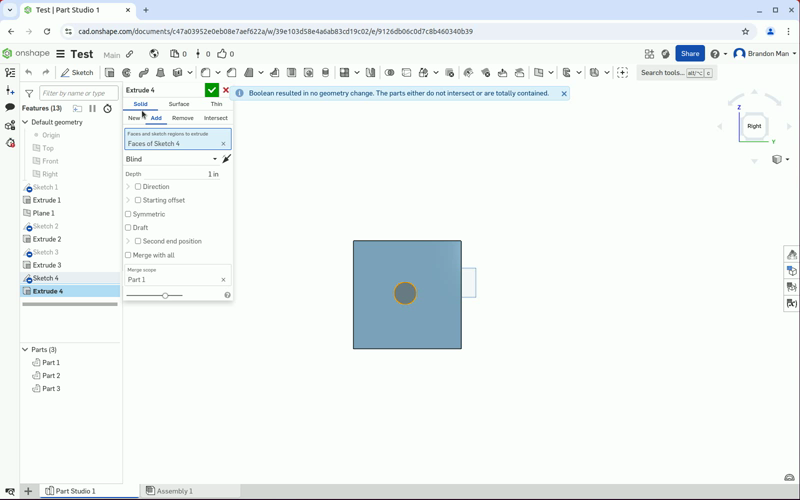
mouse_move(137, 120)
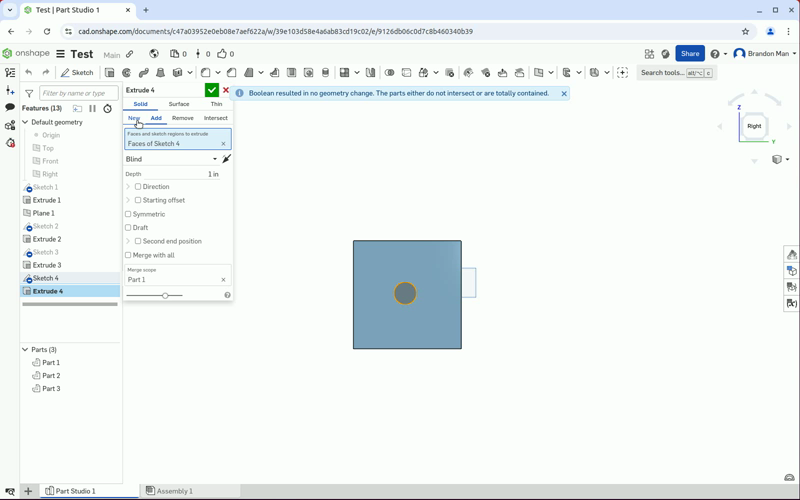
click(137, 120)
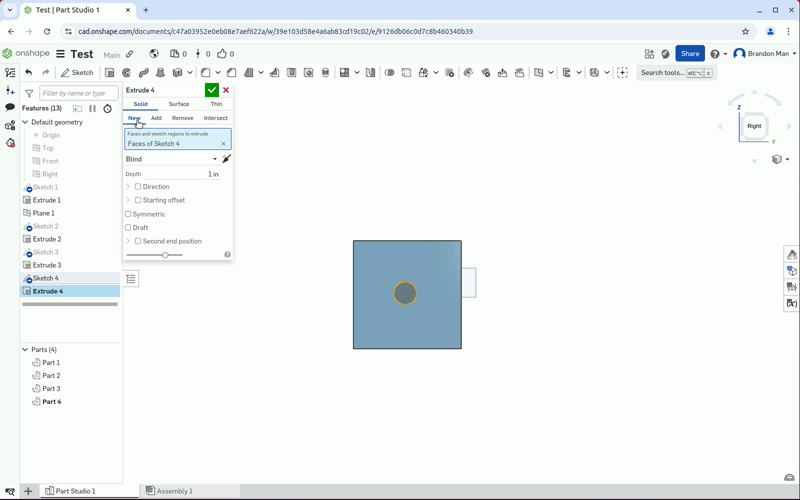
key(tab, 4)
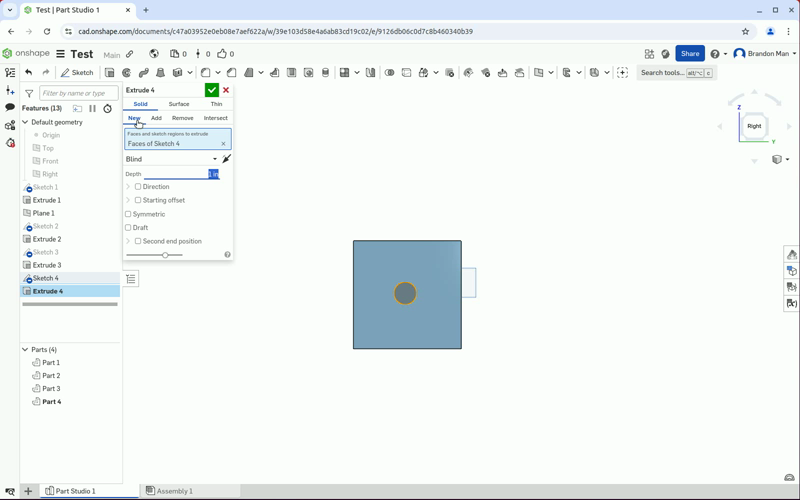
text(0.963)
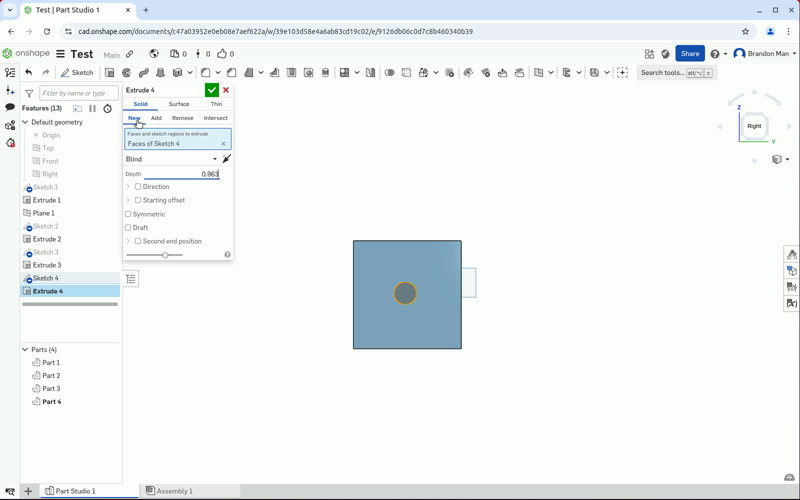
key(enter)
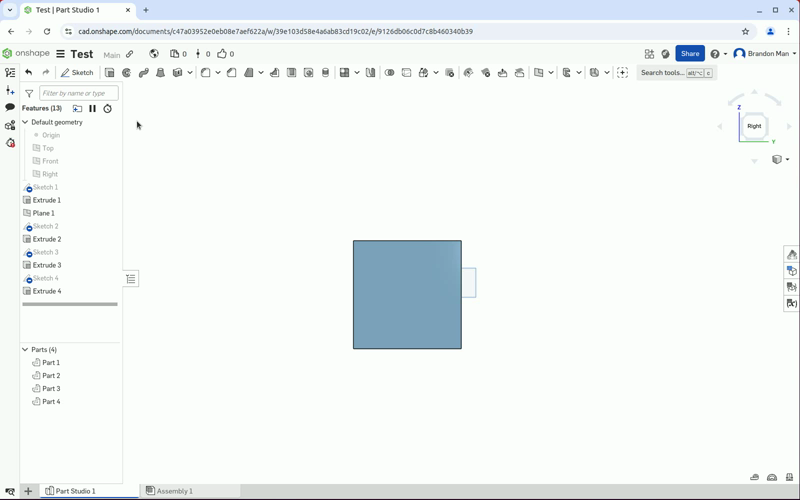
key(shift+h)
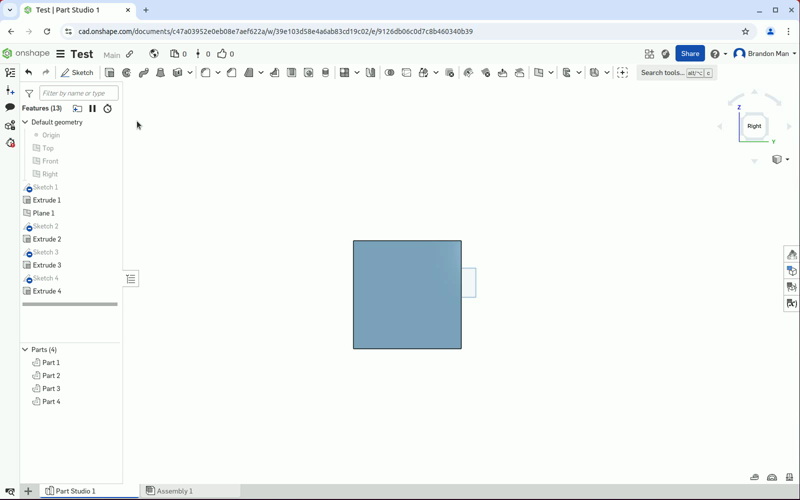
key(shift+h)
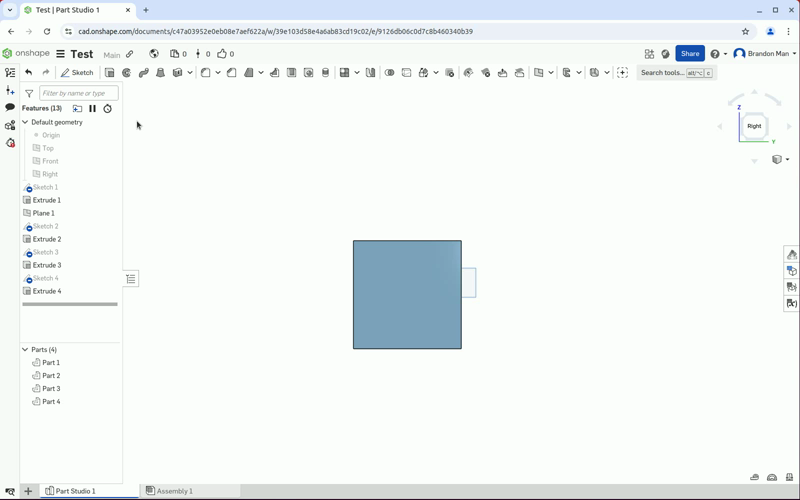
mouse_move(73, 189)
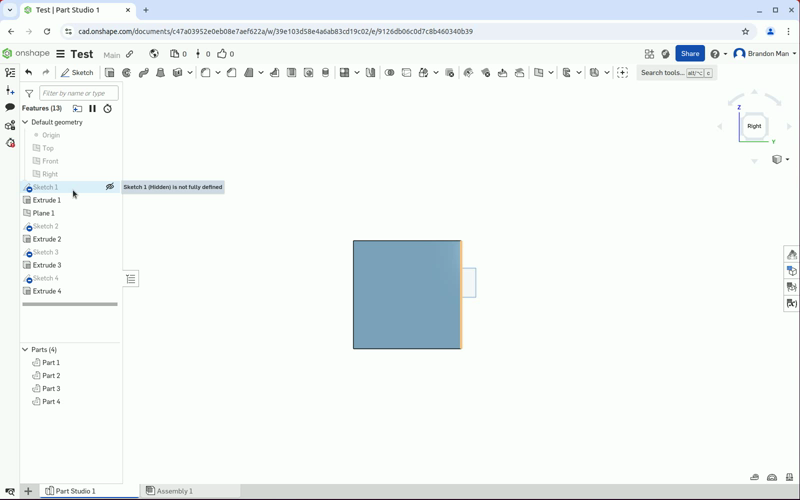
click(73, 189)
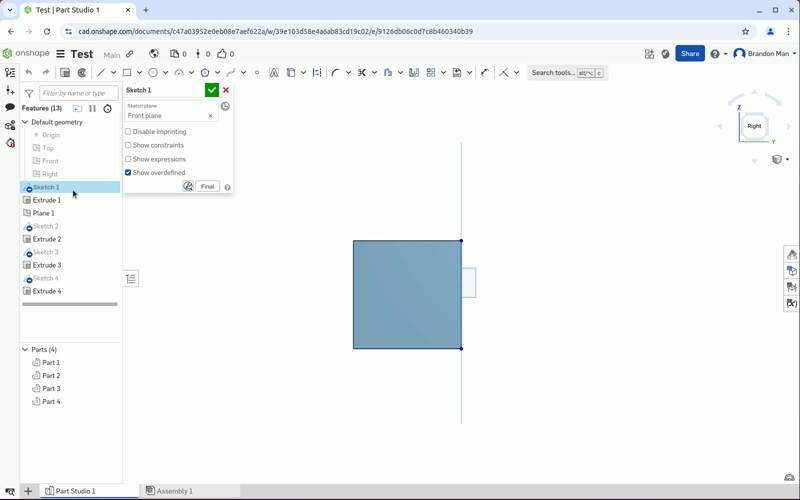
mouse_move(229, 92)
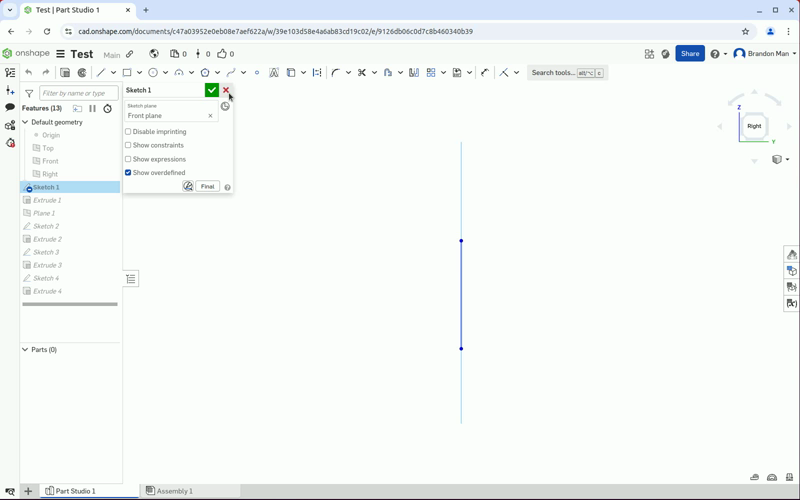
click(229, 92)
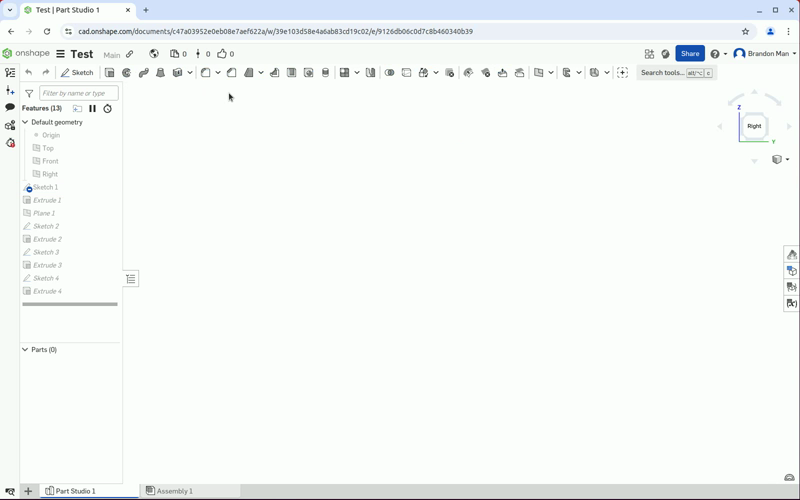
key(shift+s)
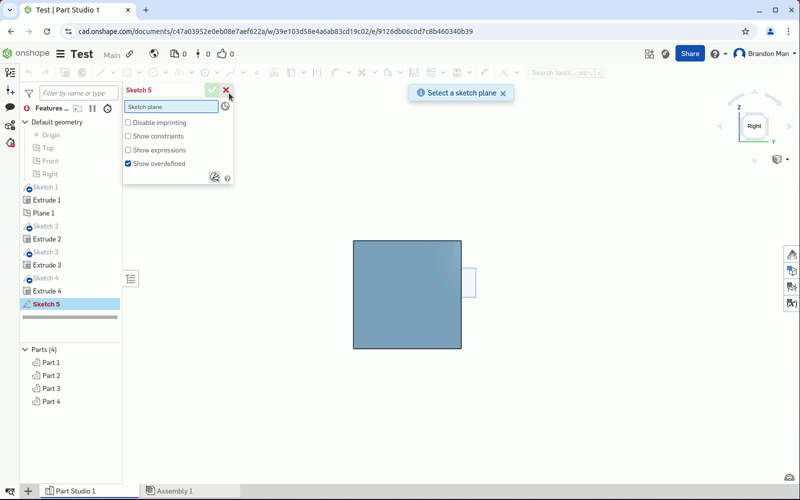
mouse_move(73, 215)
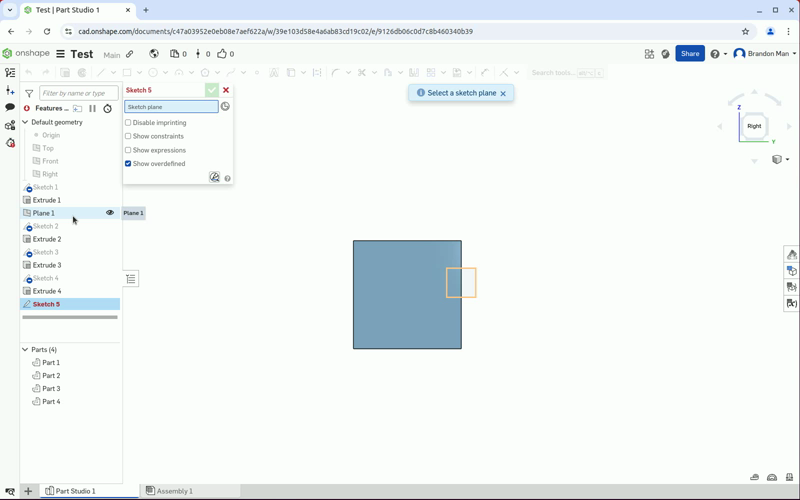
click(73, 215)
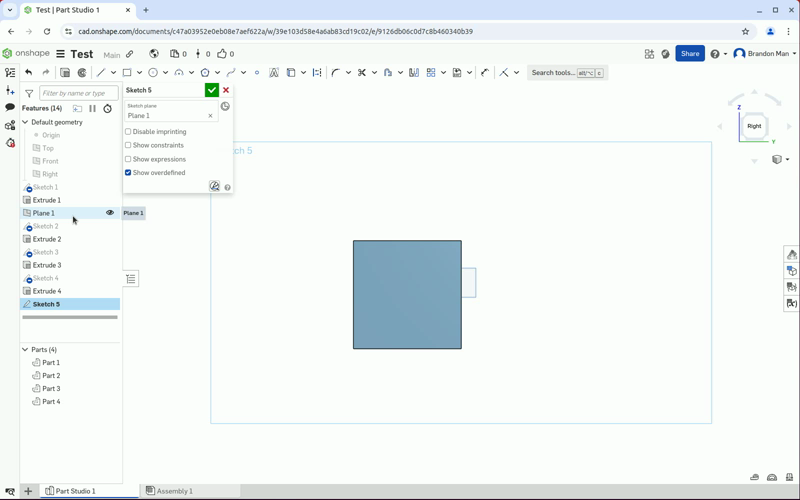
mouse_move(73, 352)
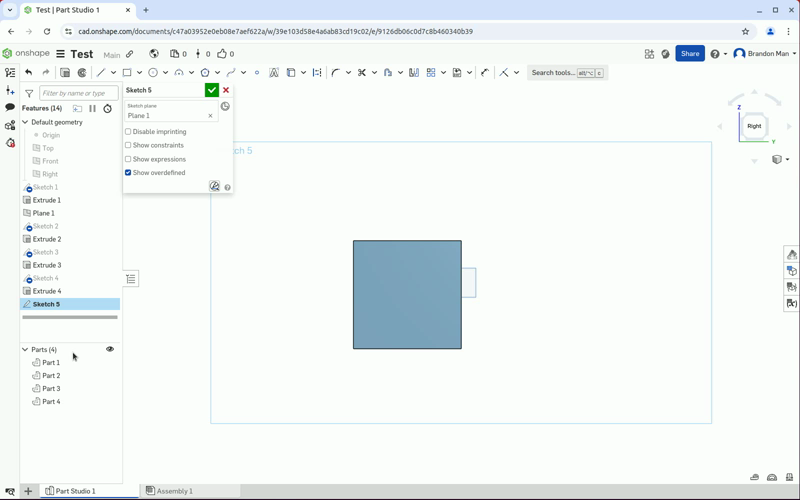
key(y)
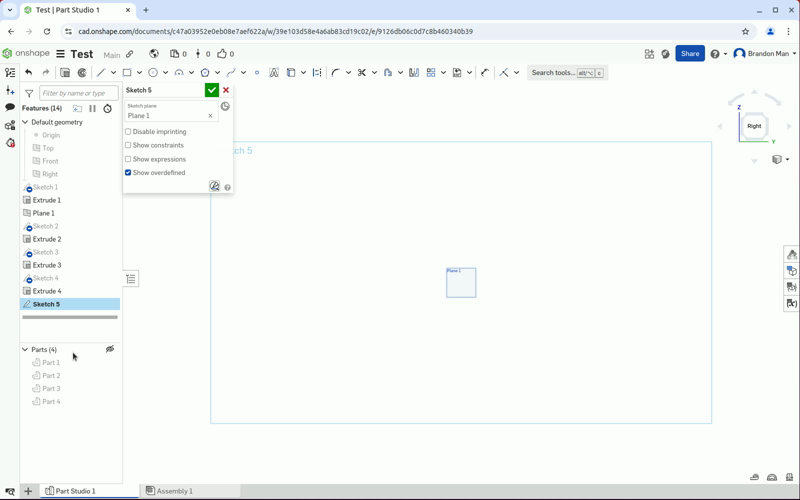
key(c)
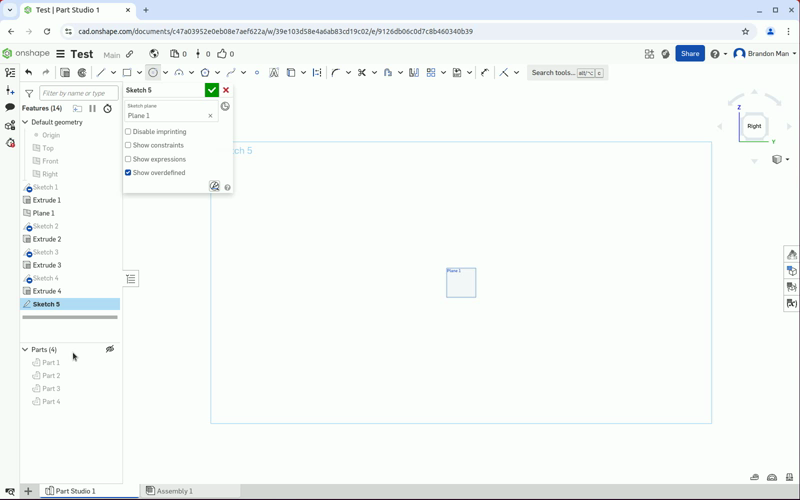
key_down(shift)
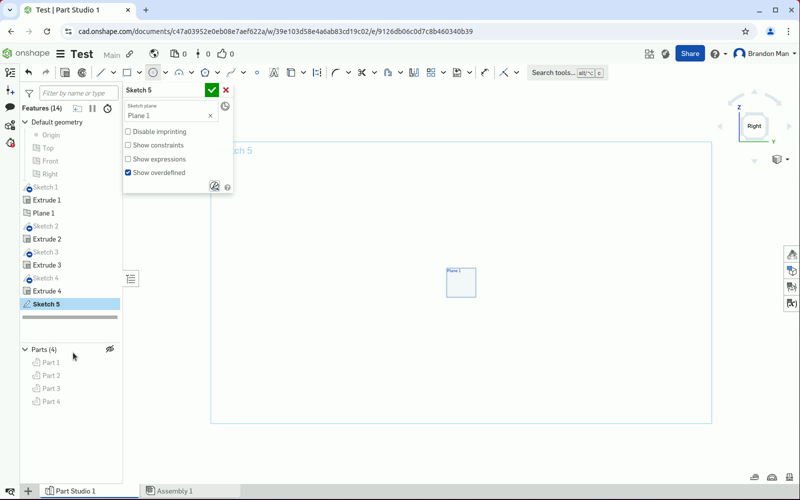
mouse_move(435, 322)
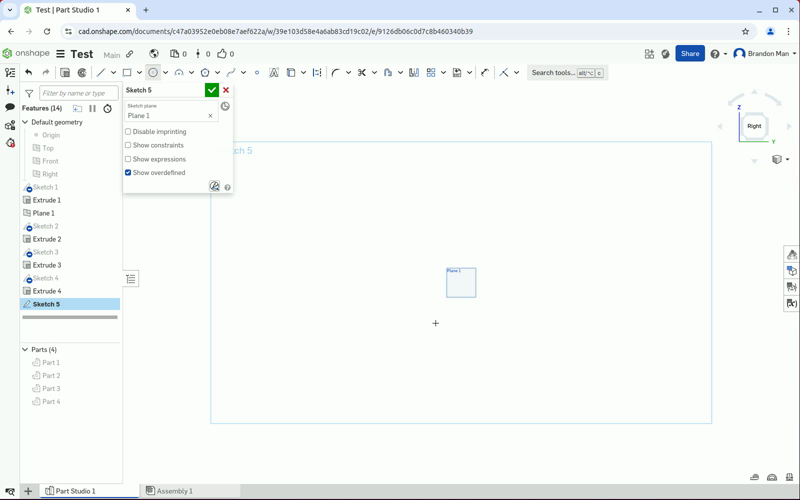
click(435, 322)
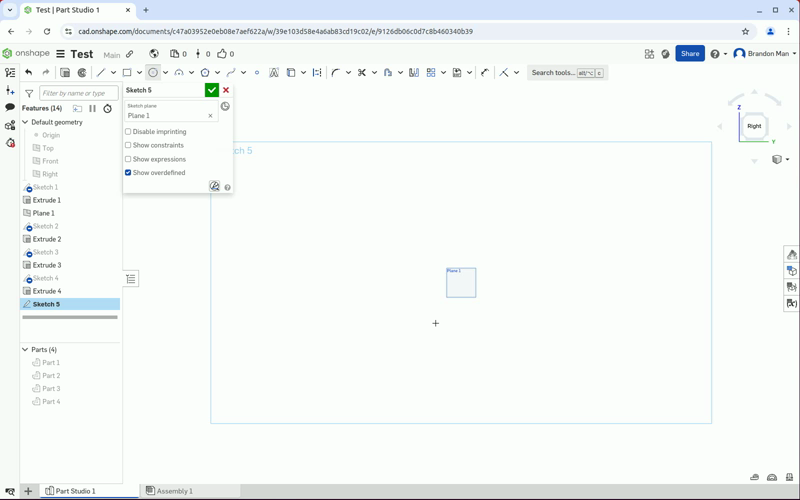
key_up(shift)
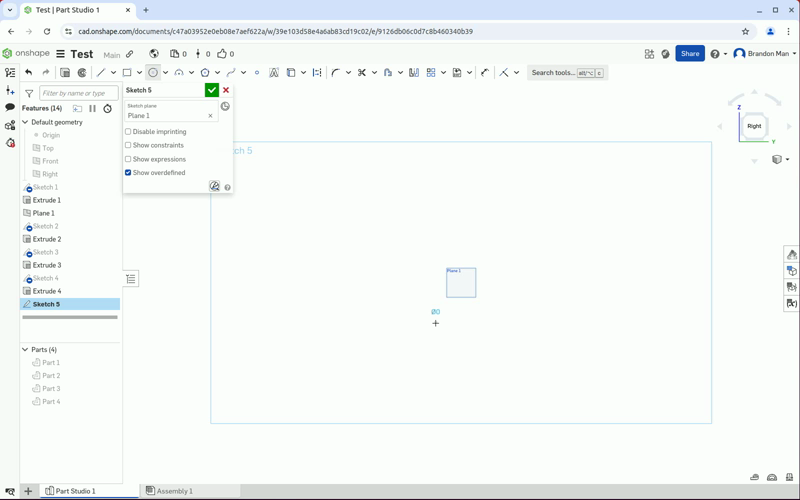
mouse_move(446, 322)
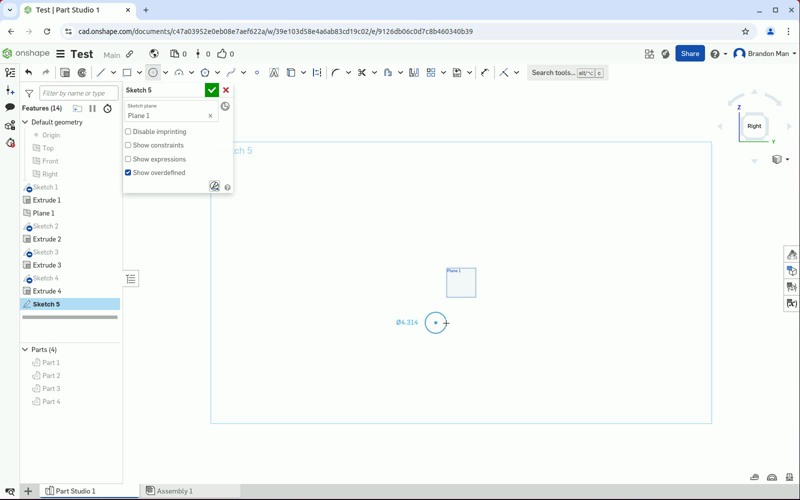
click(446, 322)
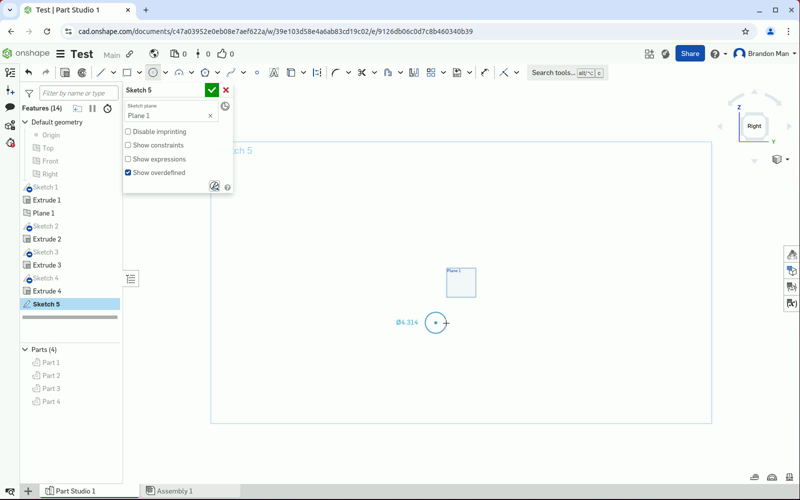
key(esc)
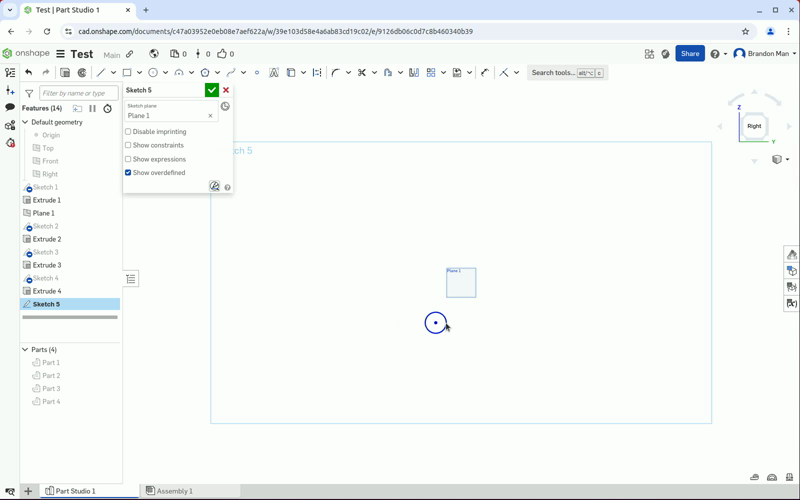
mouse_move(440, 321)
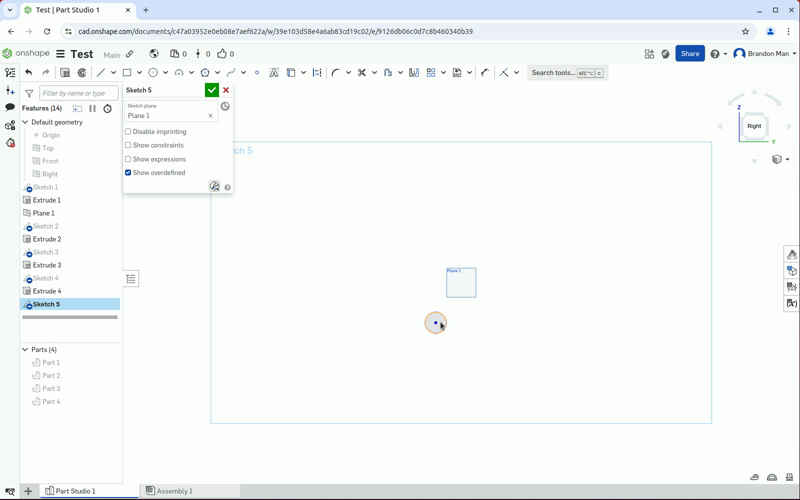
scroll(6)
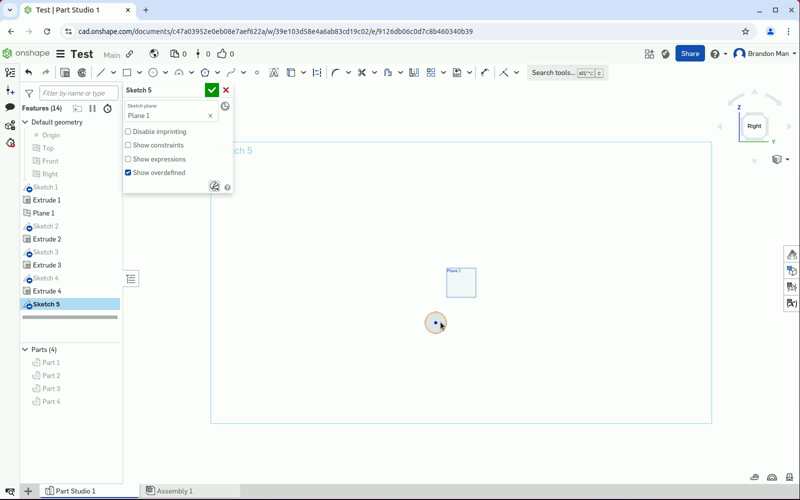
scroll(6)
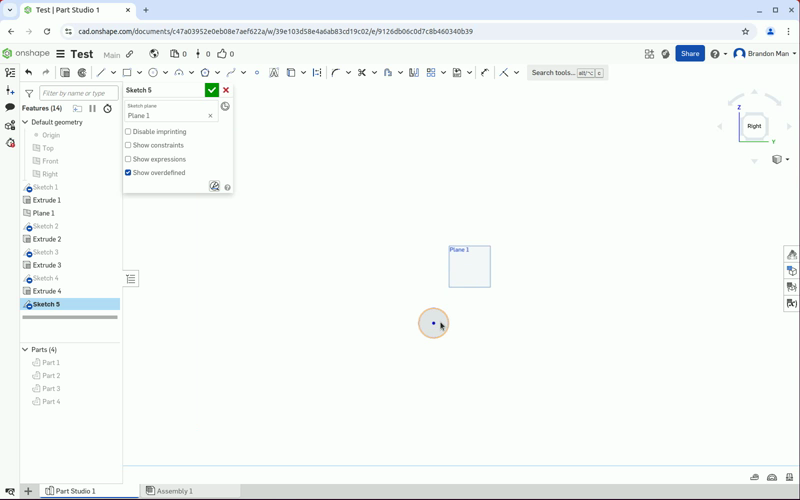
scroll(6)
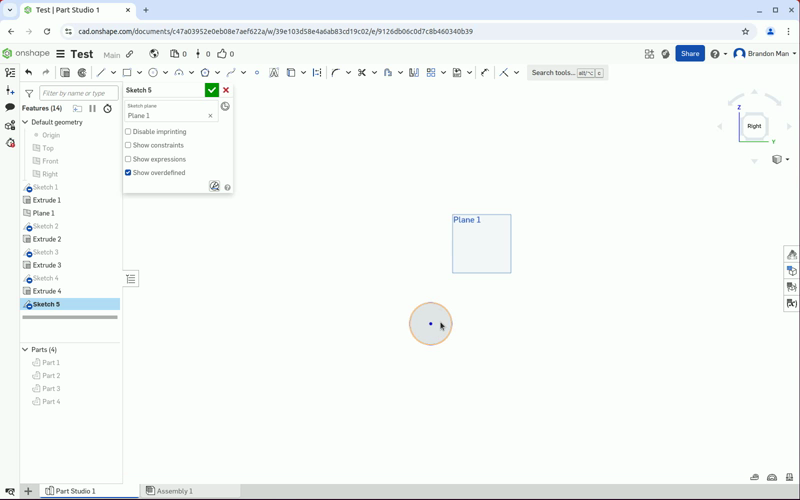
scroll(6)
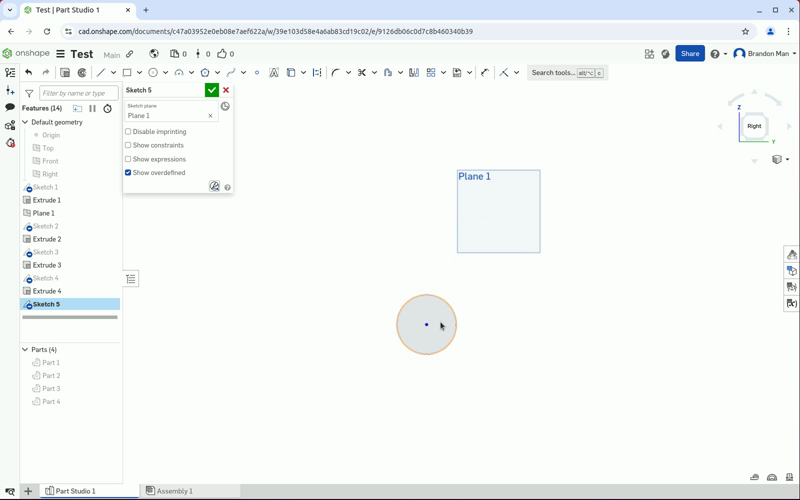
scroll(6)
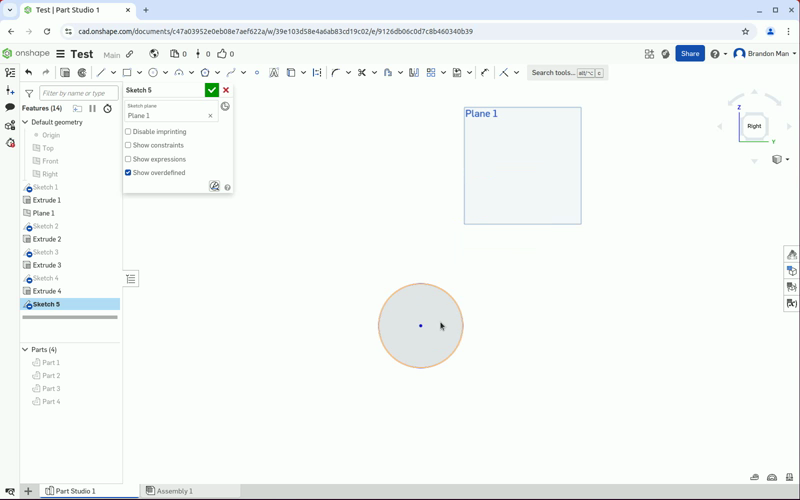
scroll(6)
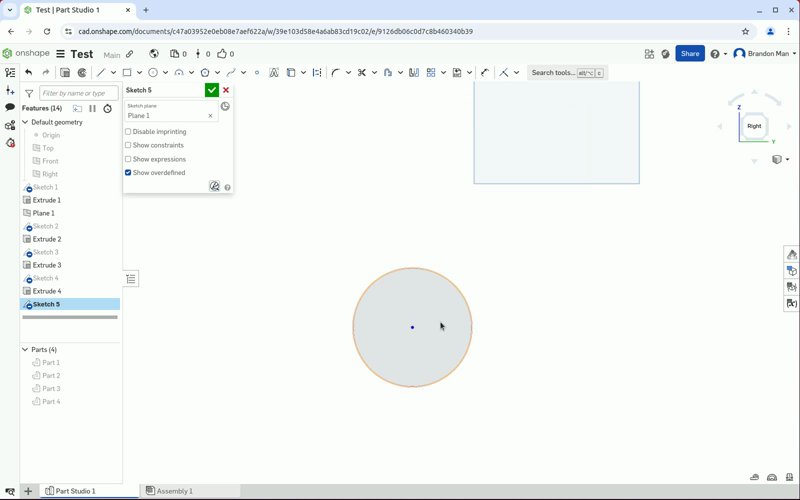
scroll(6)
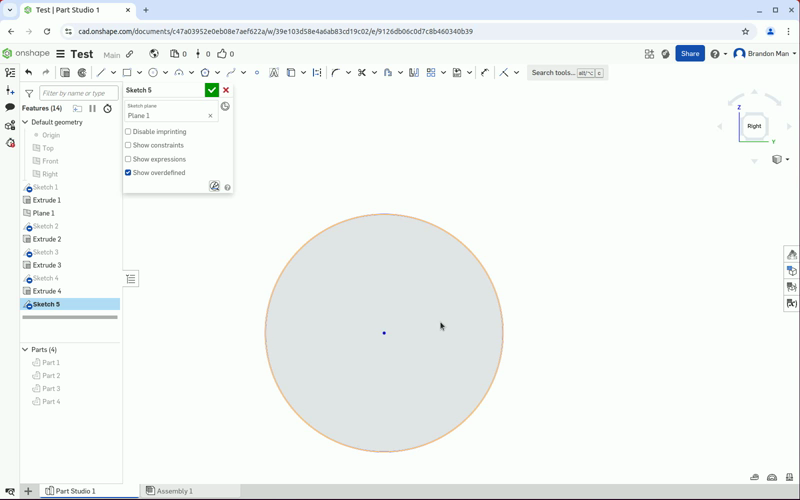
click(440, 321)
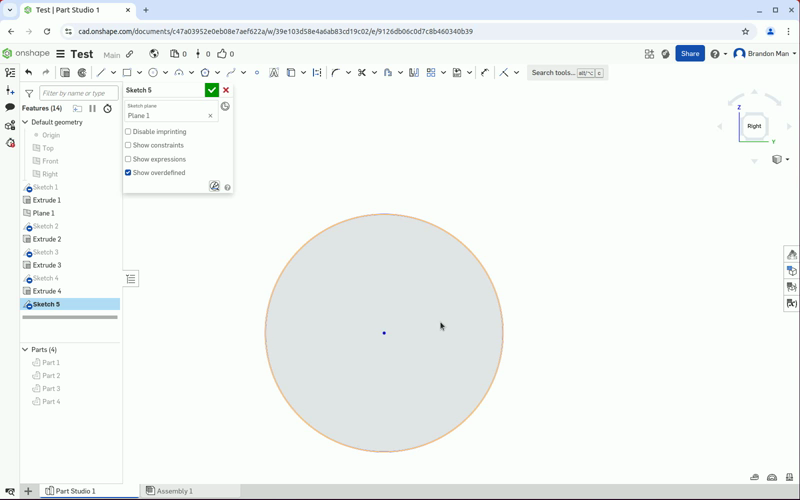
scroll(-6)
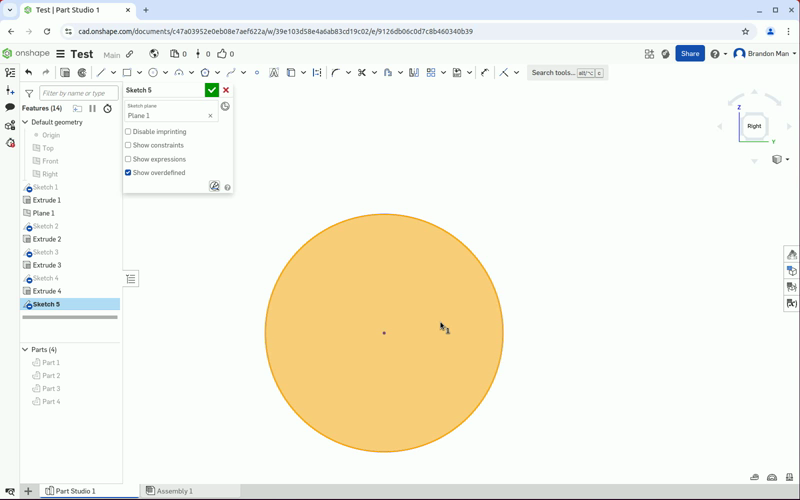
scroll(-6)
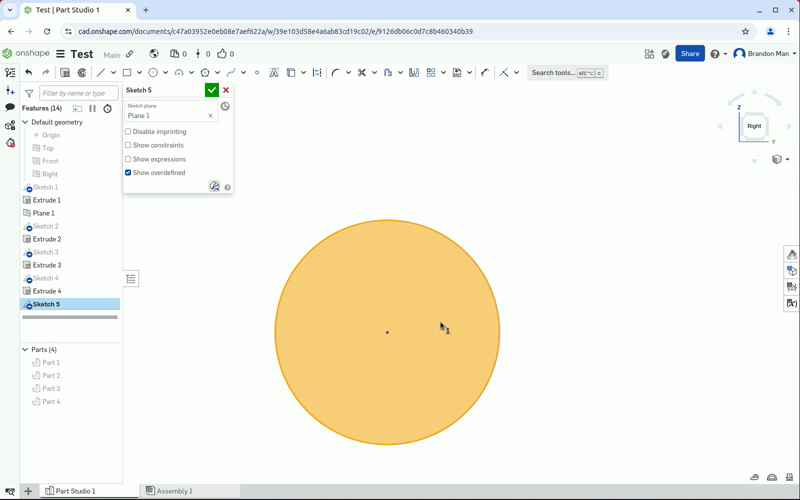
scroll(-6)
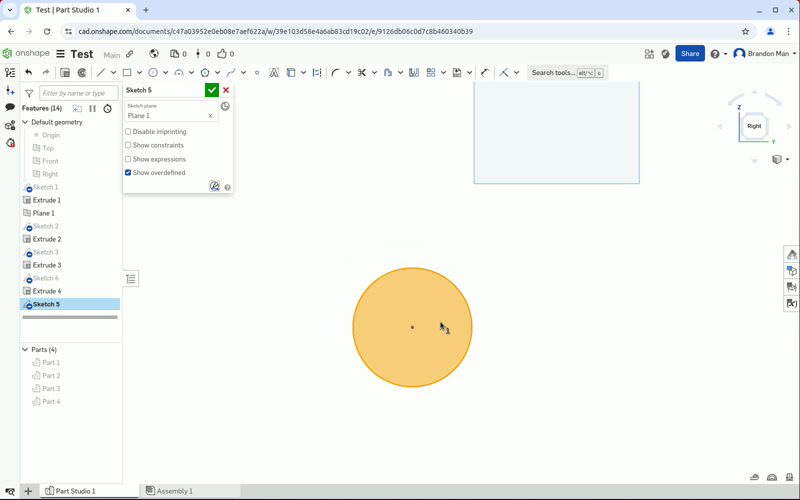
scroll(-6)
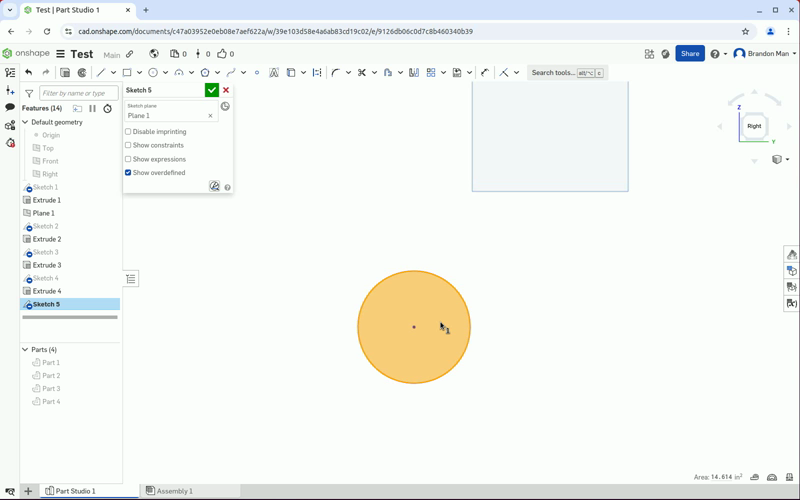
scroll(-6)
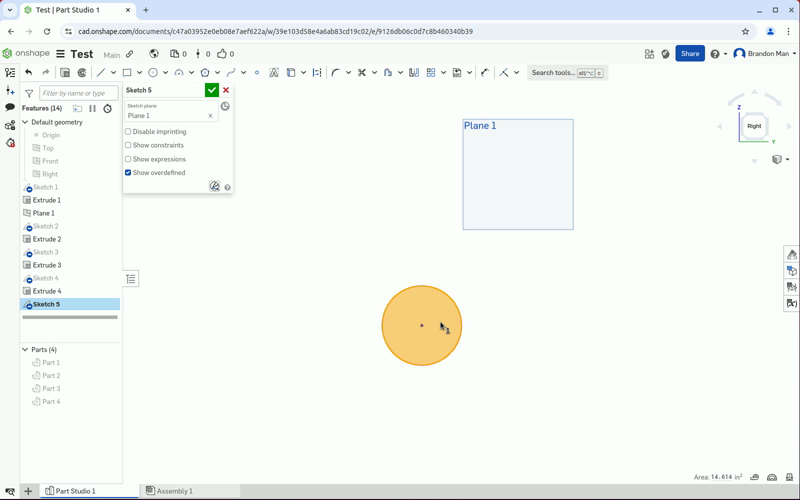
scroll(-6)
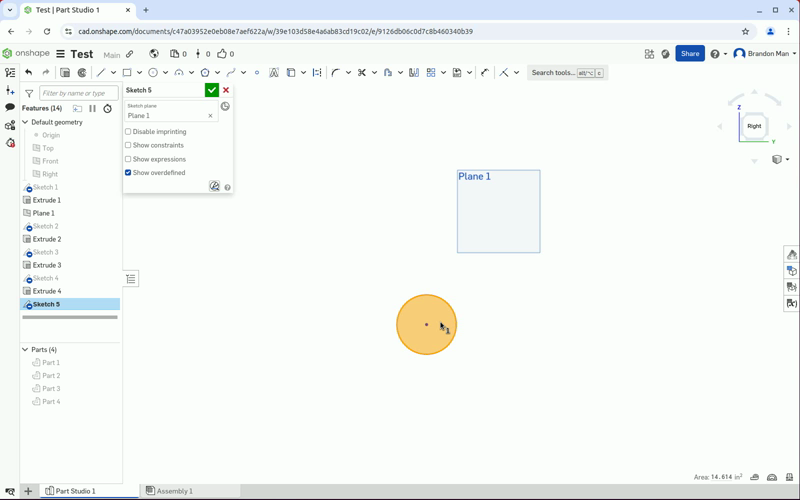
scroll(-6)
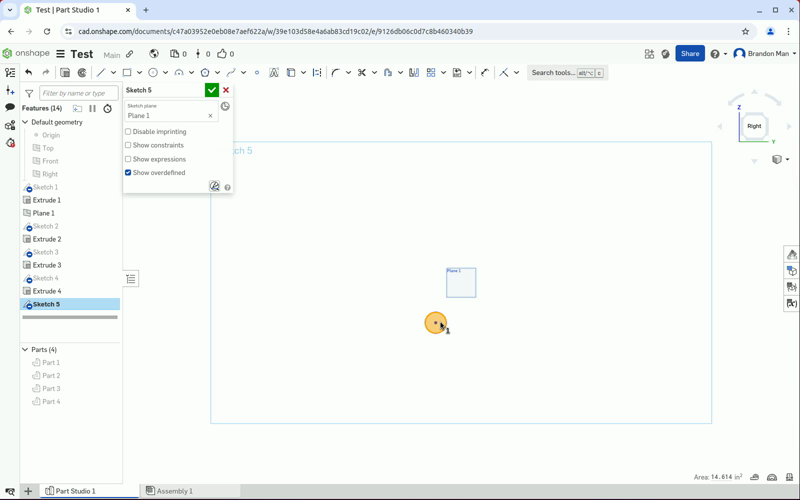
mouse_move(73, 352)
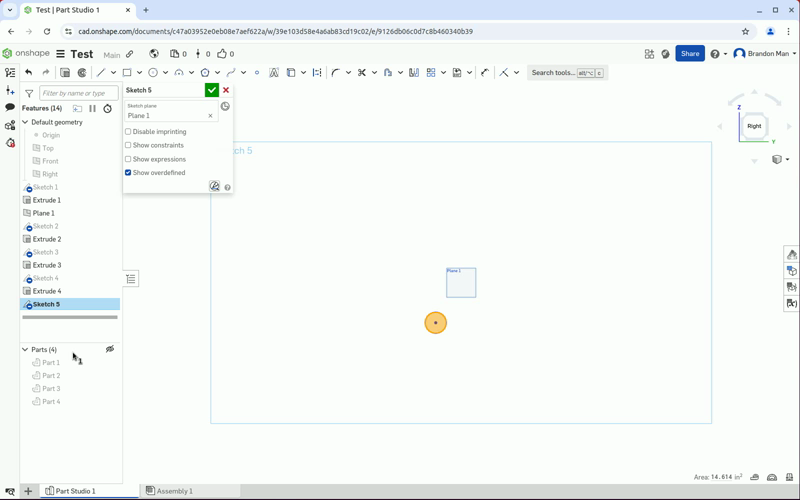
key(shift+y)
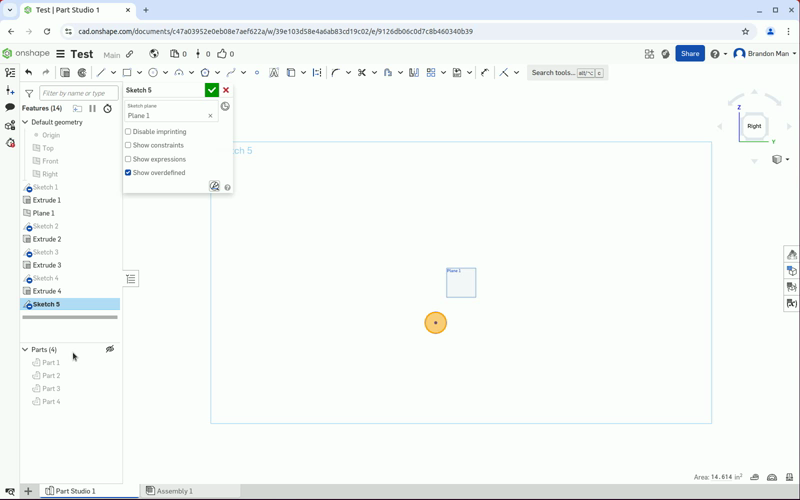
key(shift+e)
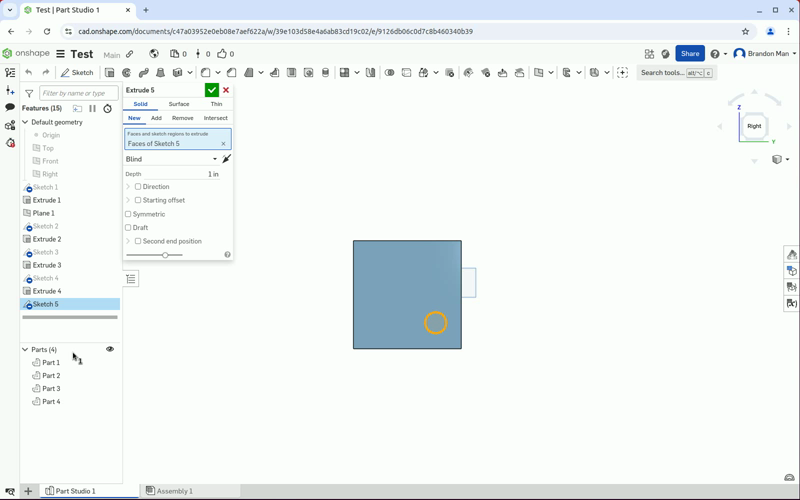
mouse_move(143, 106)
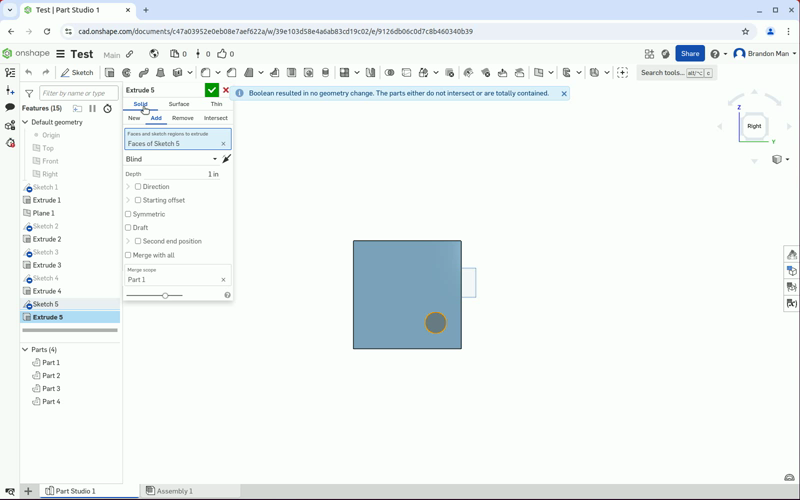
click(143, 106)
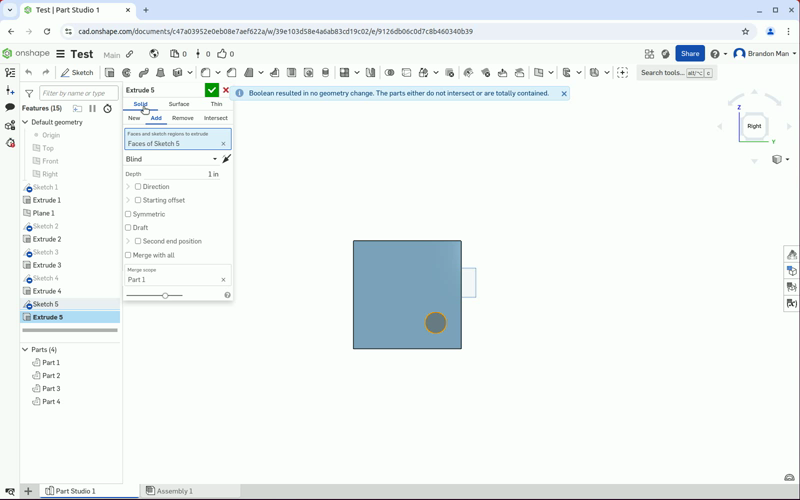
mouse_move(137, 120)
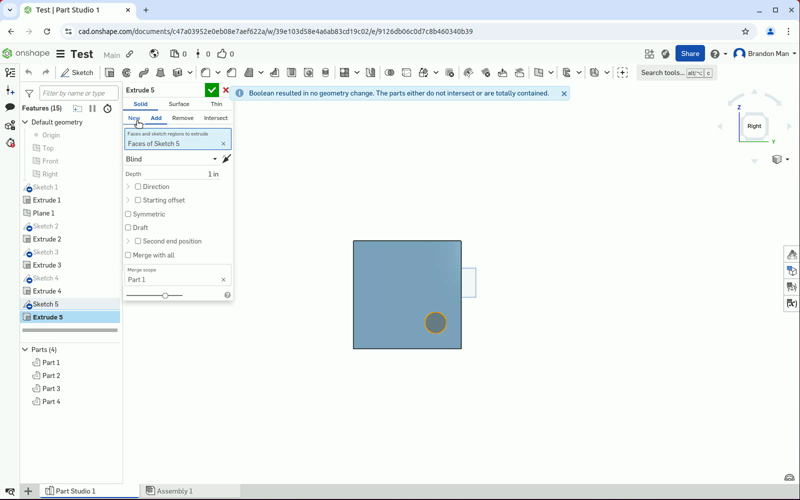
click(137, 120)
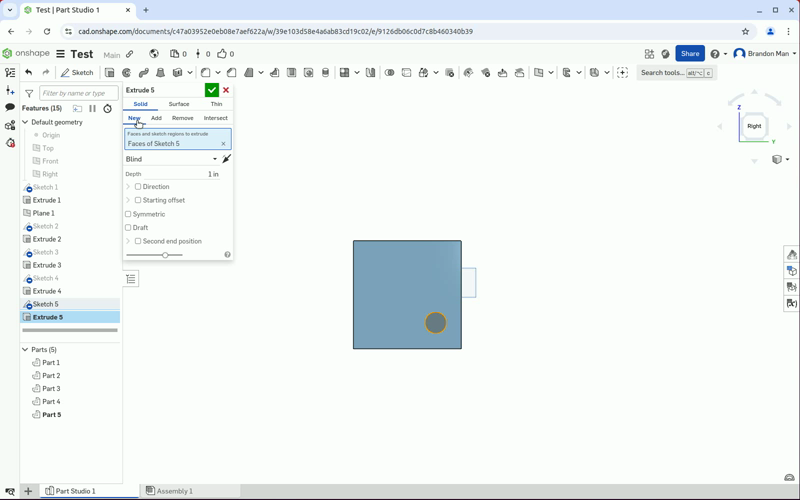
key(tab, 4)
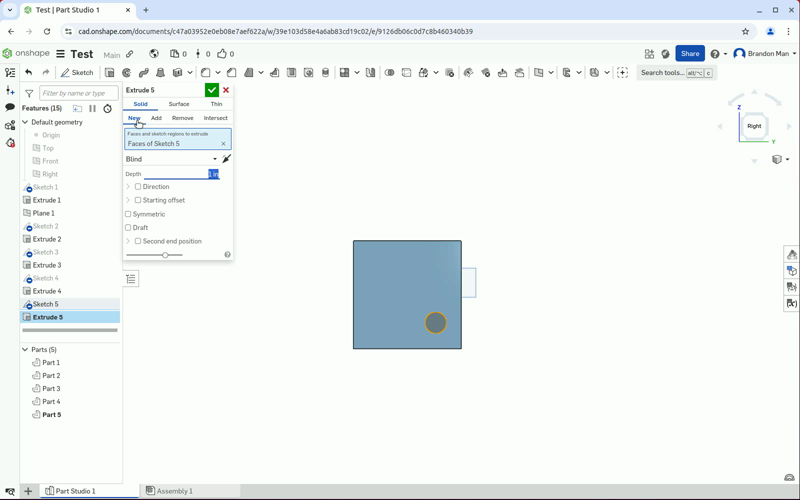
text(0.963)
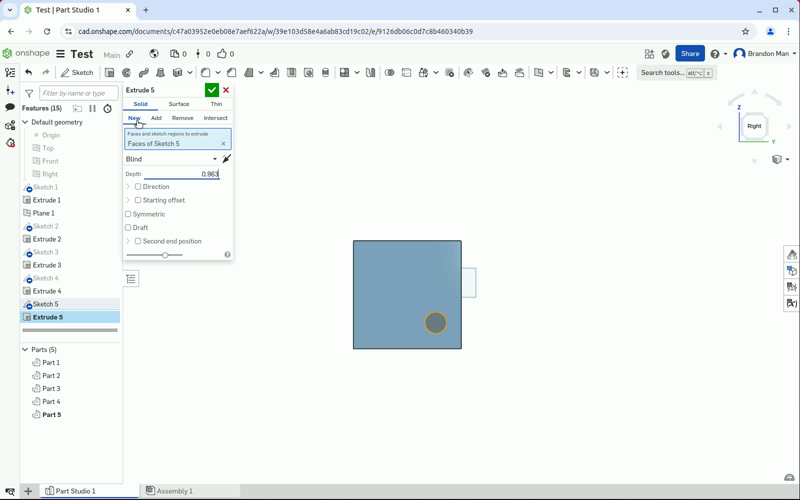
key(enter)
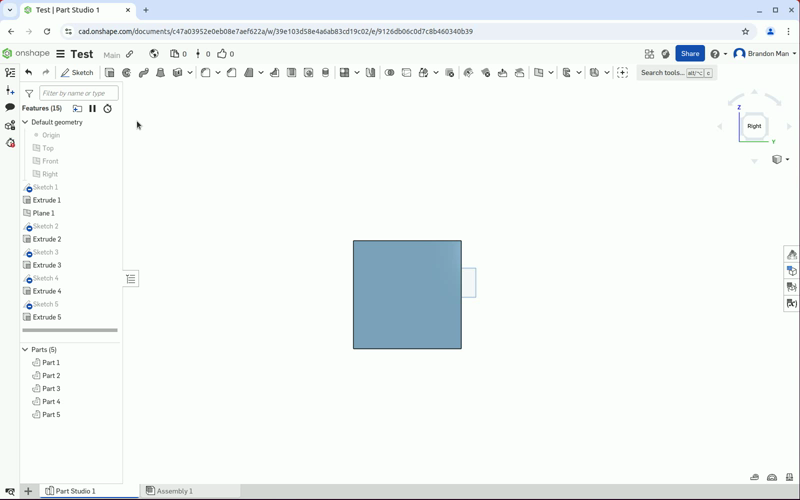
key(shift+h)
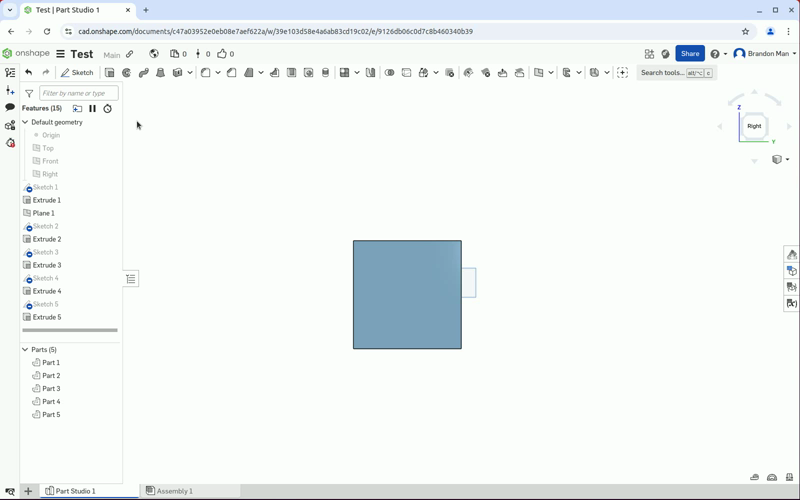
key(shift+h)
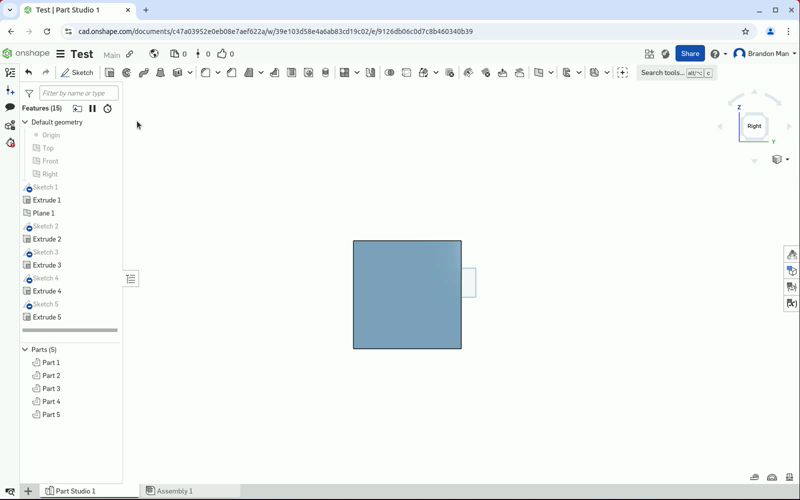
mouse_move(73, 189)
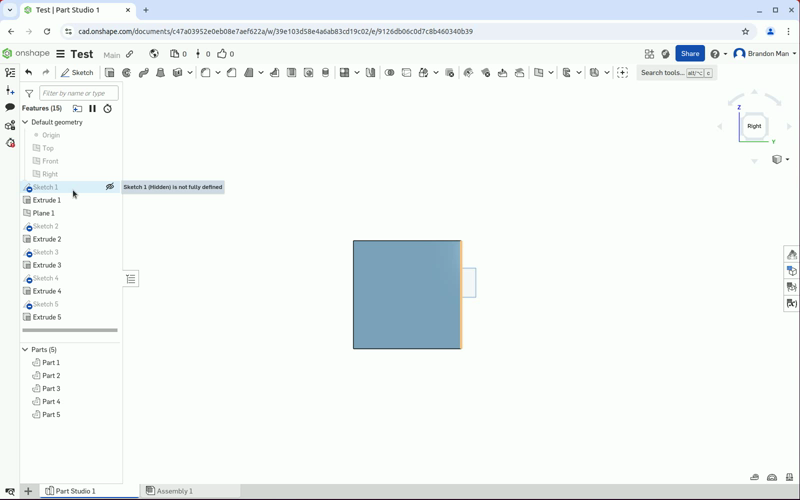
click(73, 189)
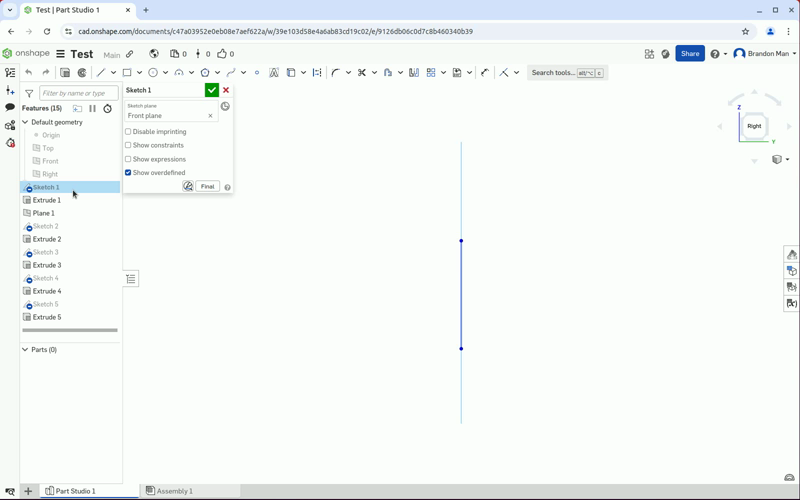
mouse_move(229, 92)
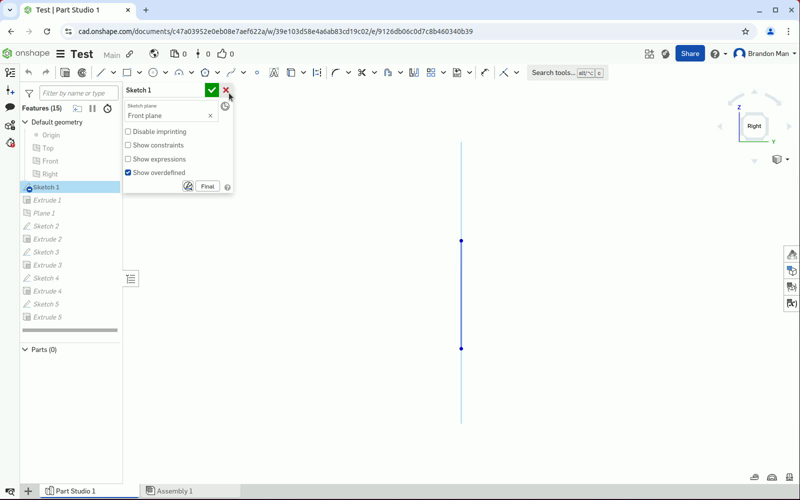
click(229, 92)
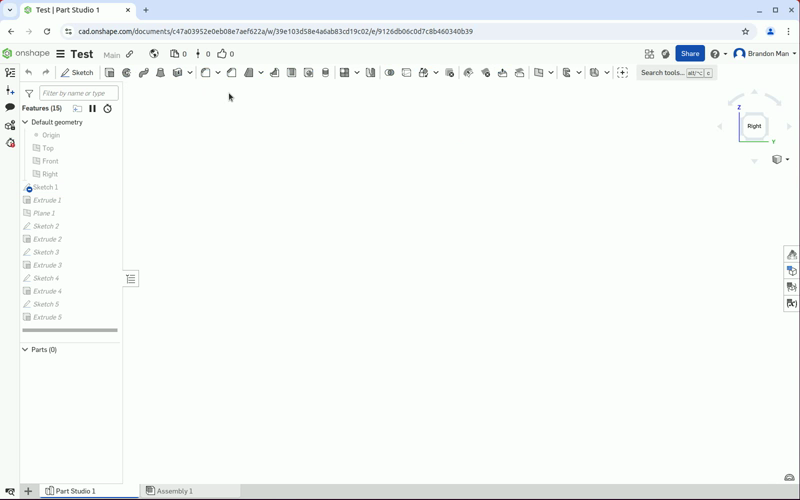
key(shift+s)
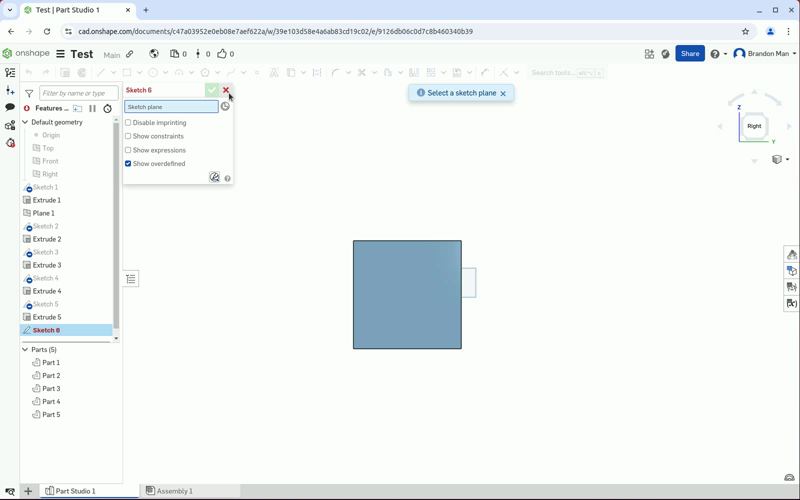
mouse_move(69, 215)
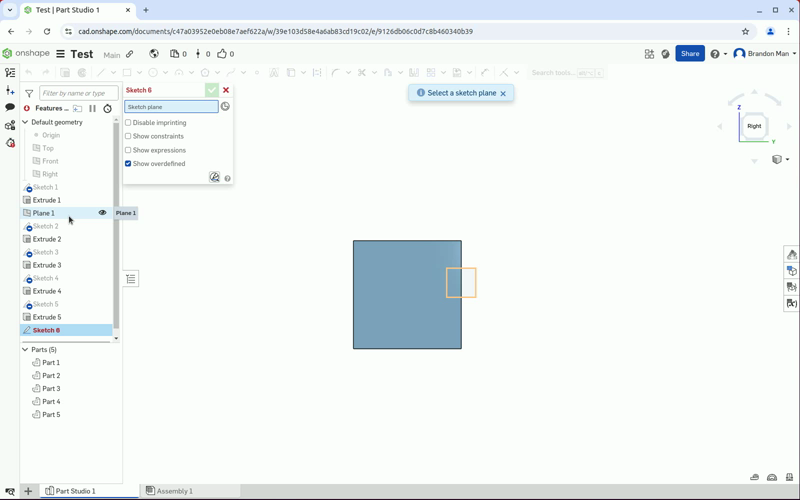
click(69, 215)
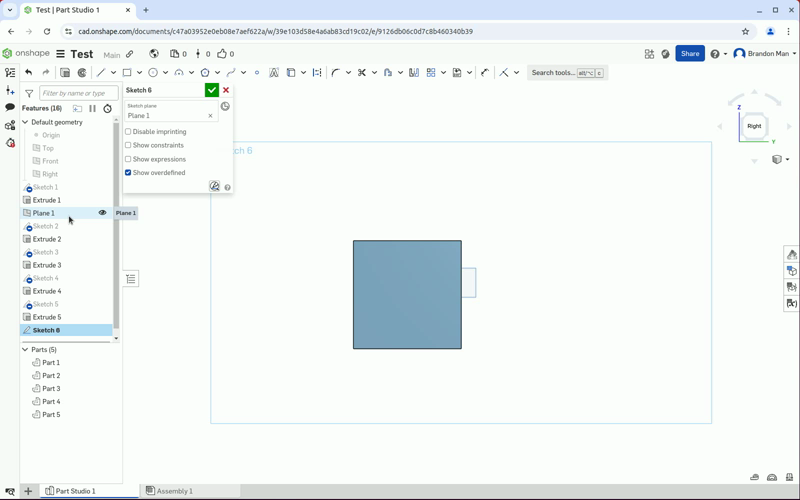
mouse_move(73, 352)
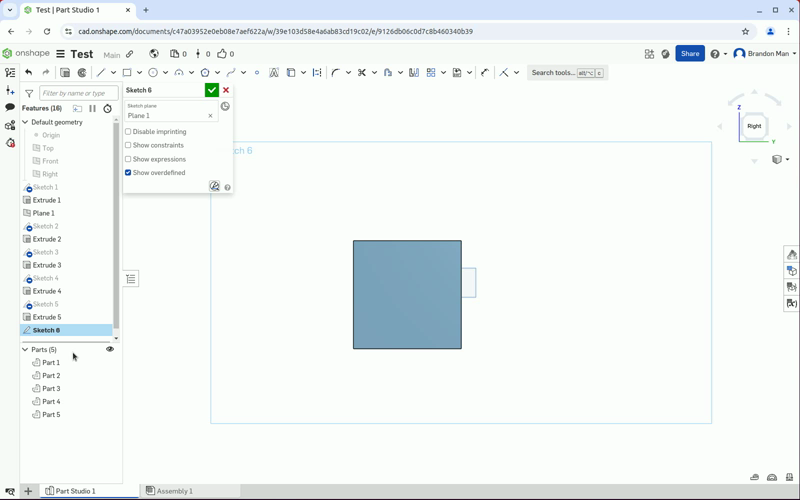
key(y)
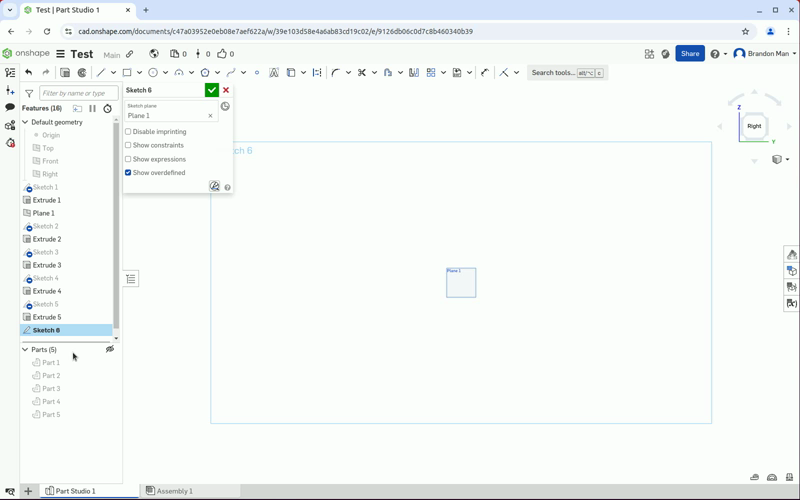
key(c)
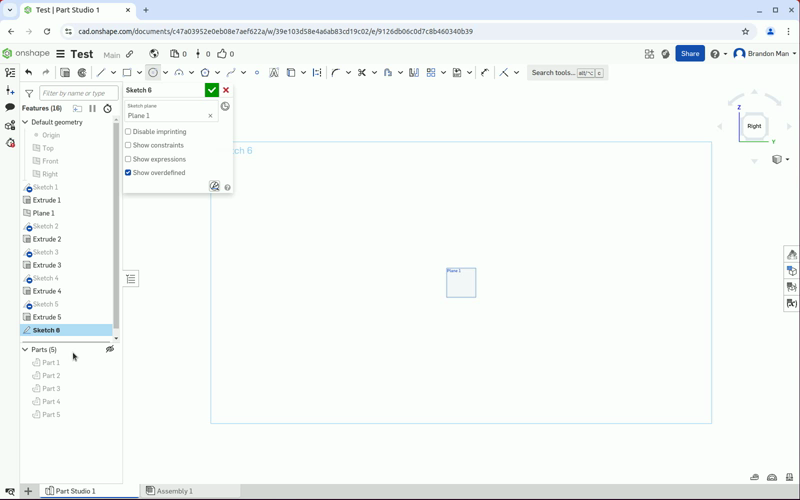
key_down(shift)
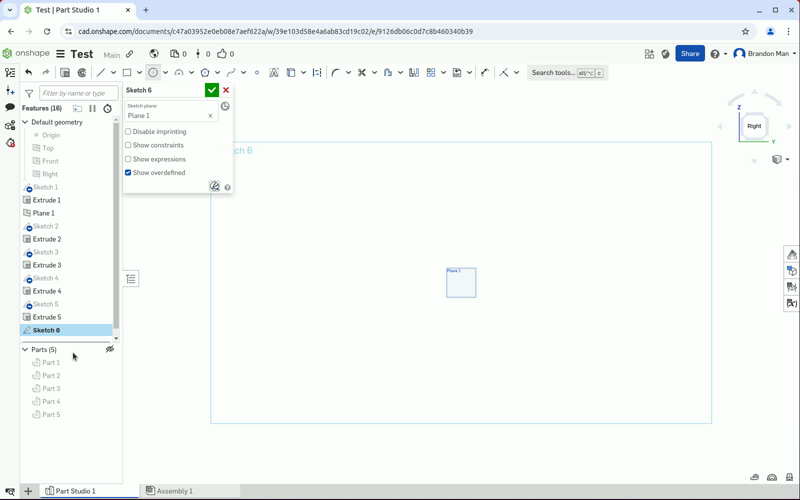
mouse_move(378, 322)
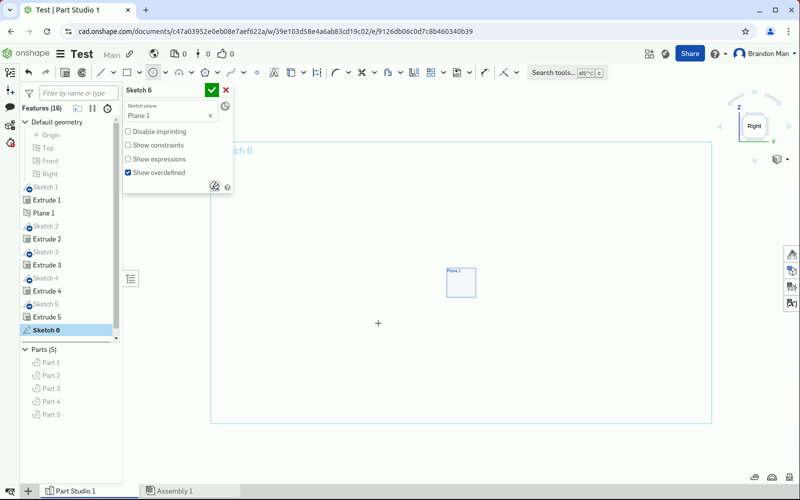
click(378, 322)
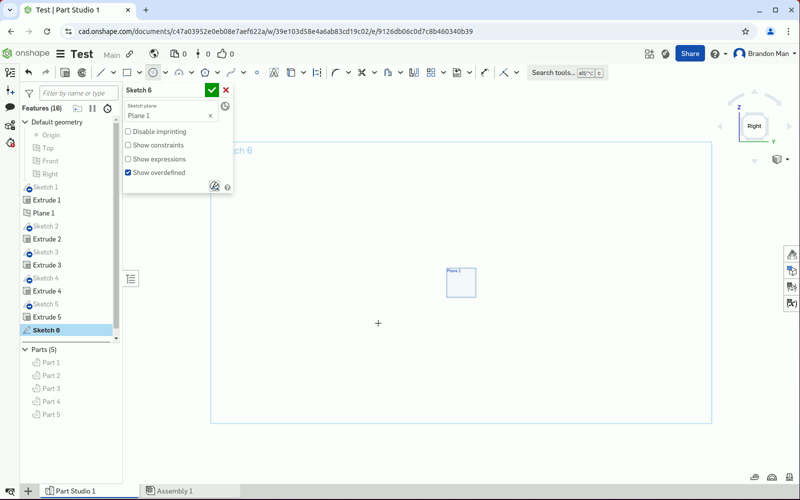
key_up(shift)
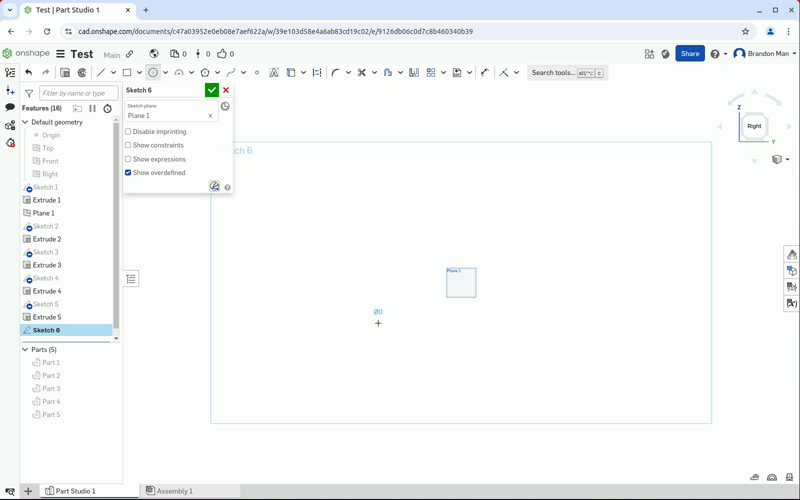
mouse_move(389, 322)
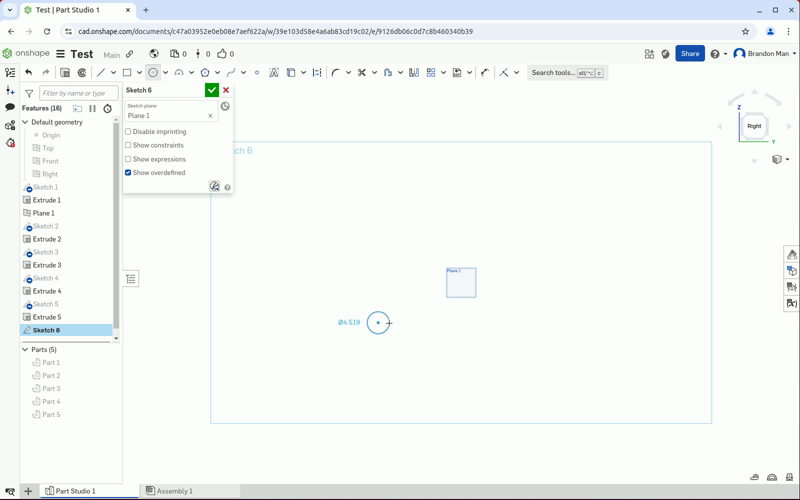
click(389, 322)
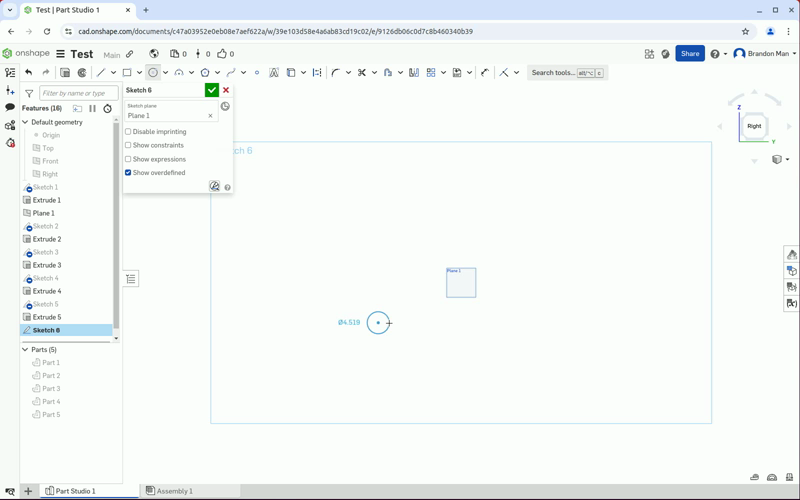
key(esc)
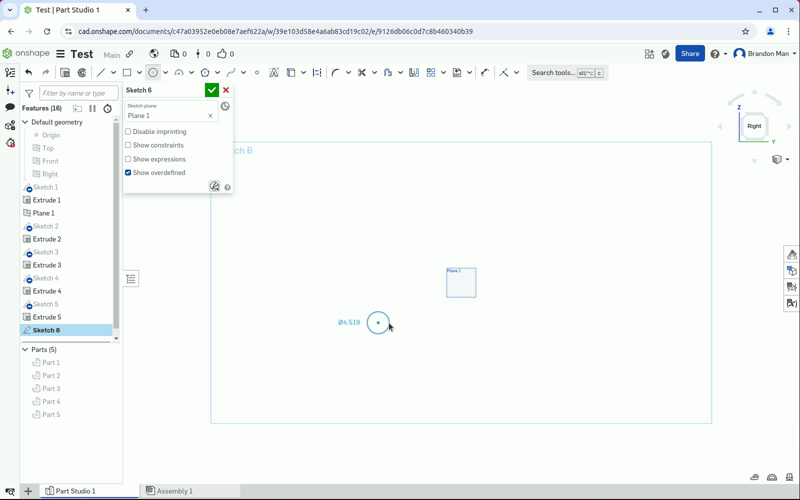
mouse_move(376, 325)
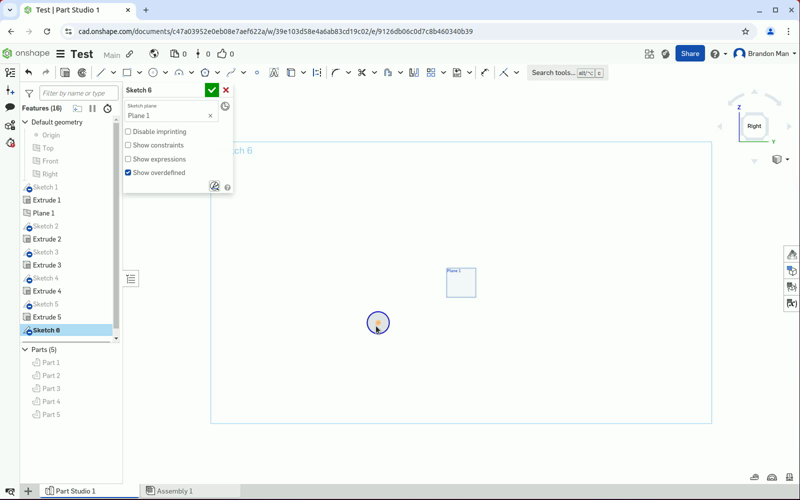
scroll(6)
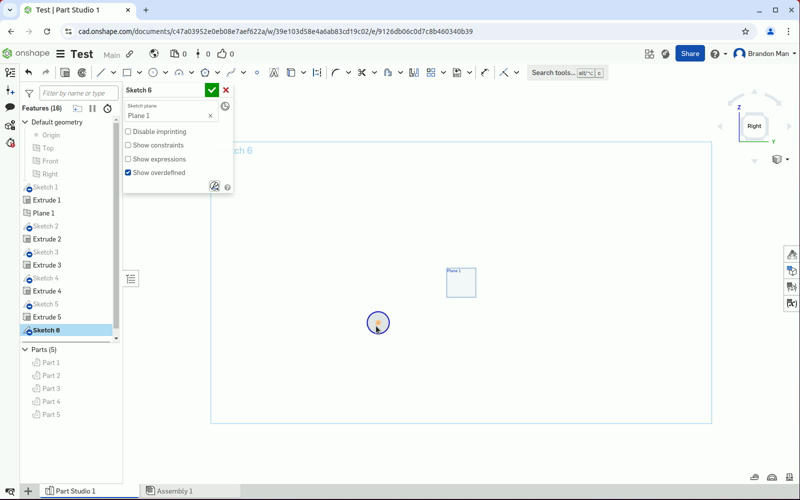
scroll(6)
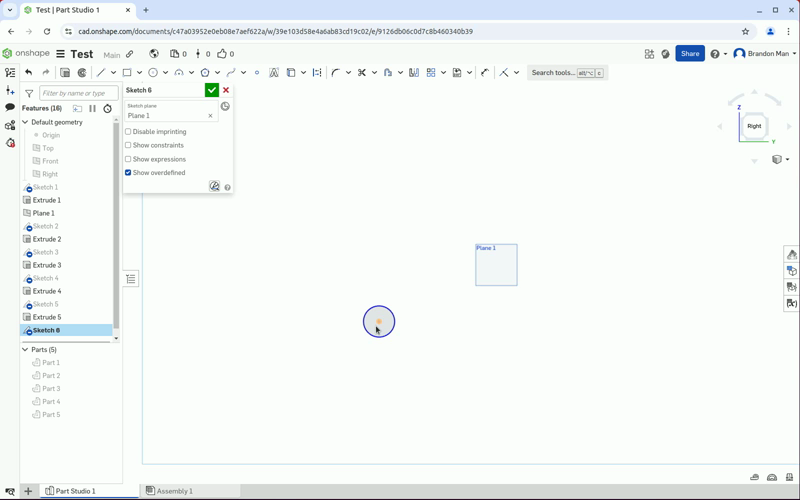
scroll(6)
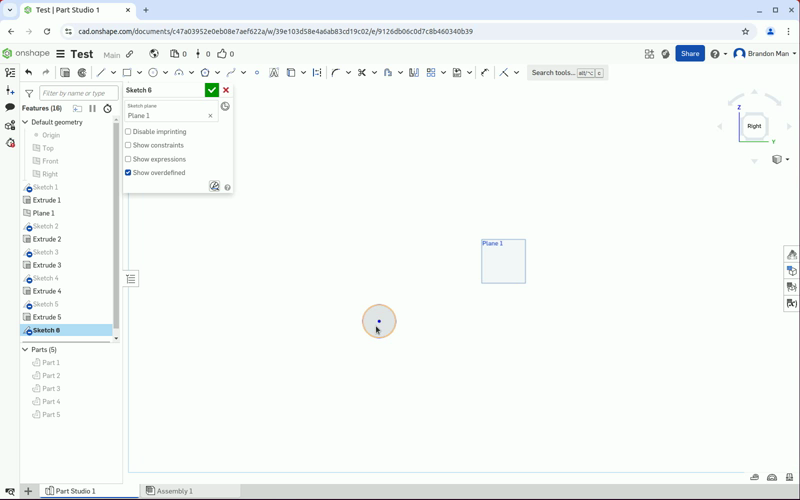
scroll(6)
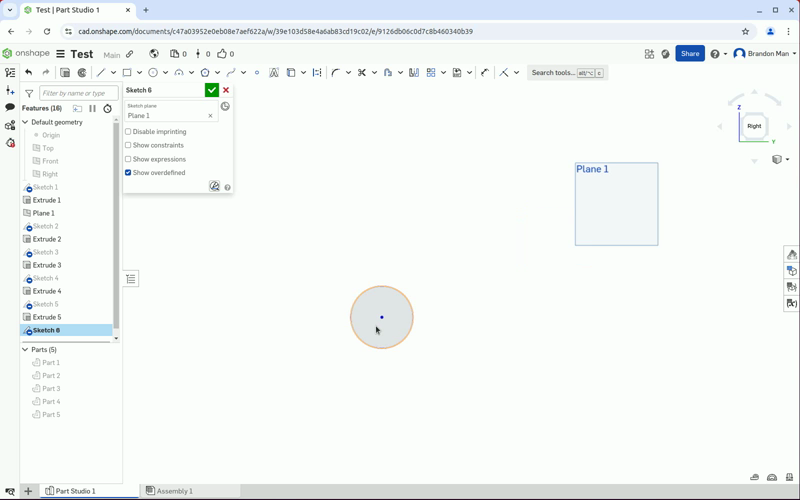
scroll(6)
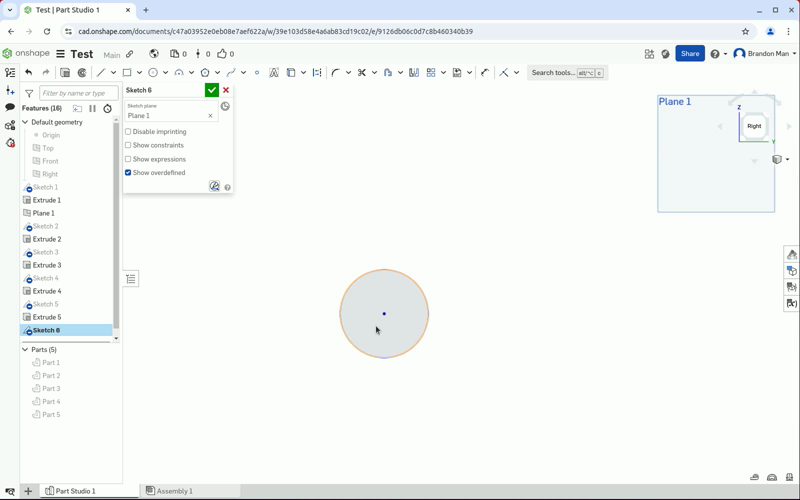
scroll(6)
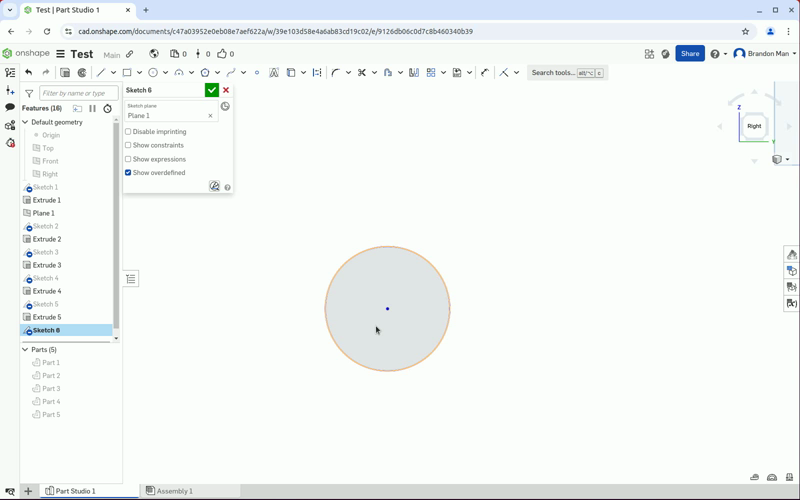
scroll(6)
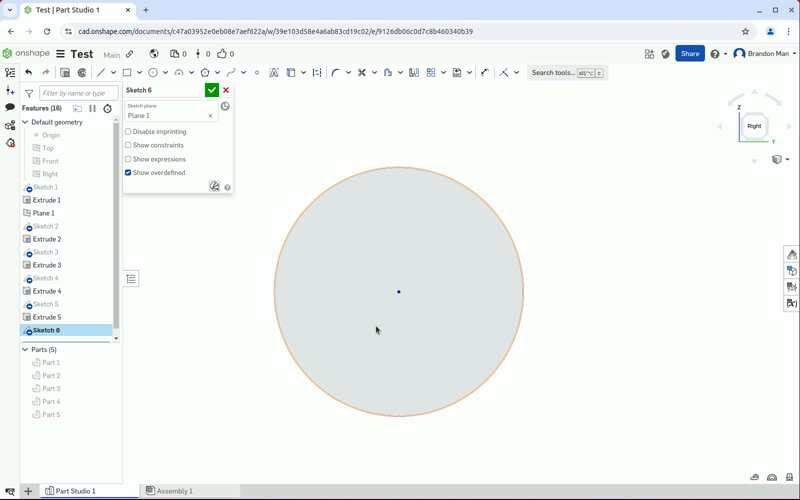
click(376, 325)
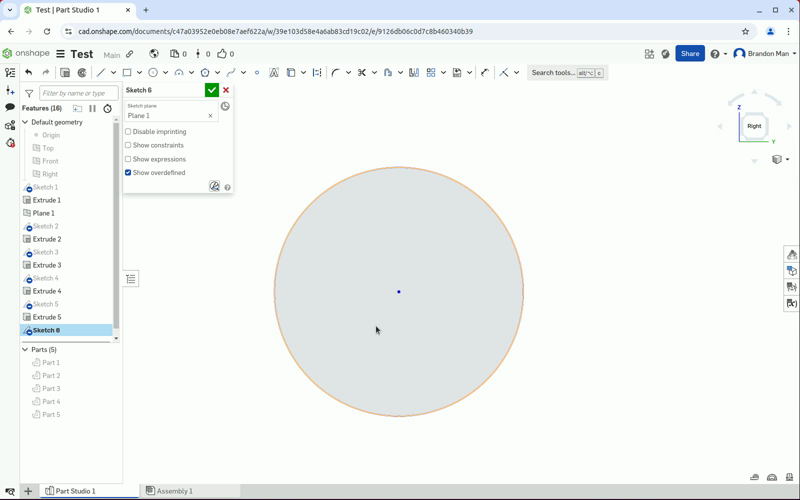
scroll(-6)
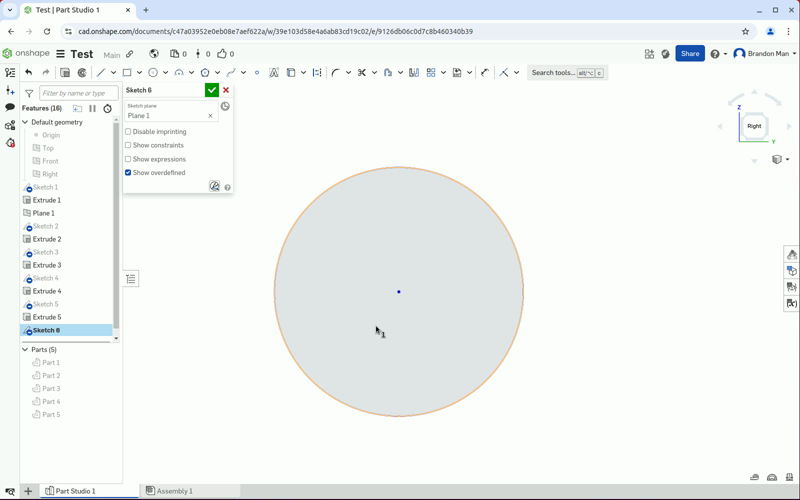
scroll(-6)
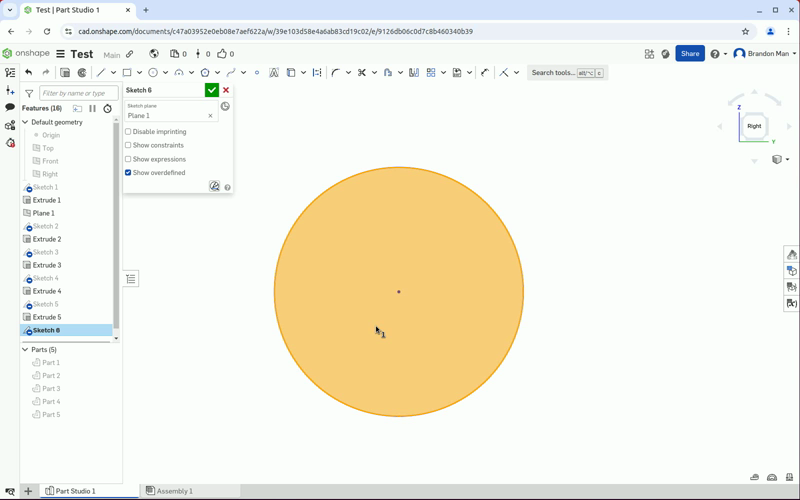
scroll(-6)
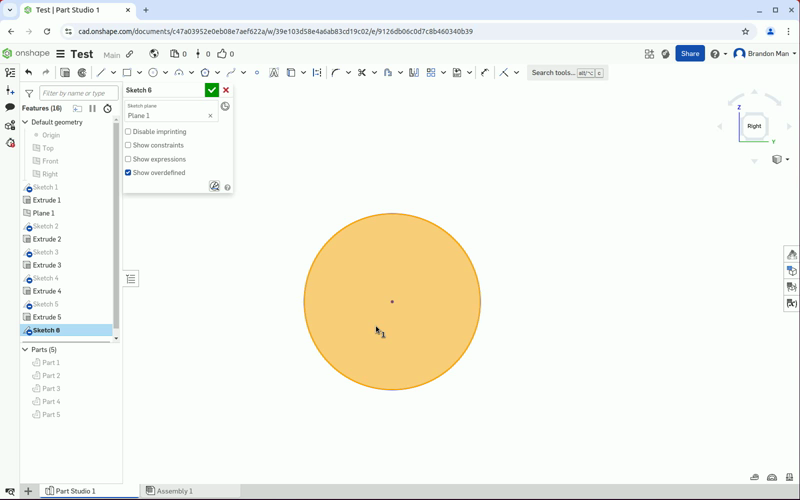
scroll(-6)
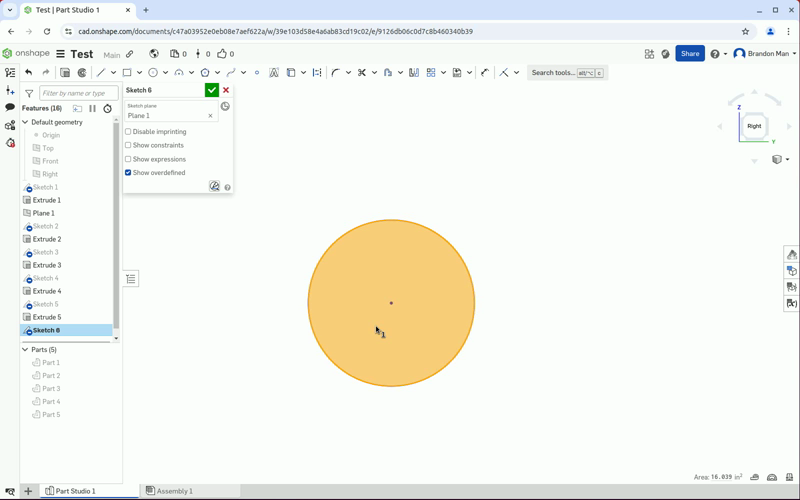
scroll(-6)
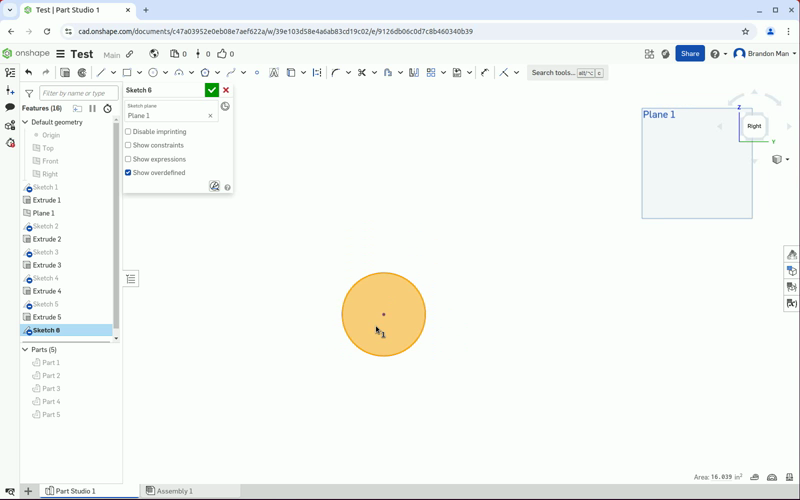
scroll(-6)
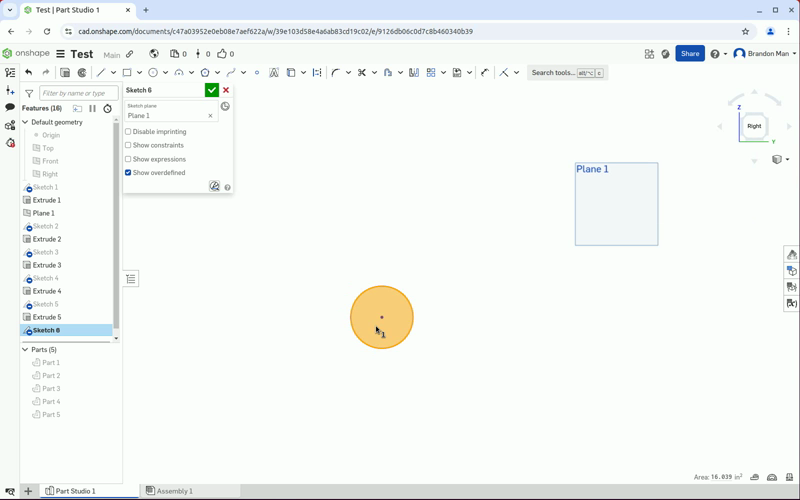
scroll(-6)
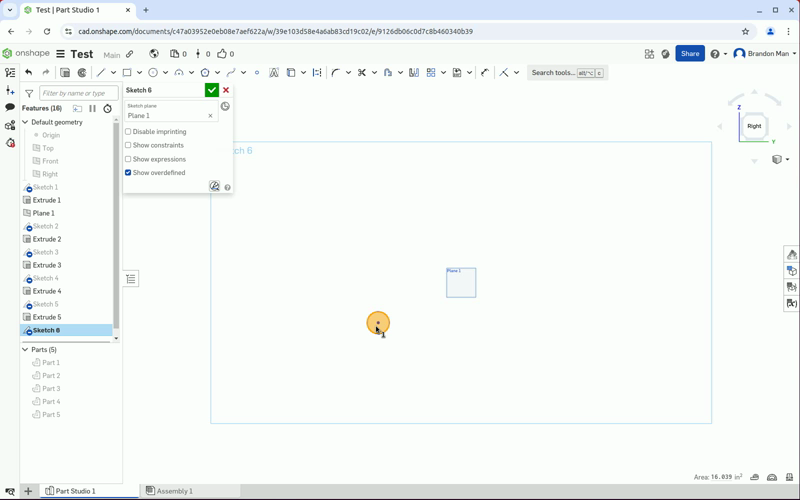
mouse_move(73, 352)
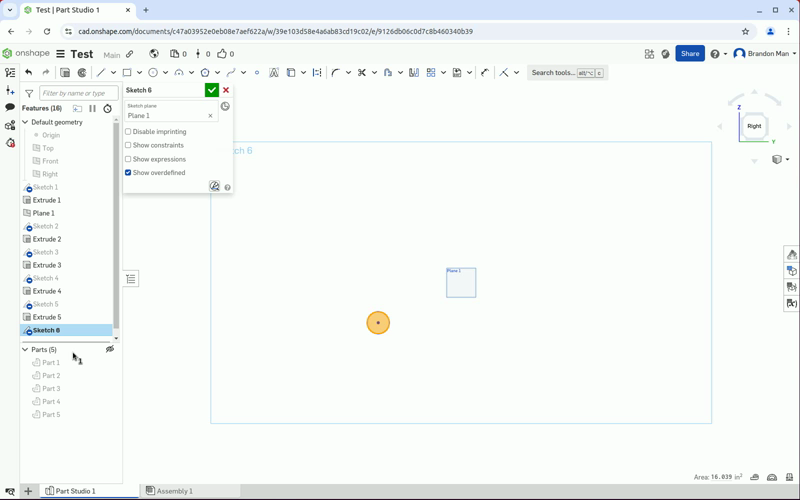
key(shift+y)
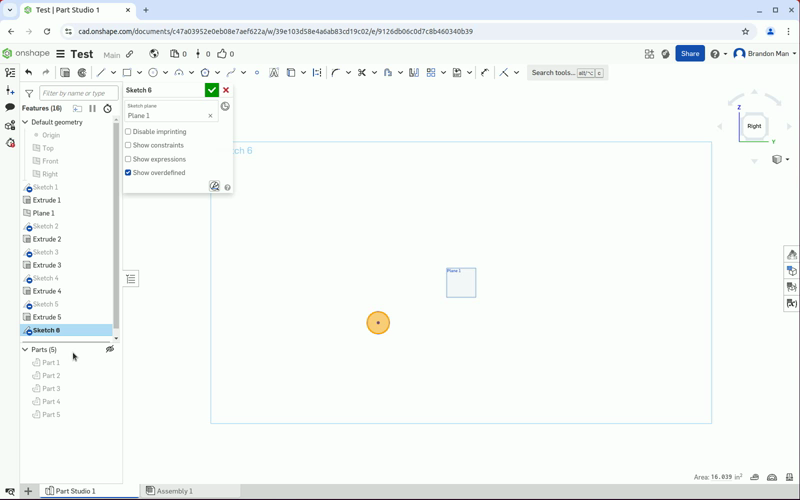
key(shift+e)
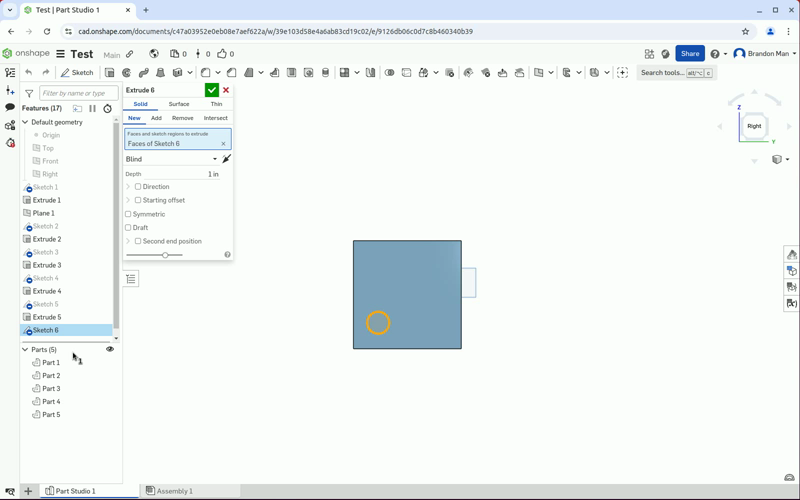
mouse_move(143, 106)
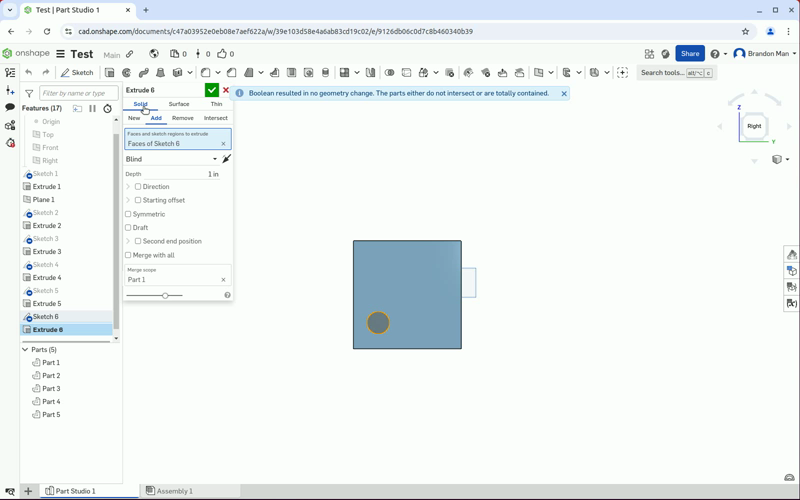
click(143, 106)
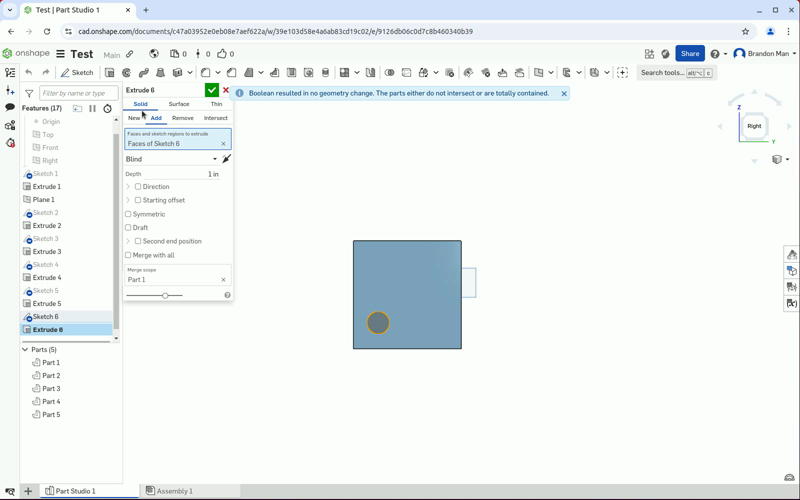
mouse_move(137, 120)
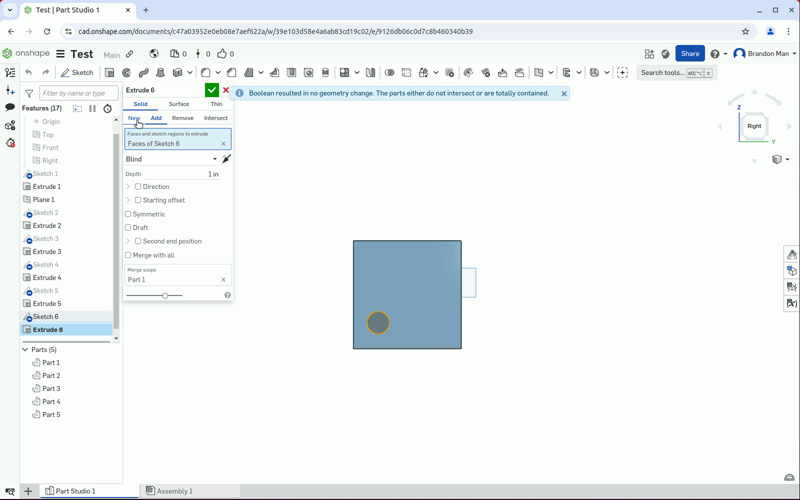
click(137, 120)
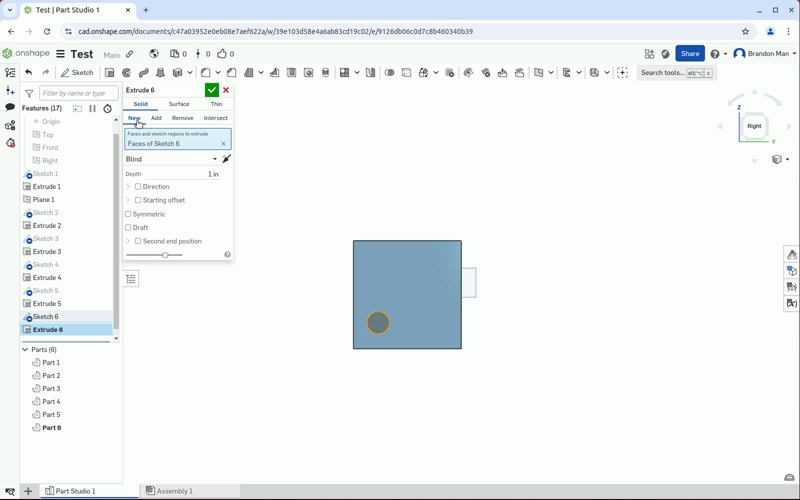
key(tab, 4)
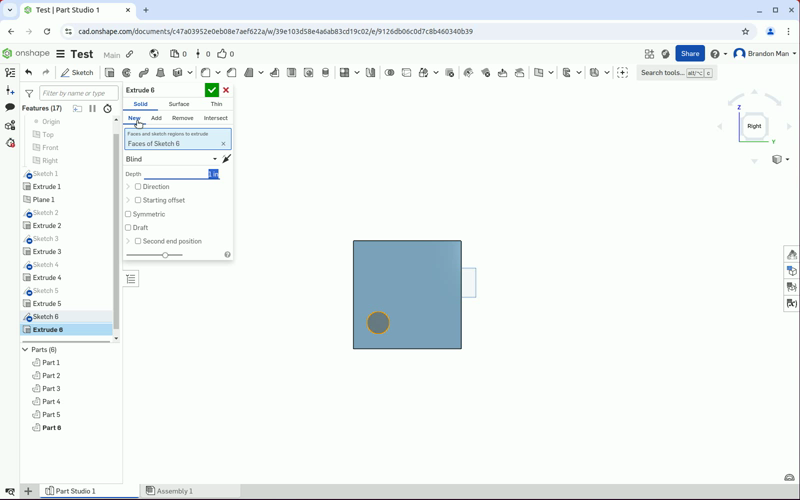
text(0.963)
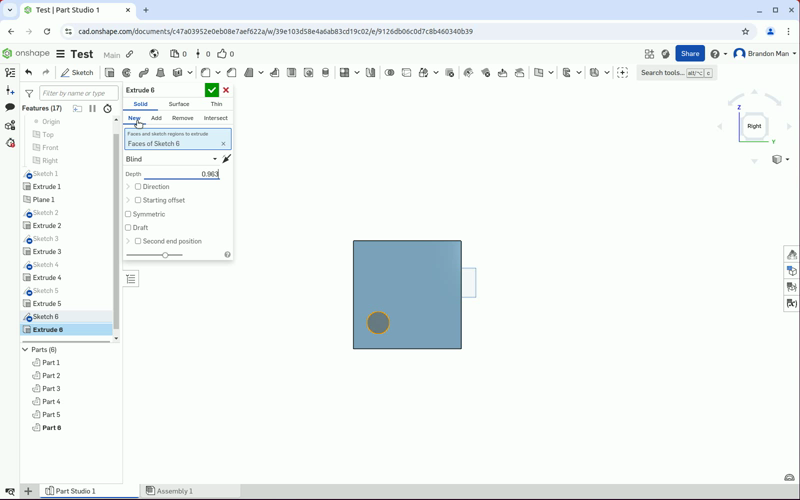
key(enter)
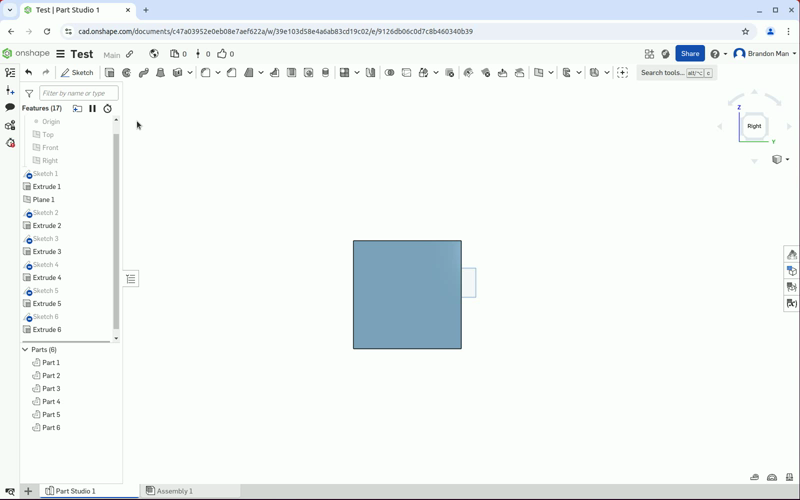
key(shift+h)
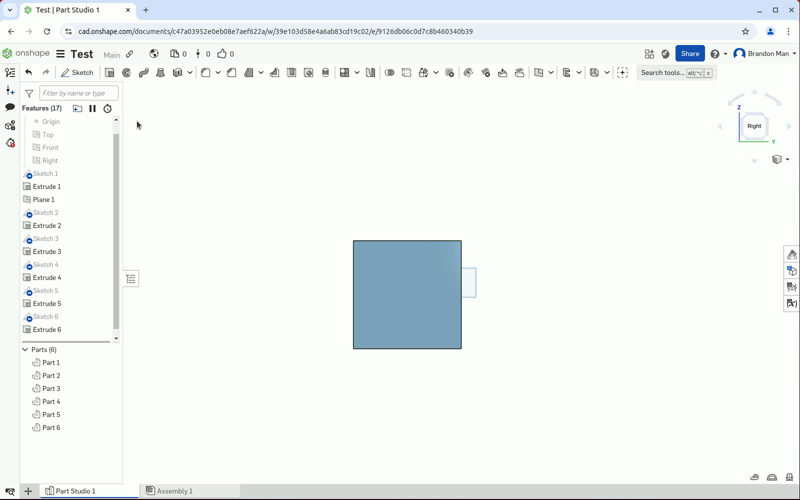
key(shift+h)
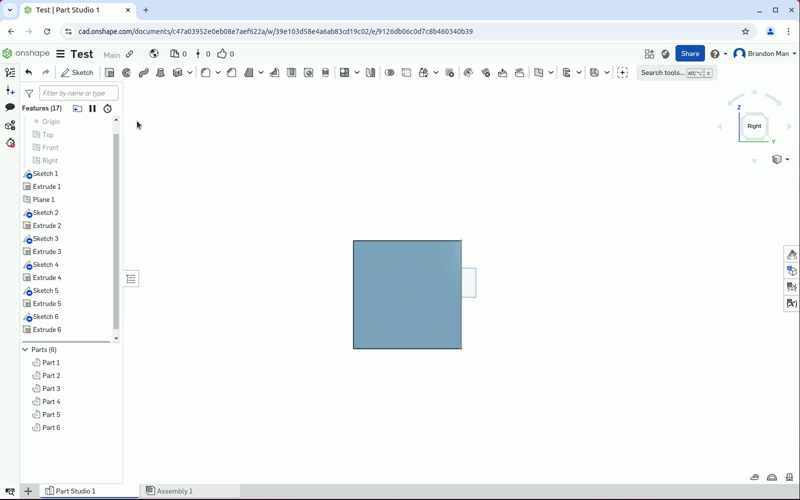
key(shift+7)
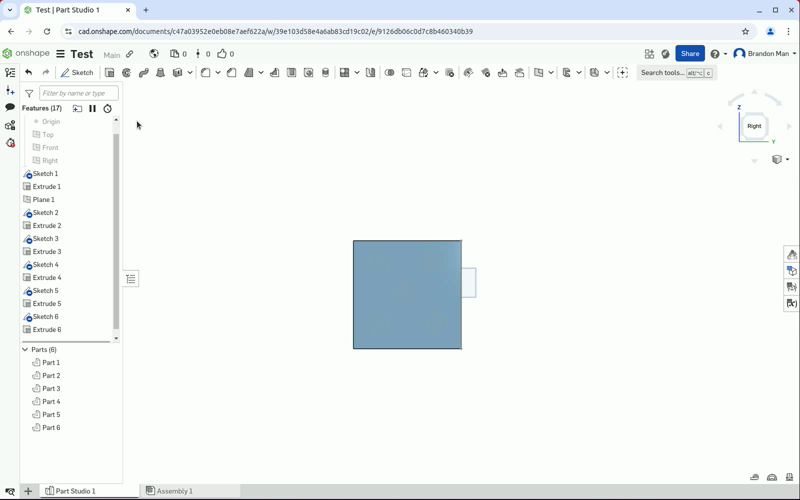
key(right, 2)
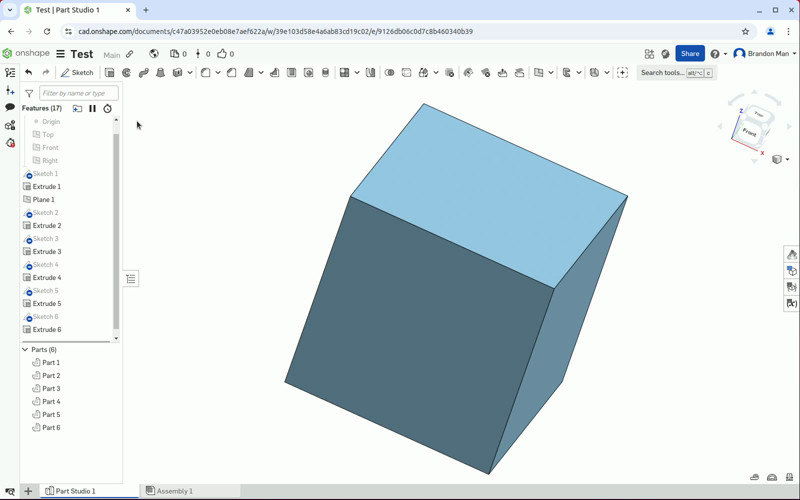
key(down, 2)
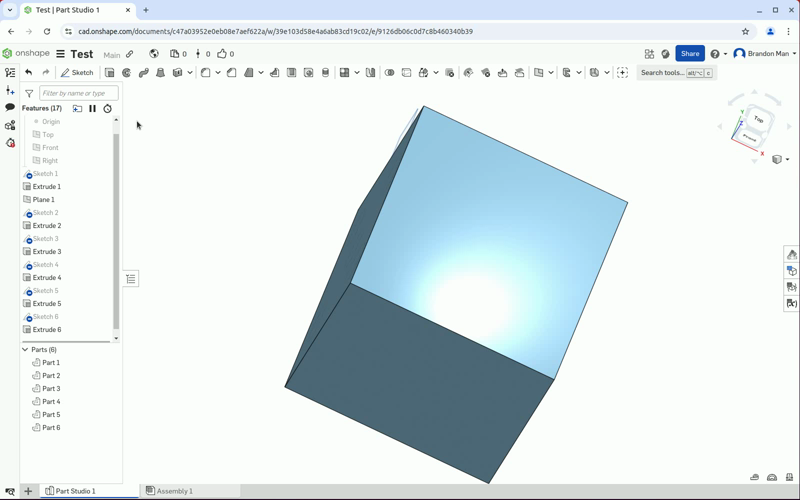
key(up, 2)
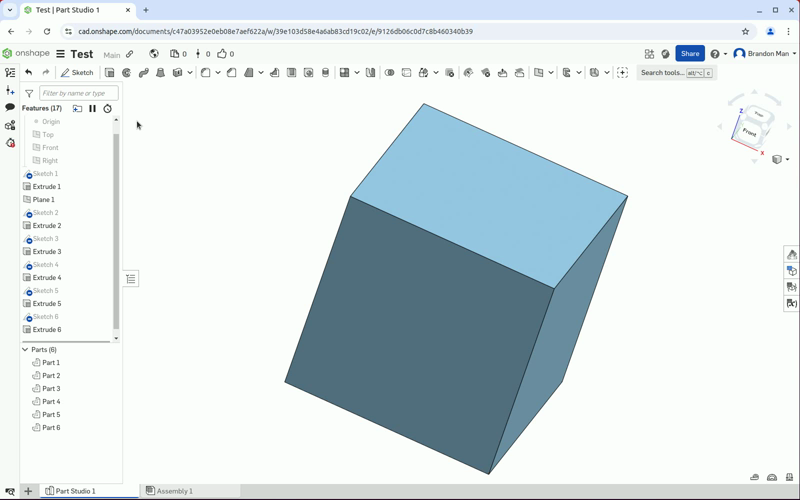
key(left, 2)
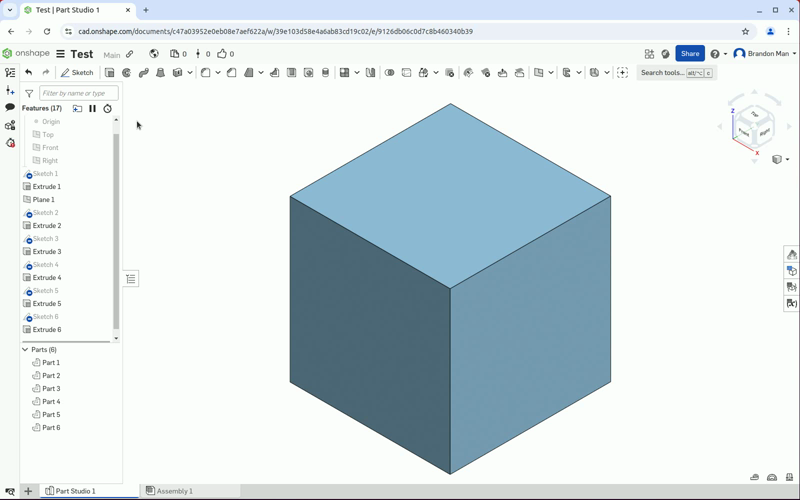
mouse_move(69, 176)
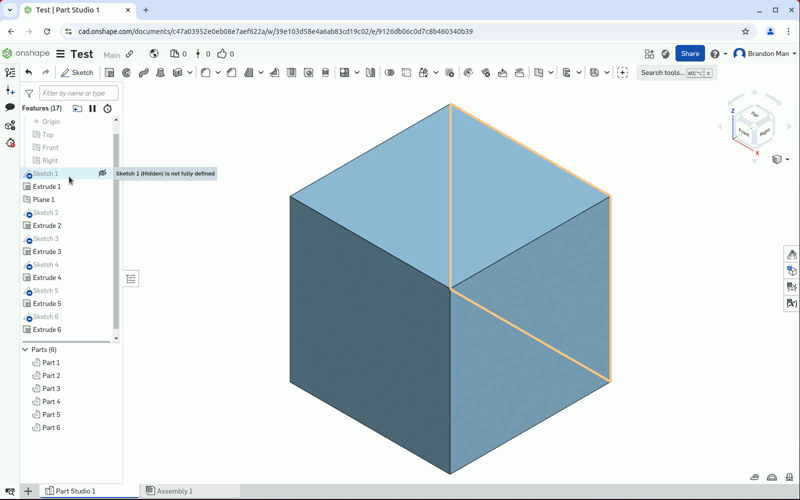
click(69, 176)